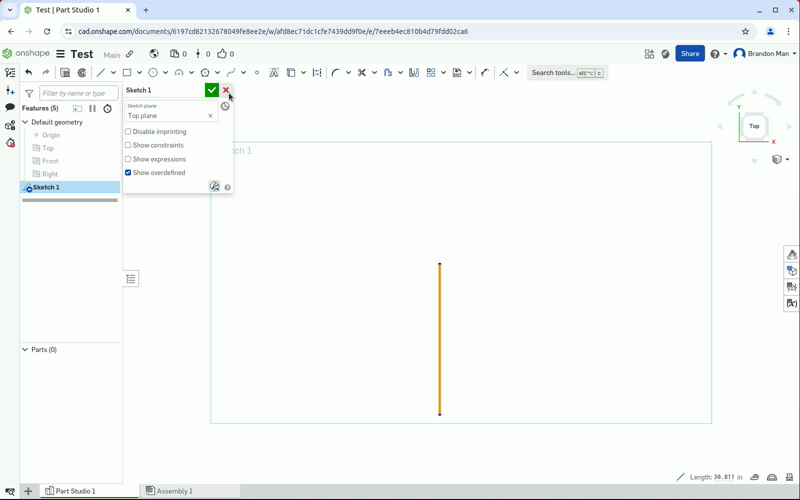
key(shift+h)
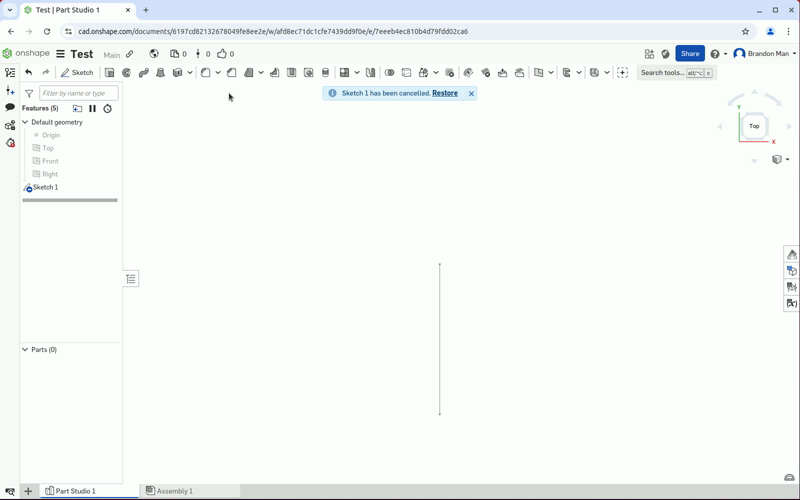
mouse_move(73, 352)
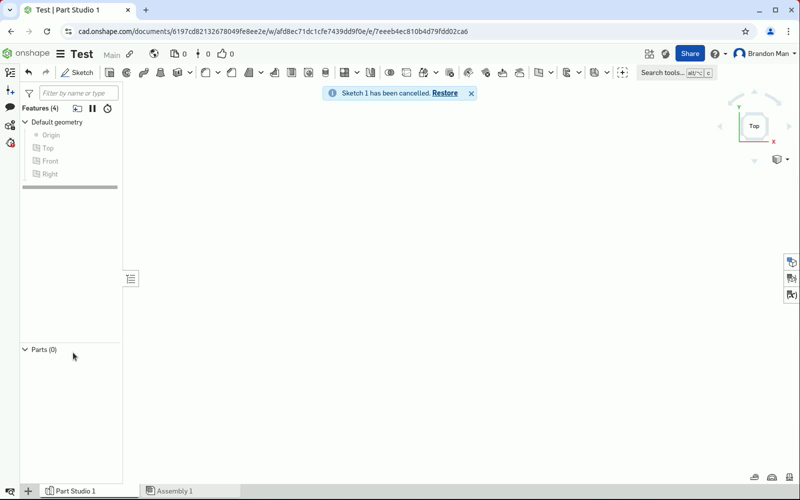
key(y)
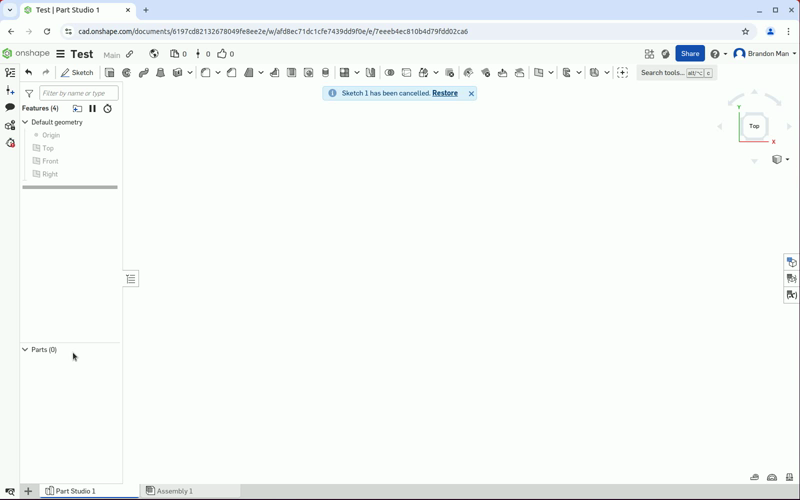
key(shift+p)
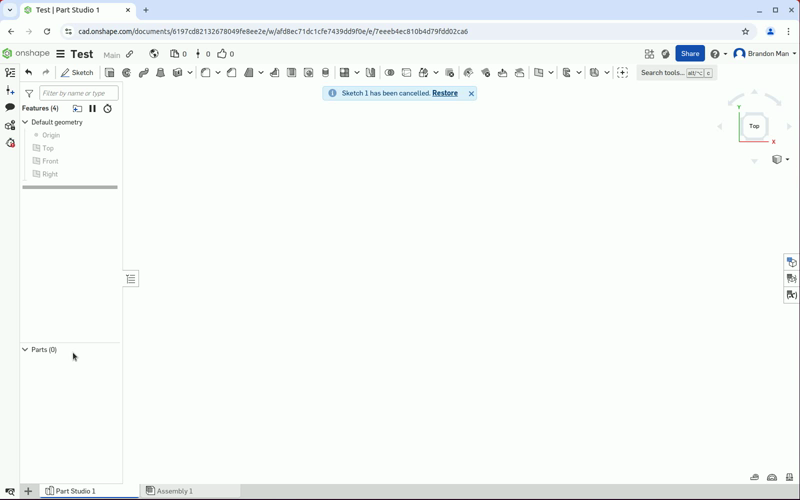
key(space)
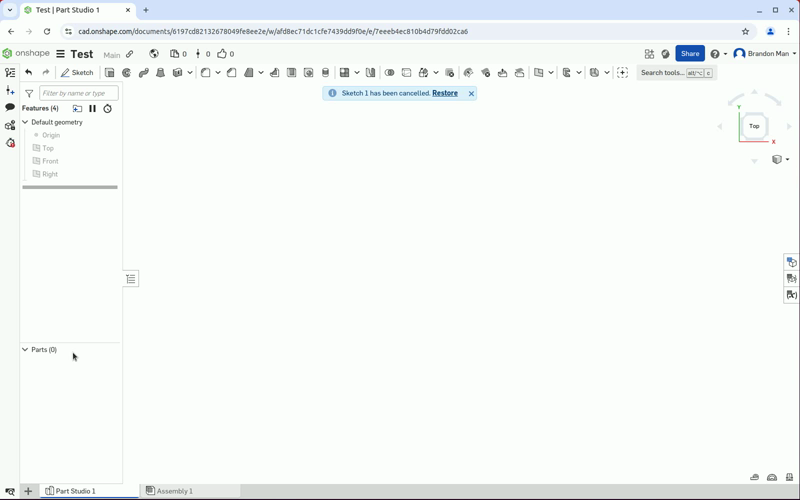
key_down(shift)
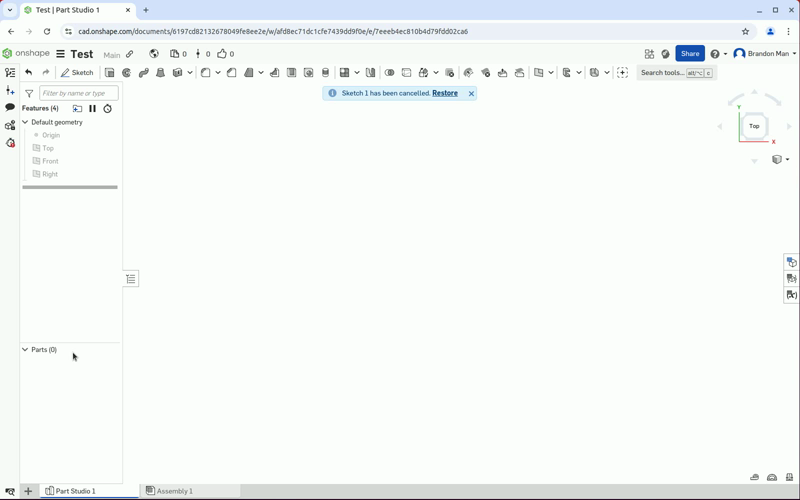
key(up)
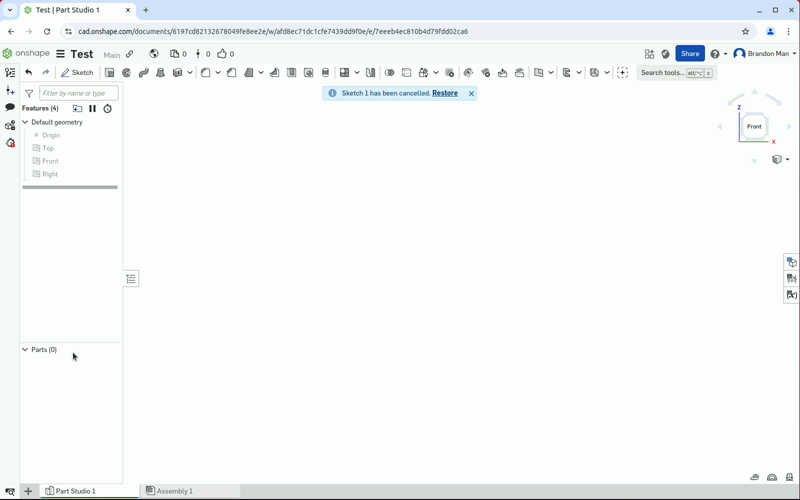
key_up(shift)
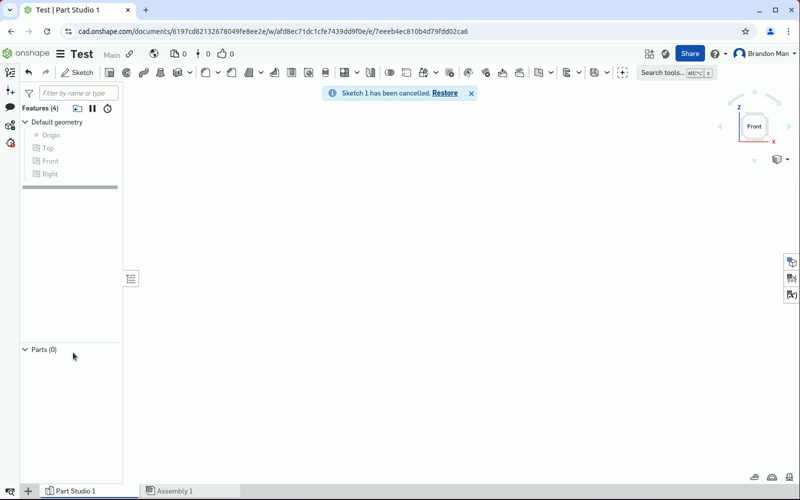
mouse_move(73, 352)
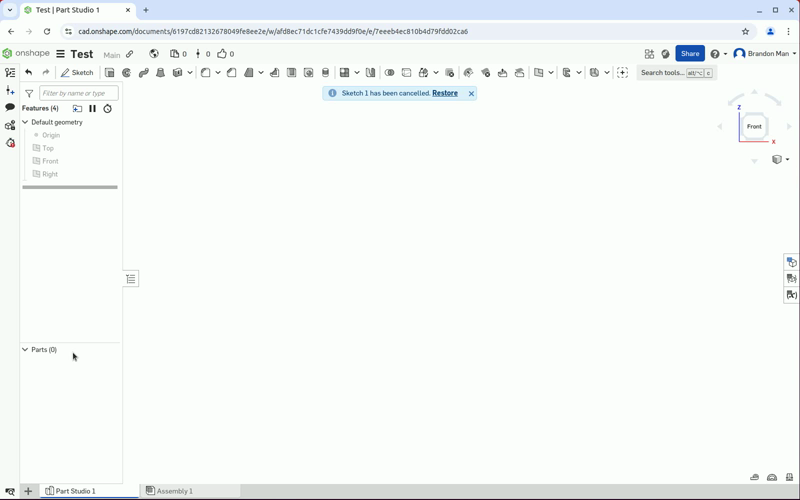
key(shift+y)
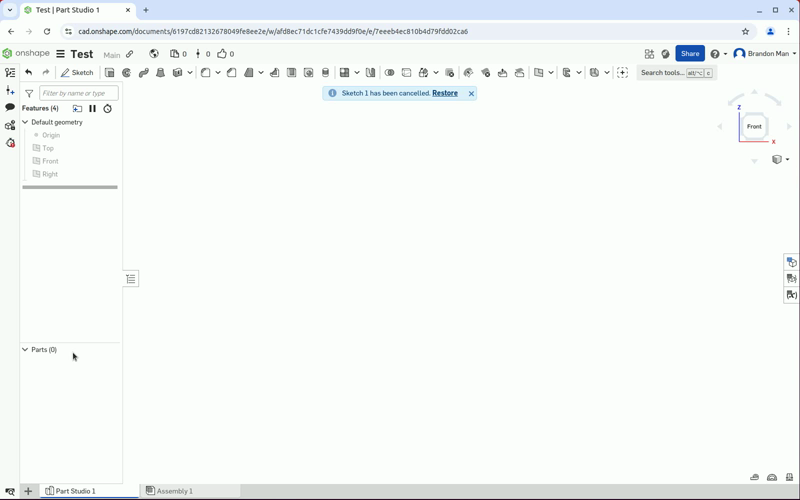
key(shift+s)
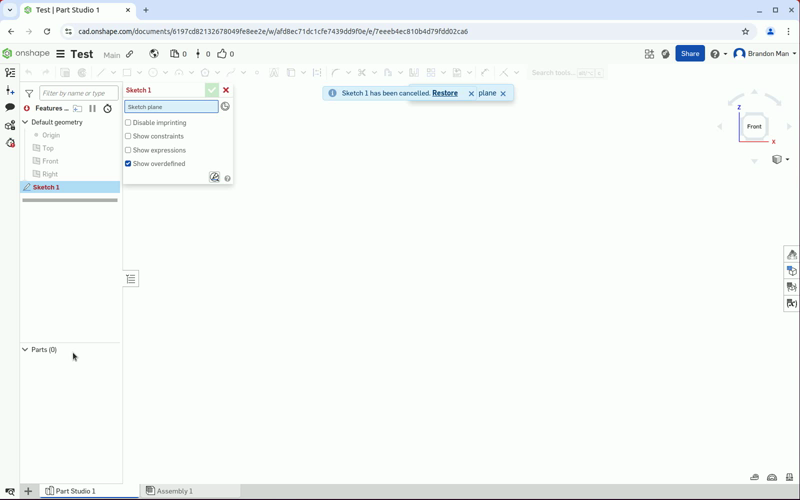
mouse_move(73, 163)
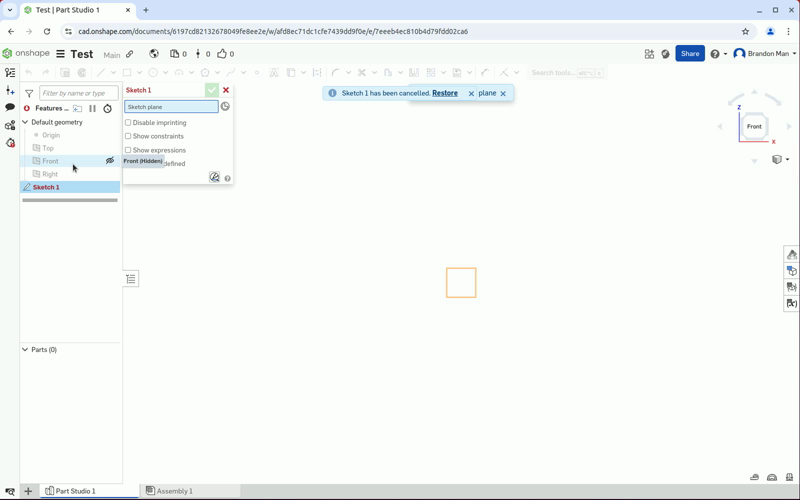
click(73, 163)
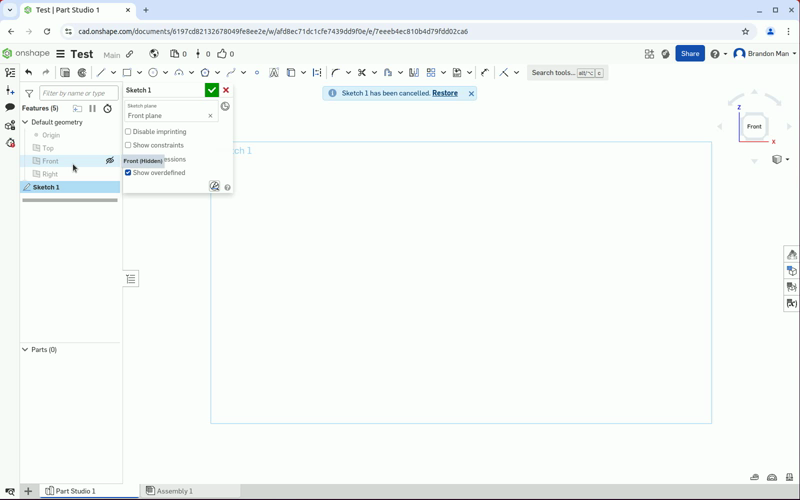
mouse_move(73, 352)
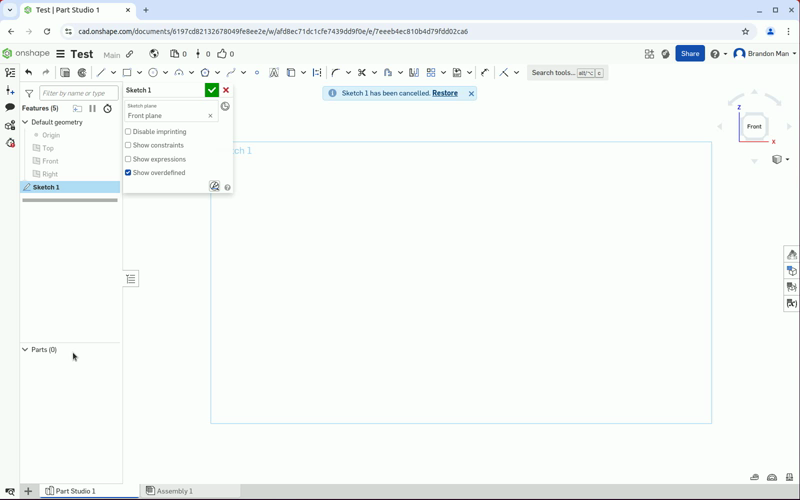
key(y)
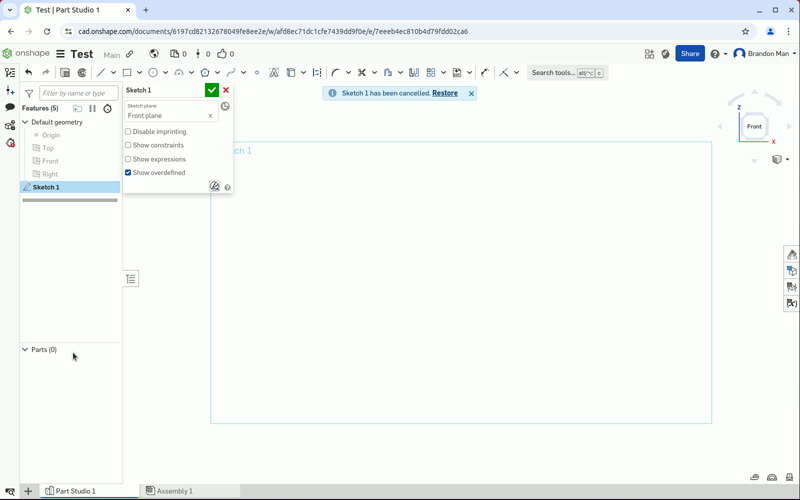
key(l)
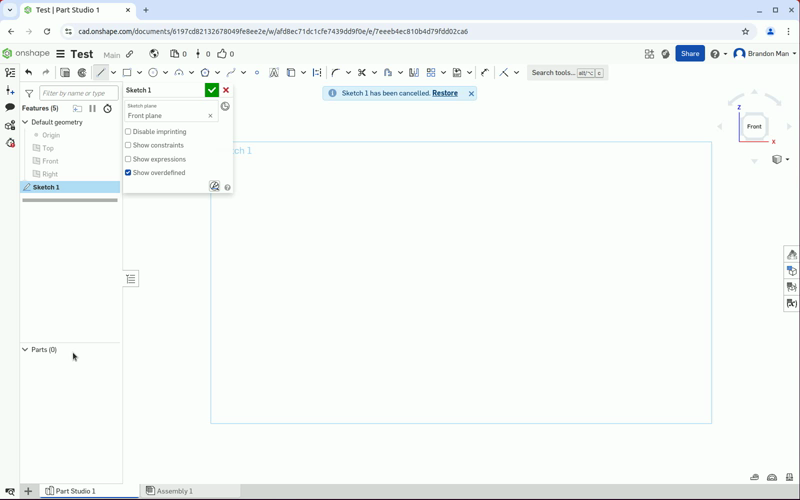
key_down(shift)
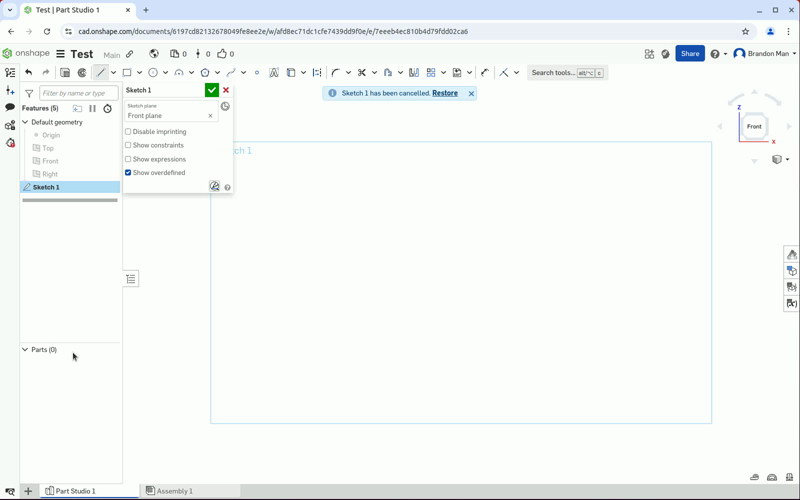
mouse_move(425, 264)
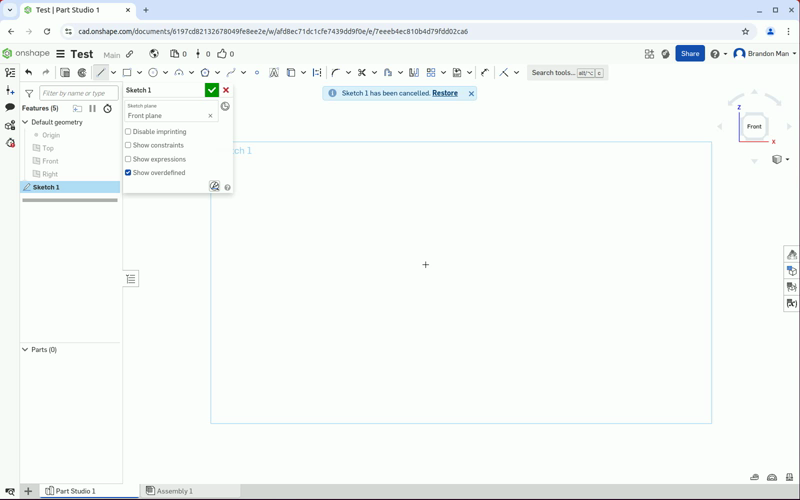
click(425, 264)
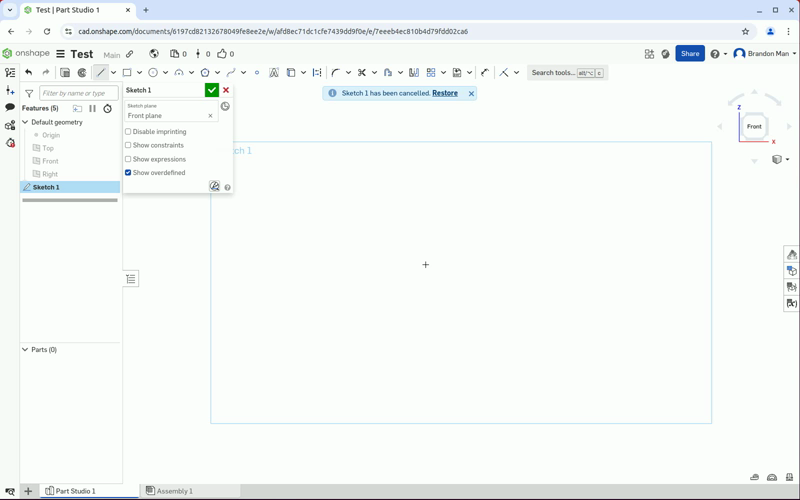
key_up(shift)
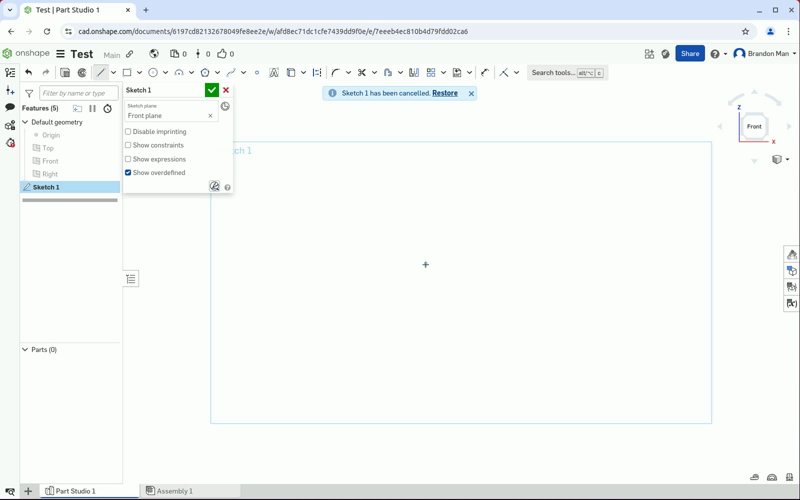
key_down(shift)
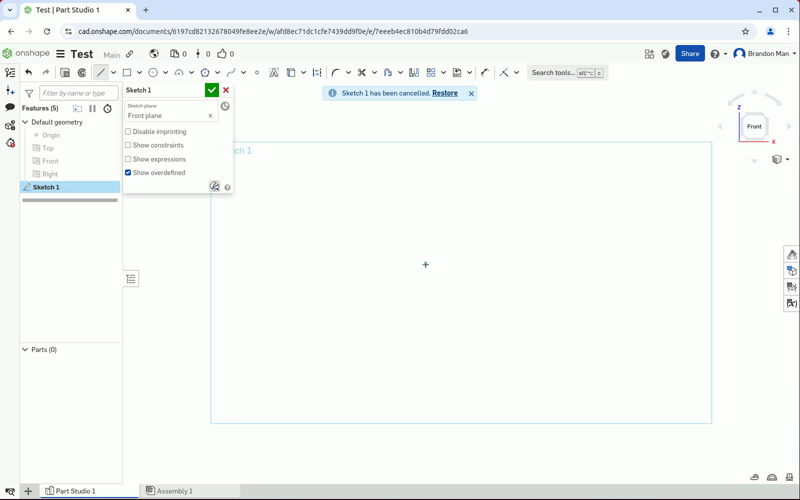
mouse_move(455, 264)
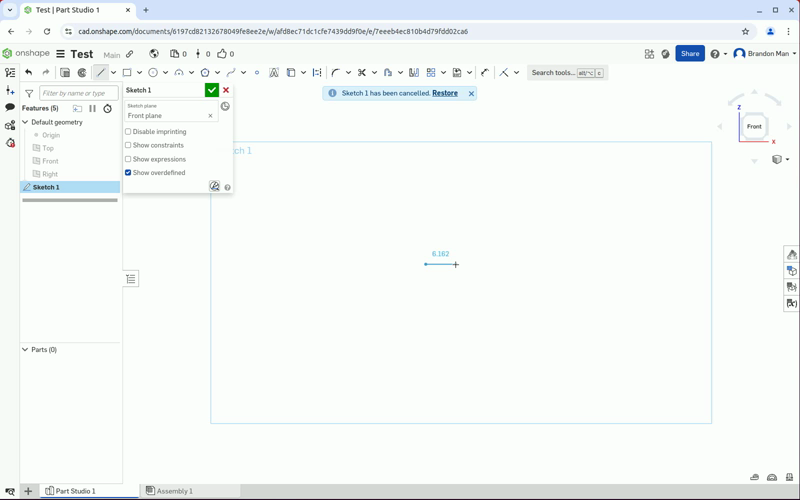
mouse_move(435, 264)
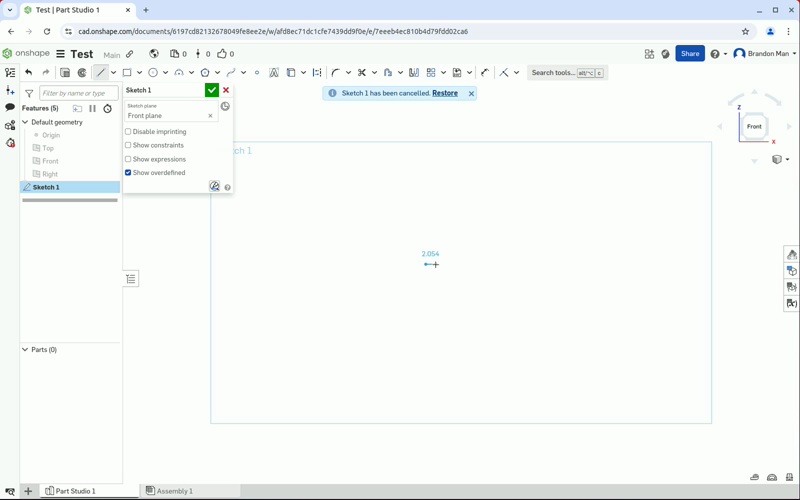
click(435, 264)
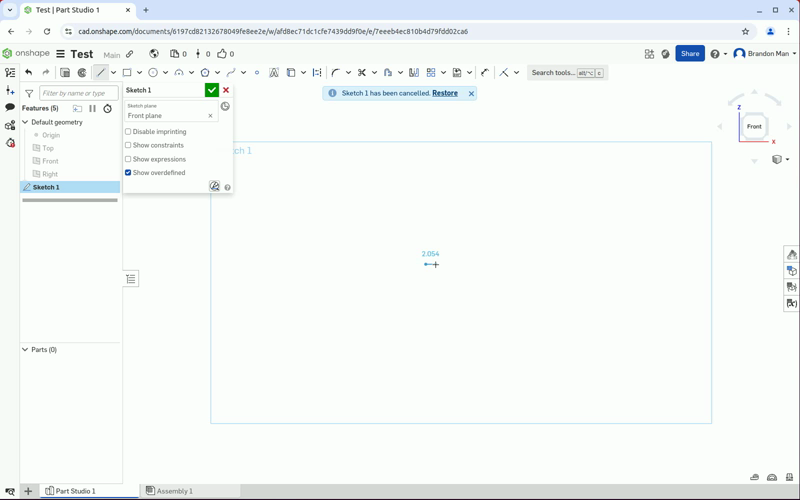
key_up(shift)
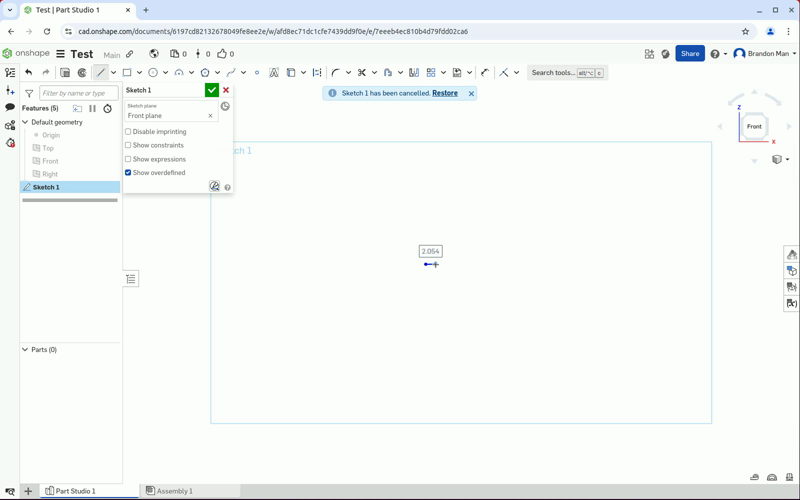
key_down(shift)
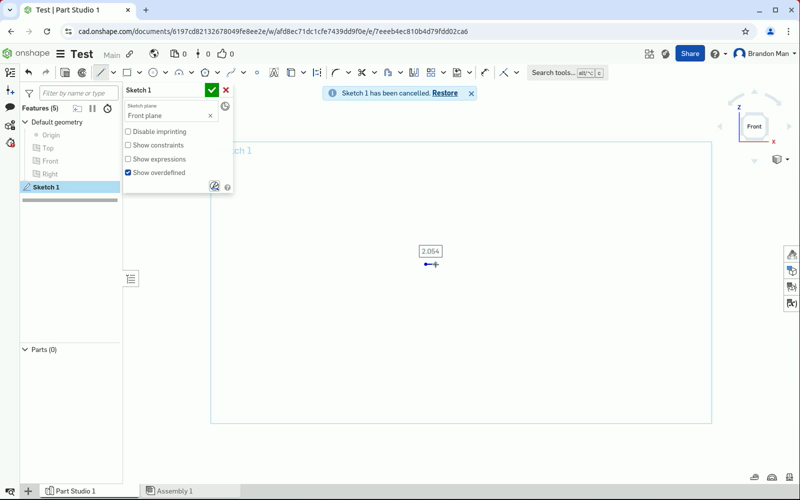
mouse_move(465, 264)
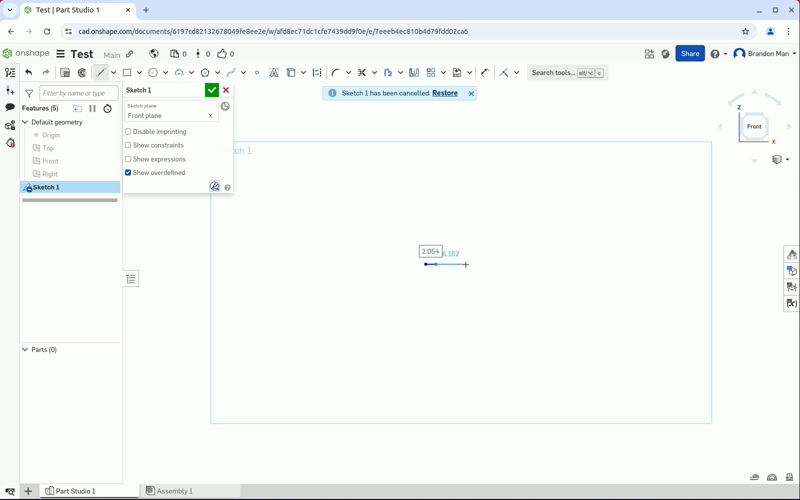
mouse_move(435, 253)
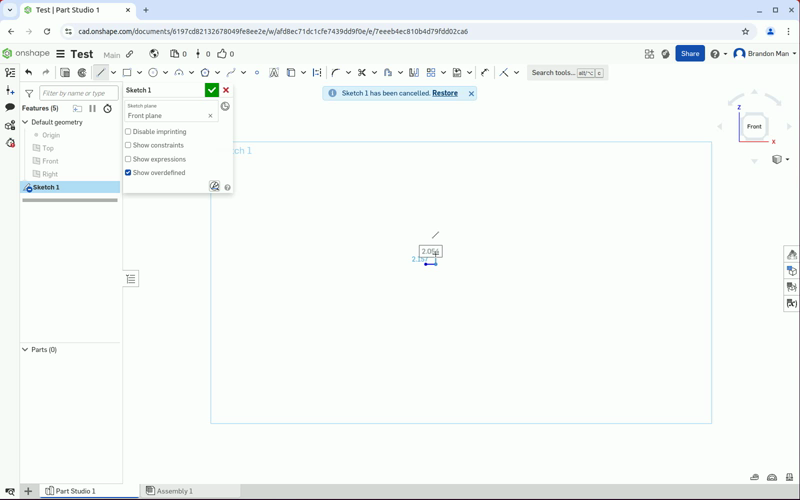
click(435, 253)
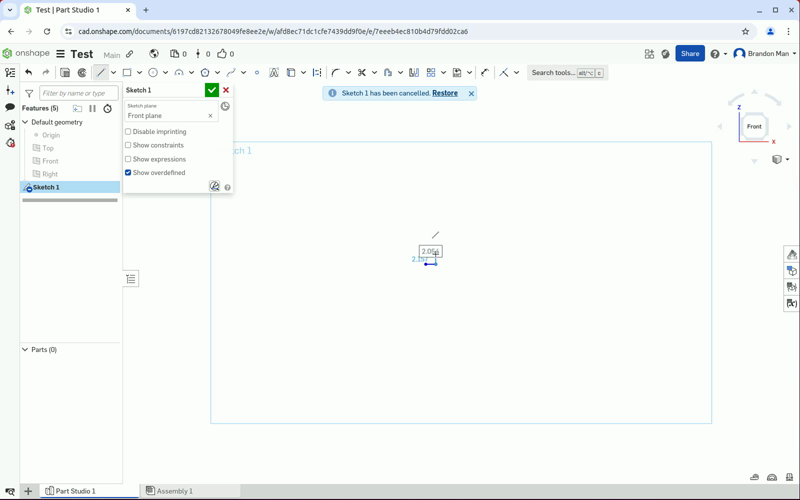
key_up(shift)
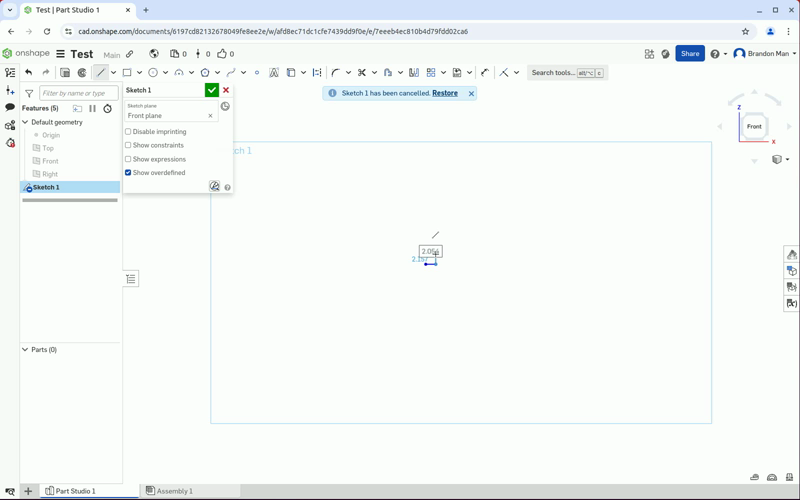
key_down(shift)
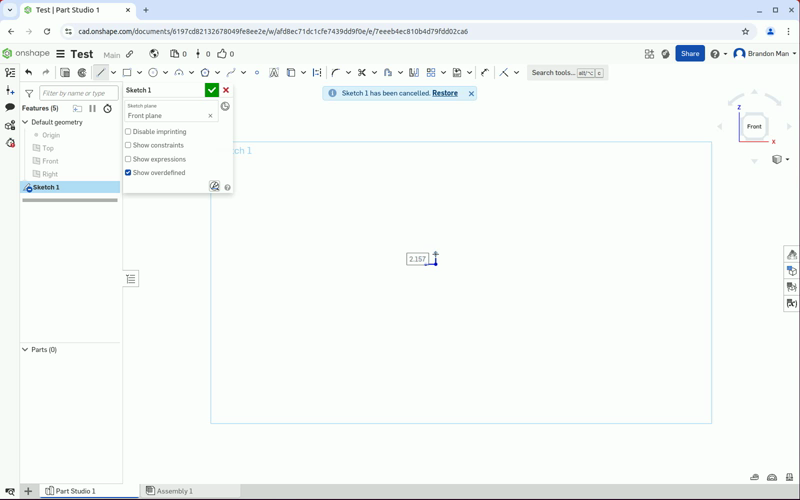
mouse_move(465, 253)
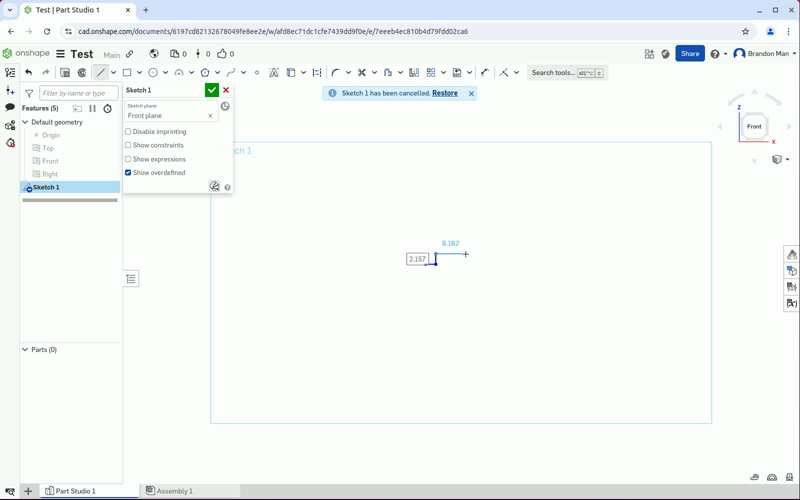
mouse_move(425, 253)
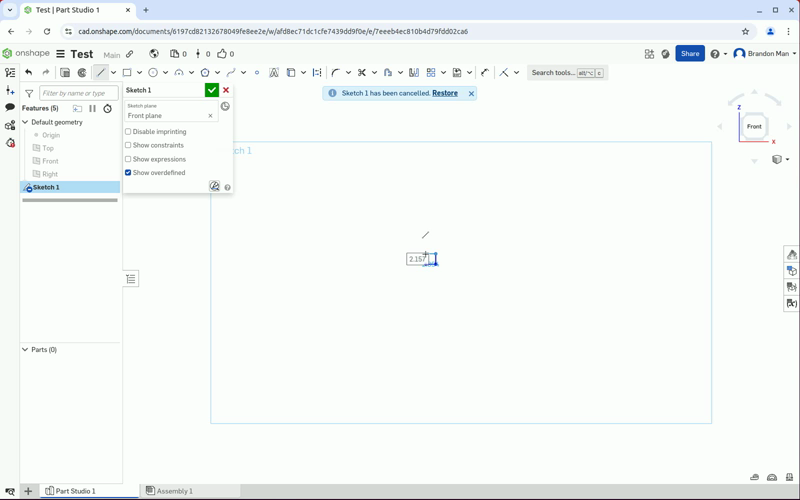
click(425, 253)
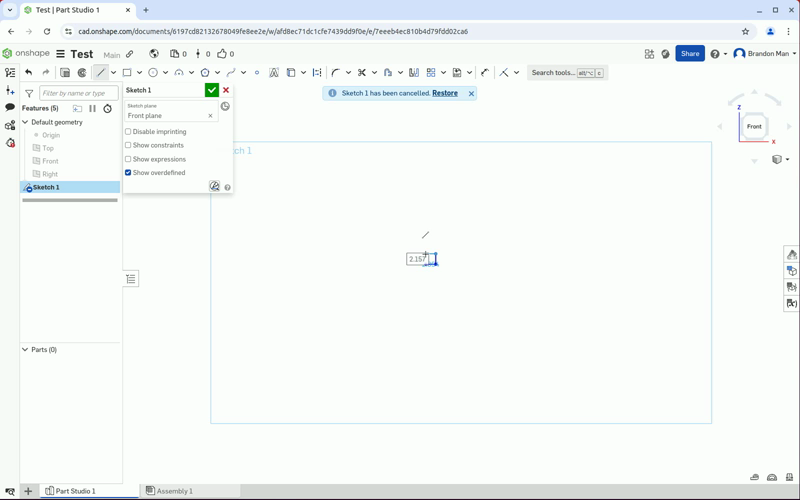
key_up(shift)
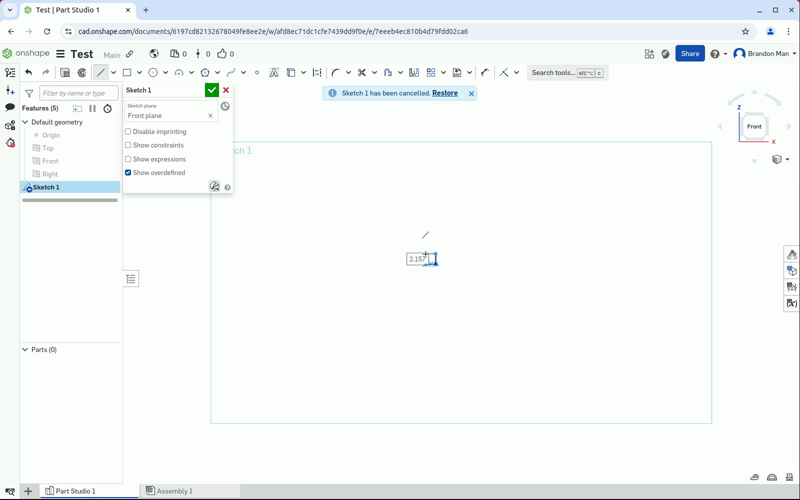
mouse_move(455, 253)
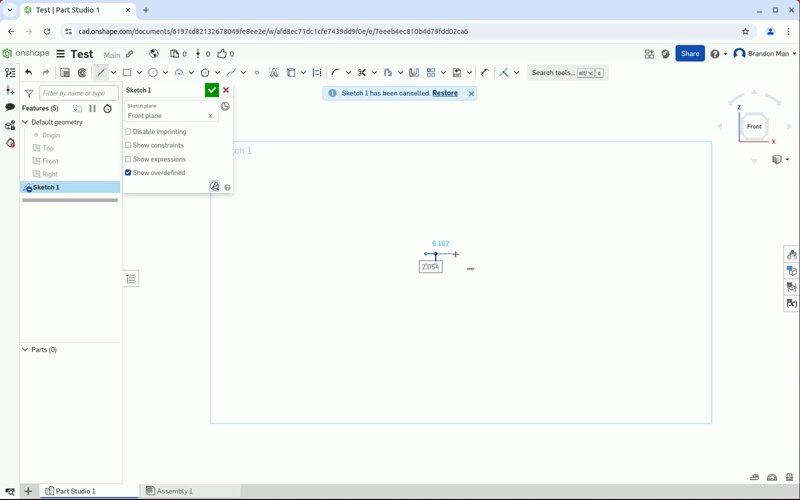
key_down(shift)
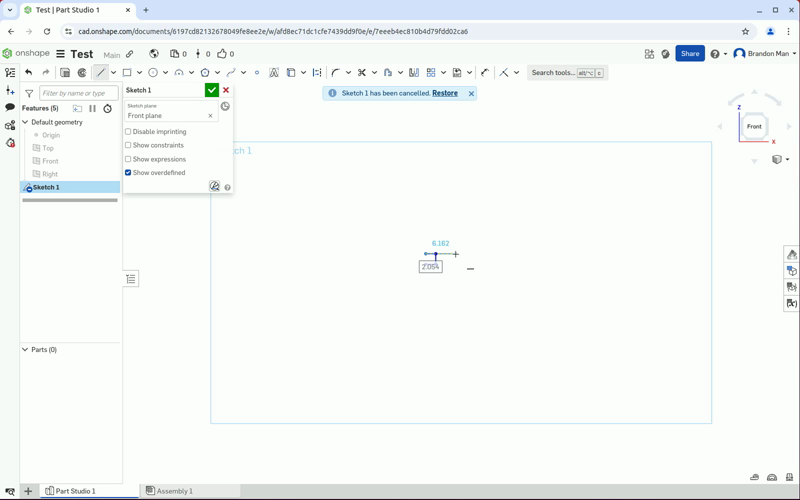
mouse_move(425, 264)
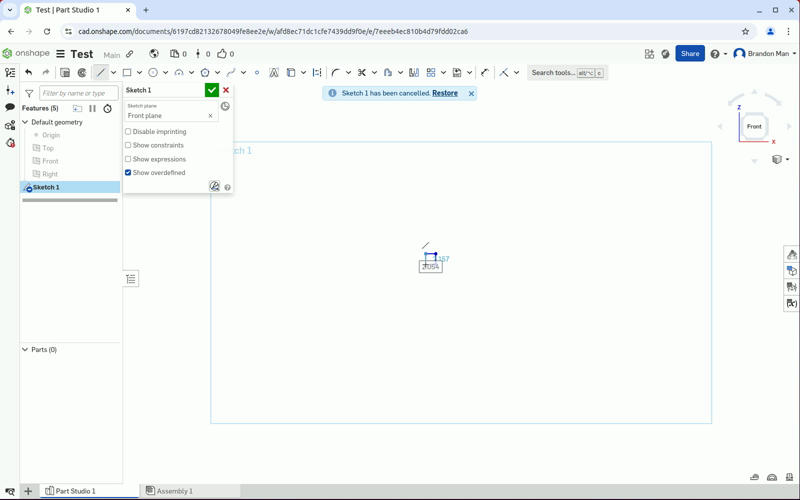
key_up(shift)
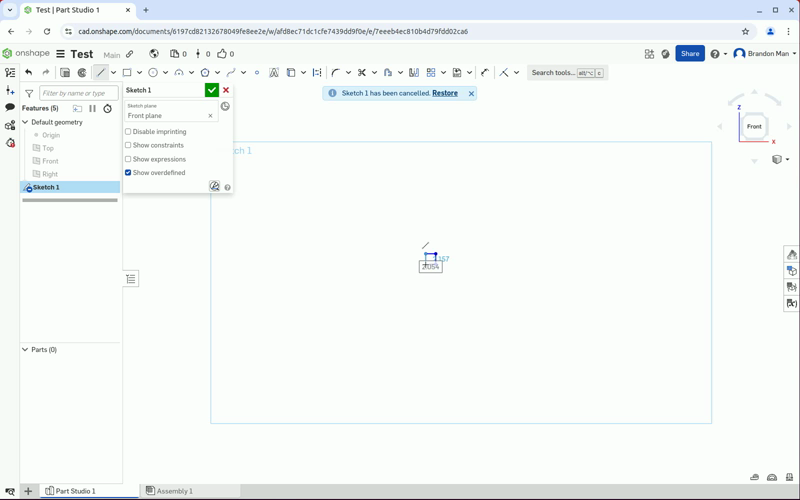
click(425, 264)
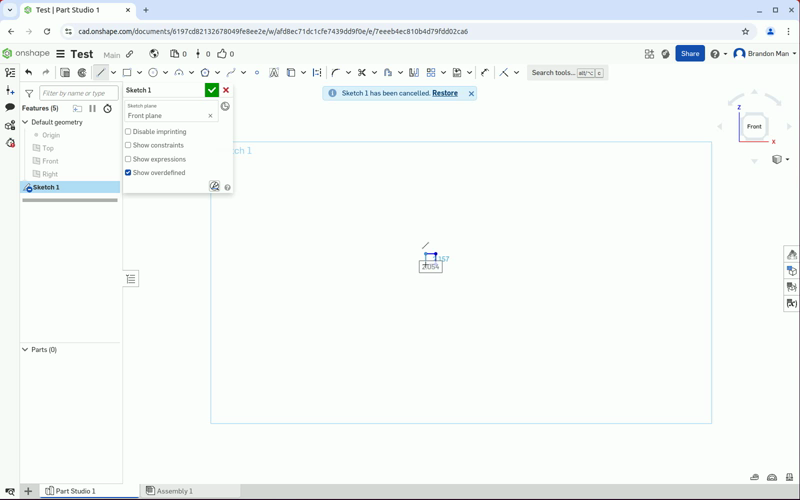
key(esc)
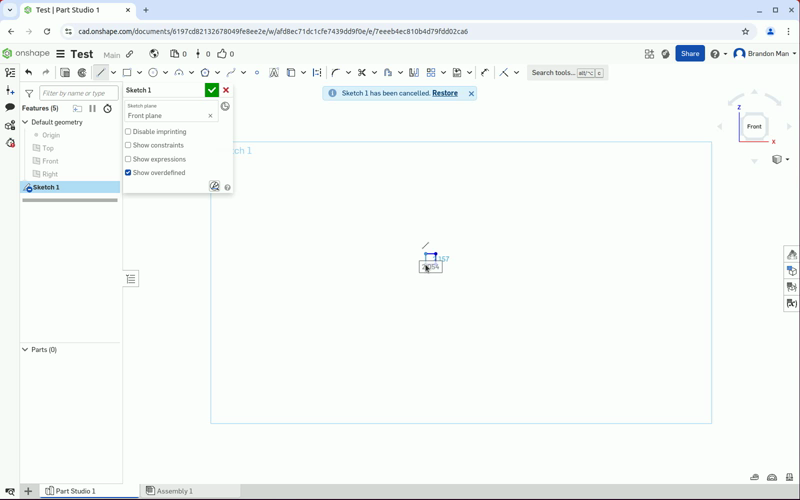
mouse_move(431, 259)
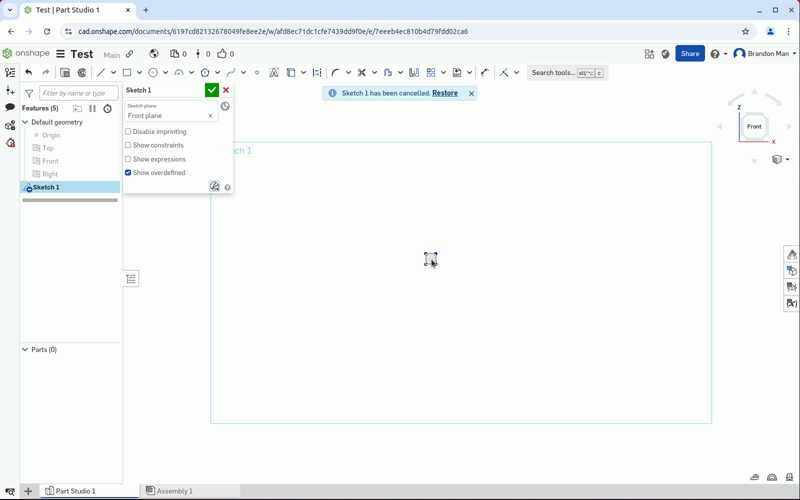
scroll(6)
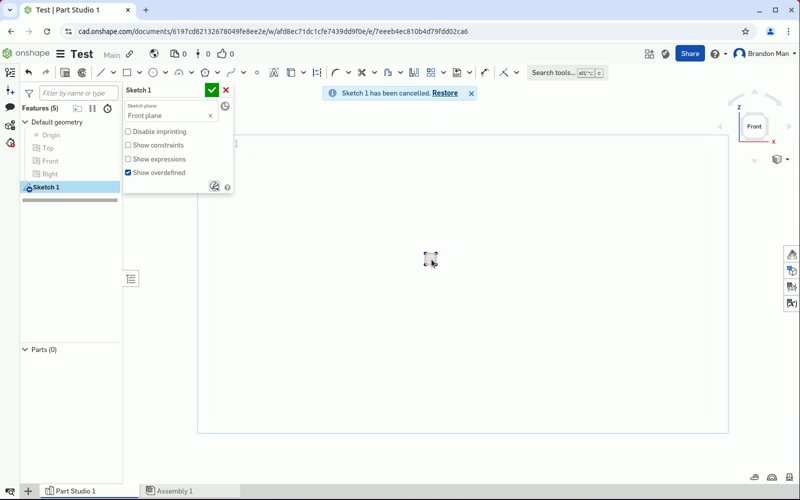
scroll(6)
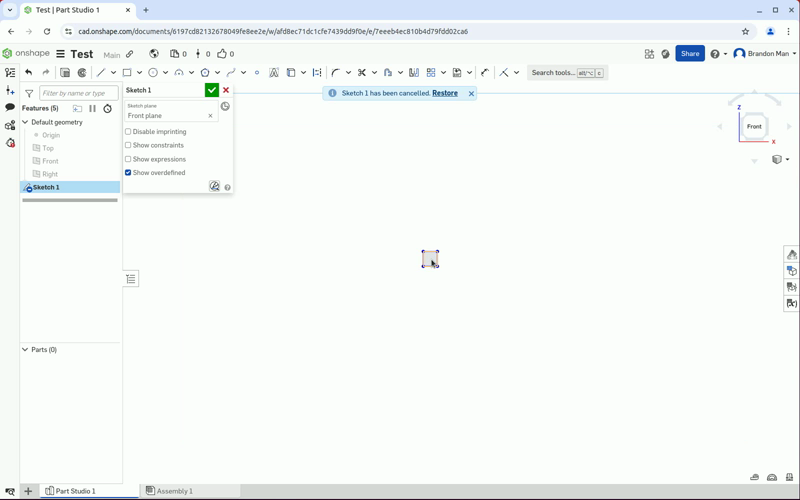
scroll(6)
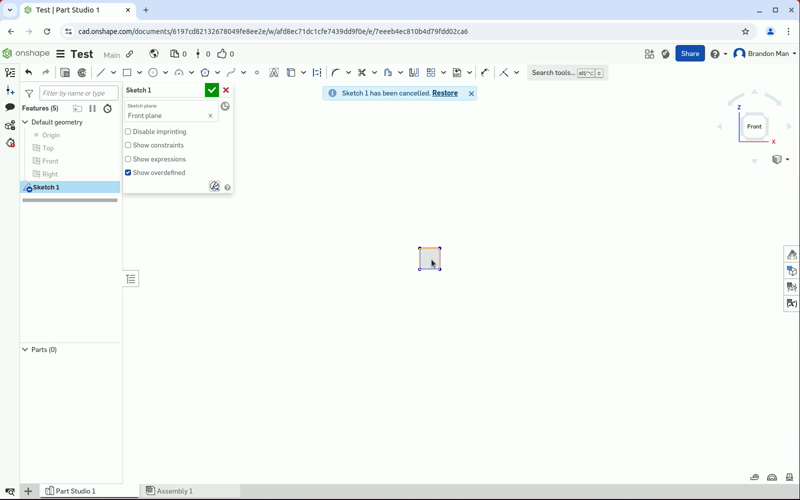
scroll(6)
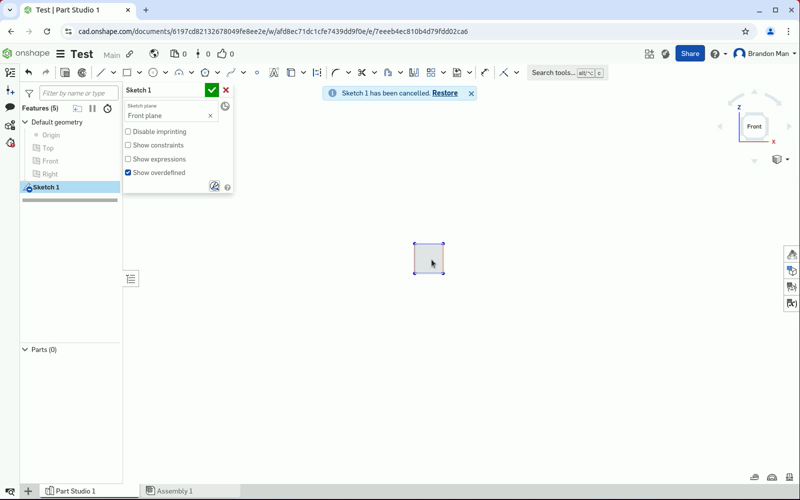
scroll(6)
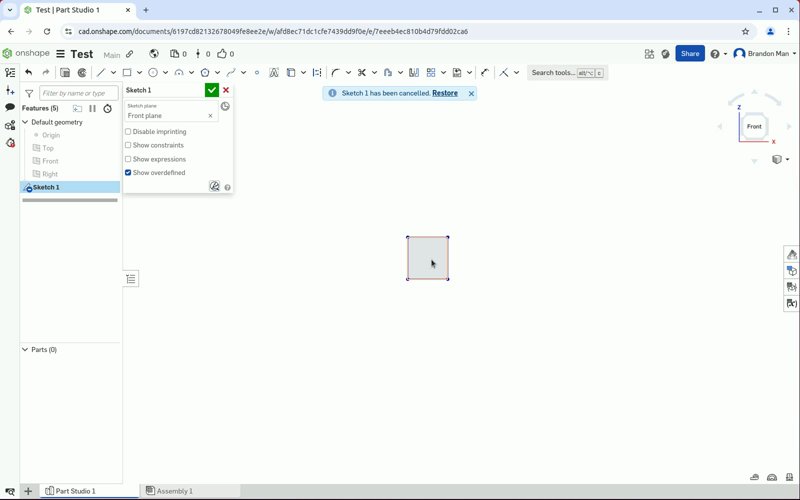
scroll(6)
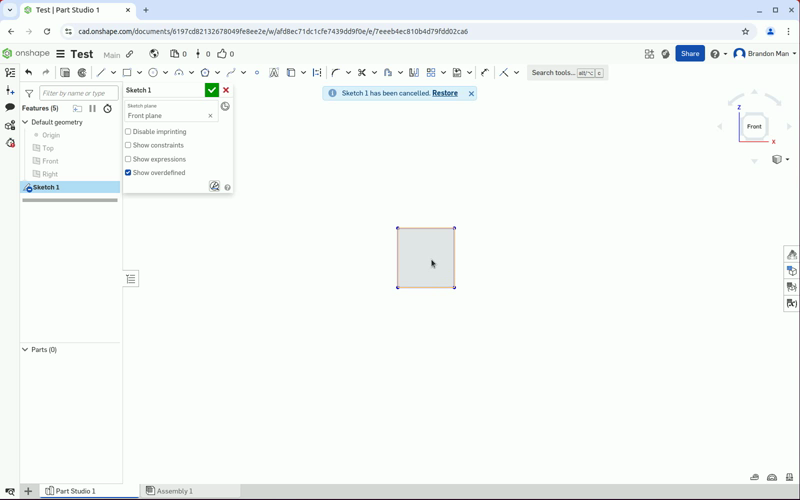
scroll(6)
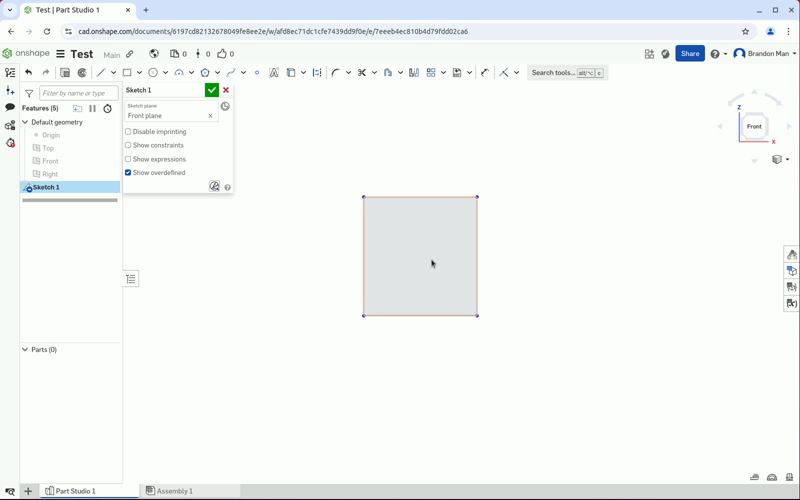
click(431, 259)
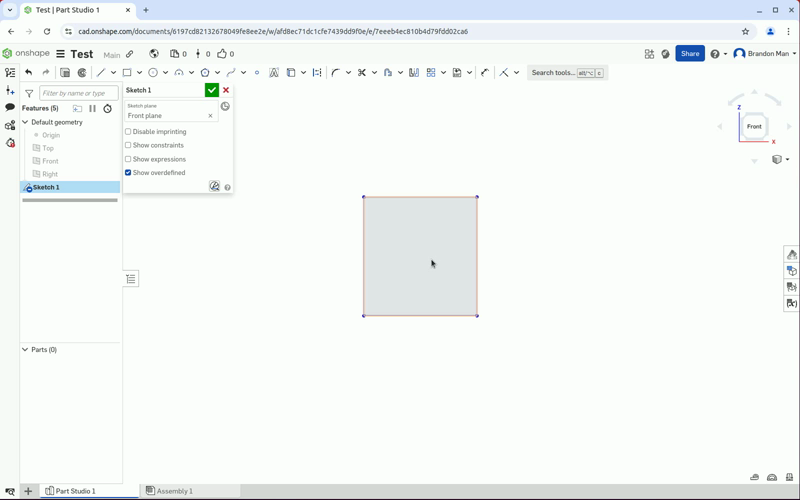
scroll(-6)
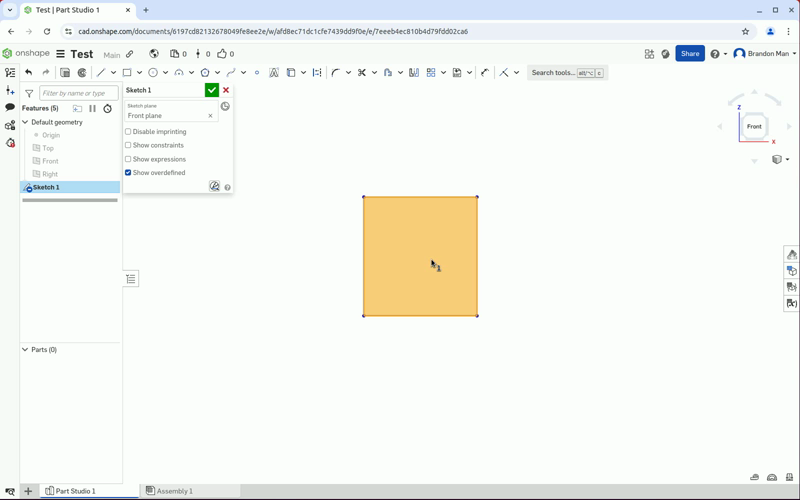
scroll(-6)
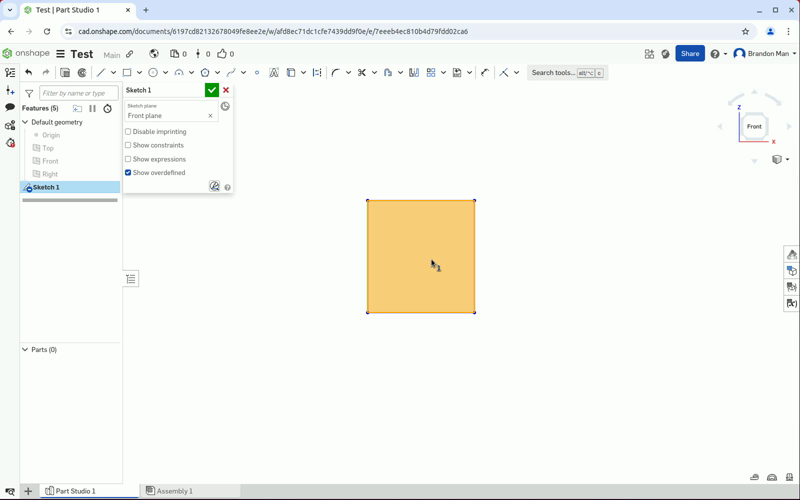
scroll(-6)
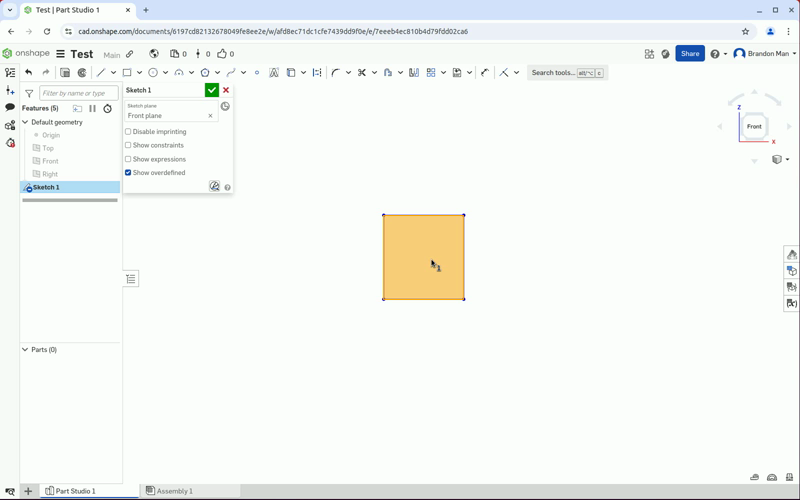
scroll(-6)
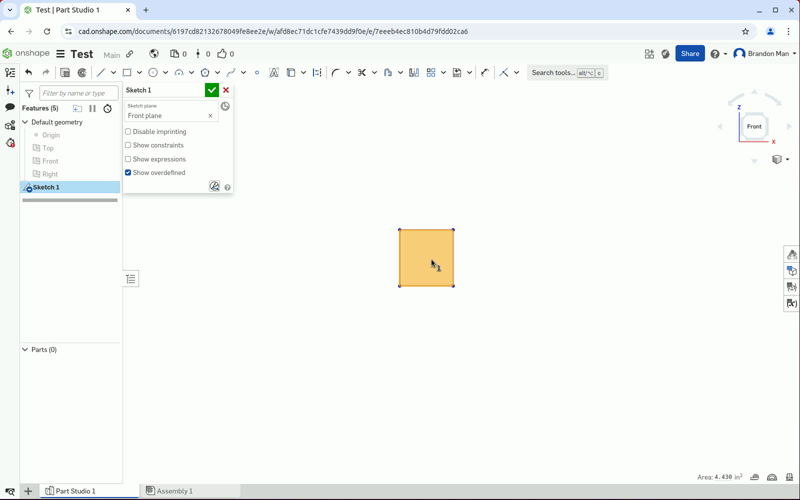
scroll(-6)
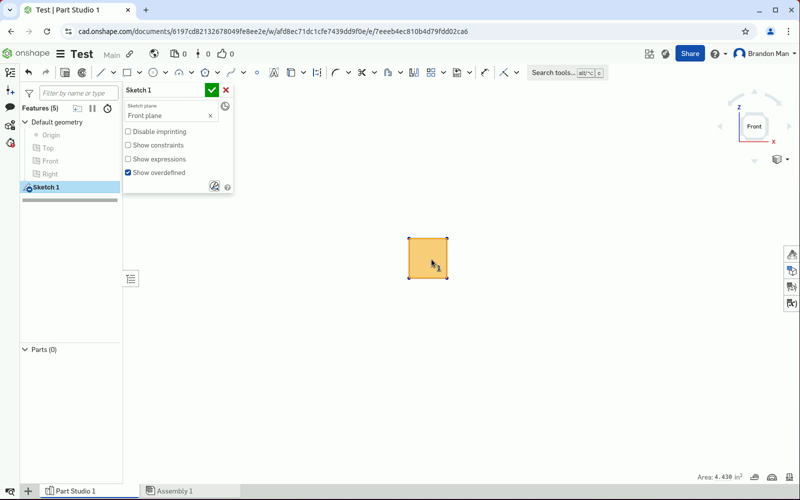
scroll(-6)
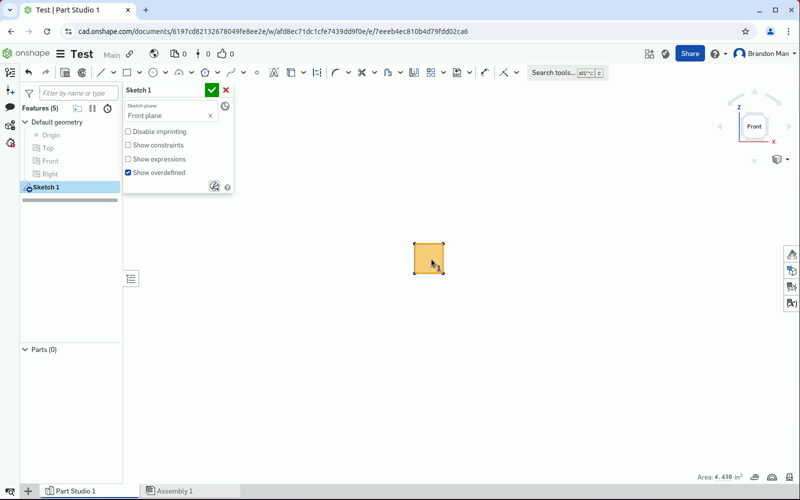
scroll(-6)
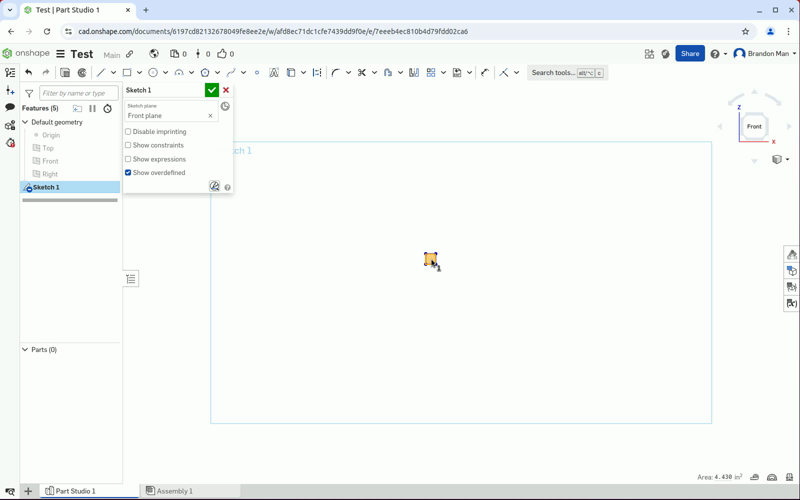
mouse_move(73, 352)
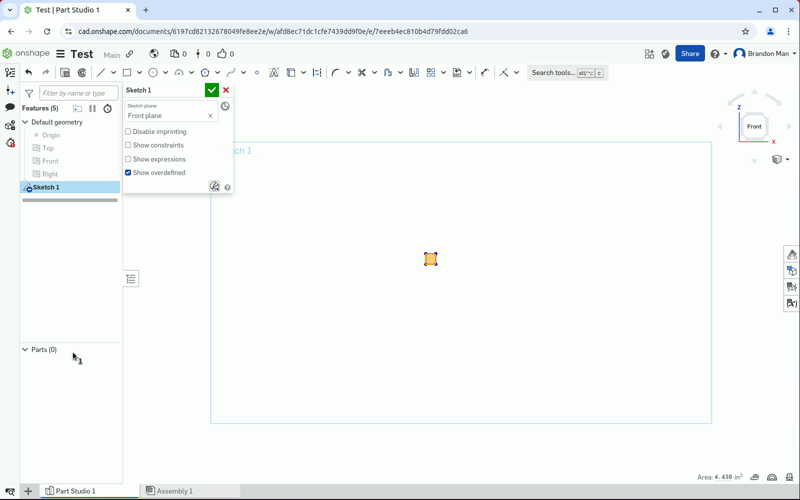
key(shift+y)
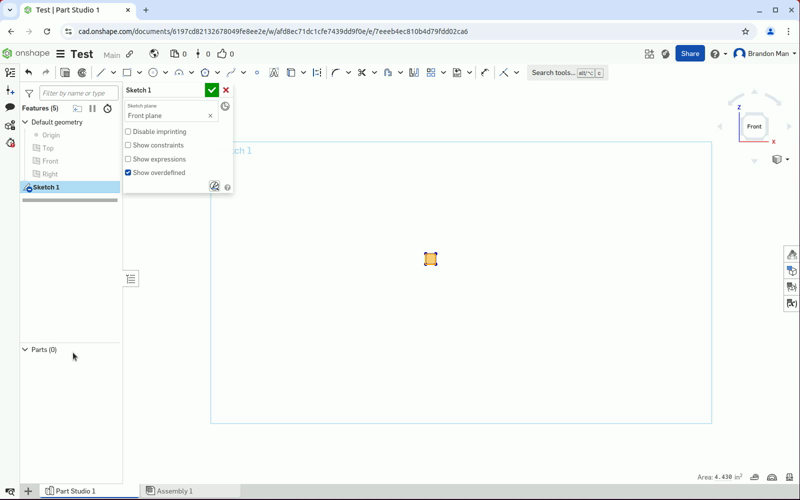
key(shift+e)
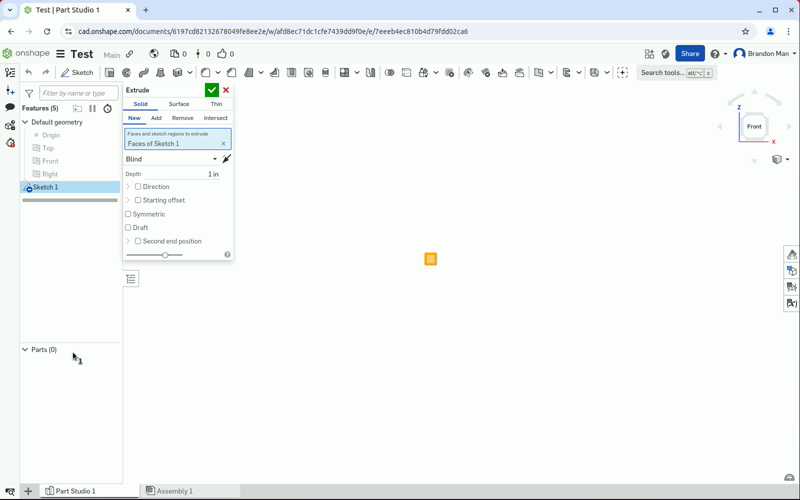
mouse_move(143, 106)
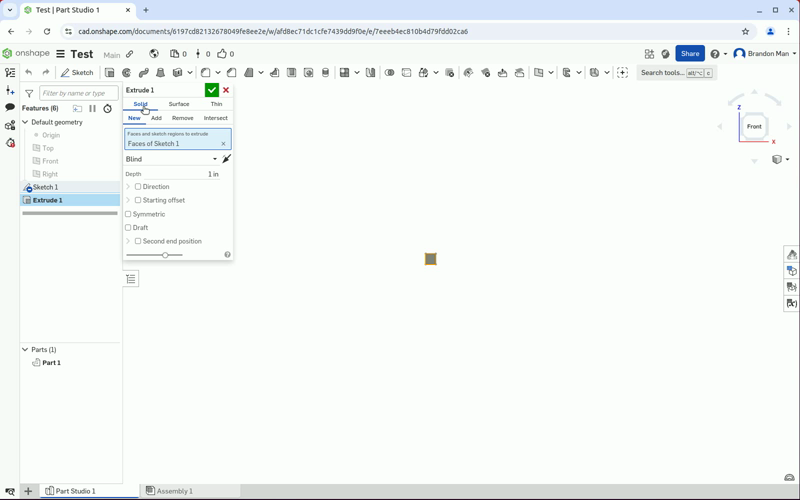
click(143, 106)
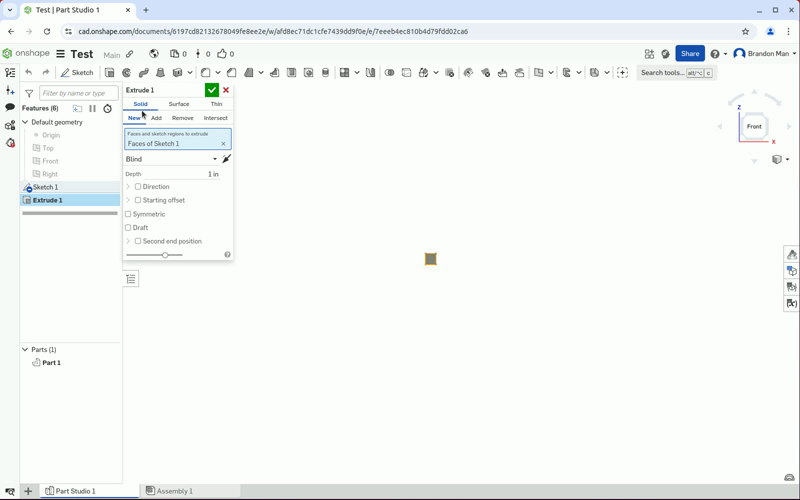
mouse_move(137, 120)
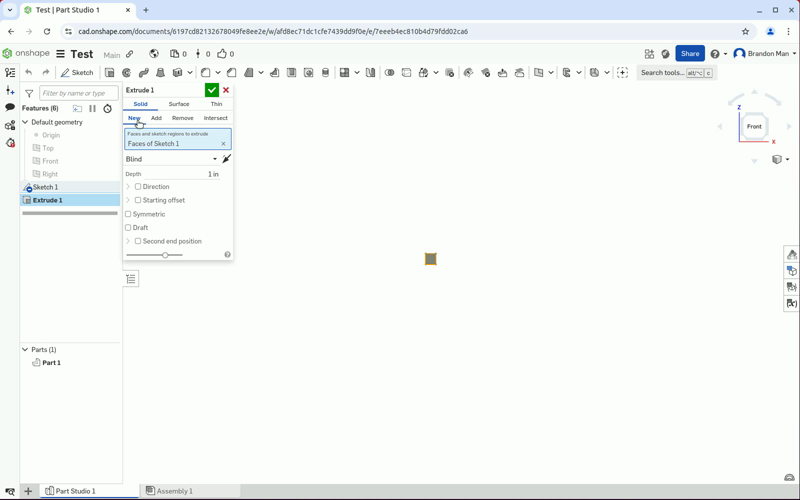
click(137, 120)
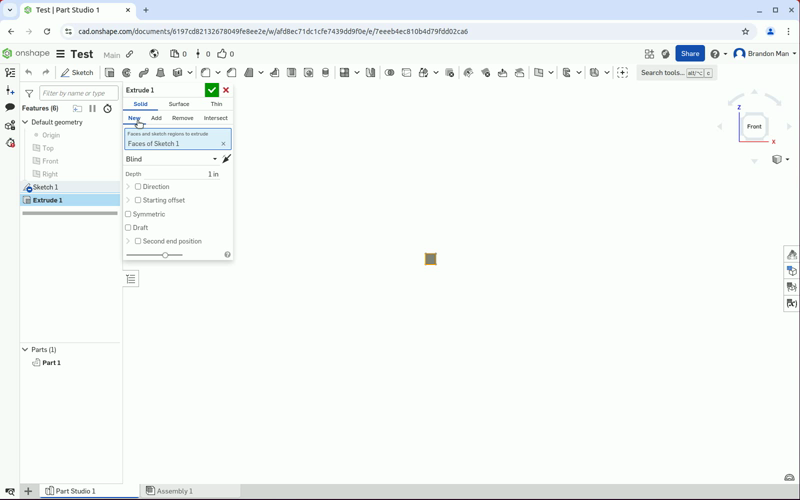
key(tab, 4)
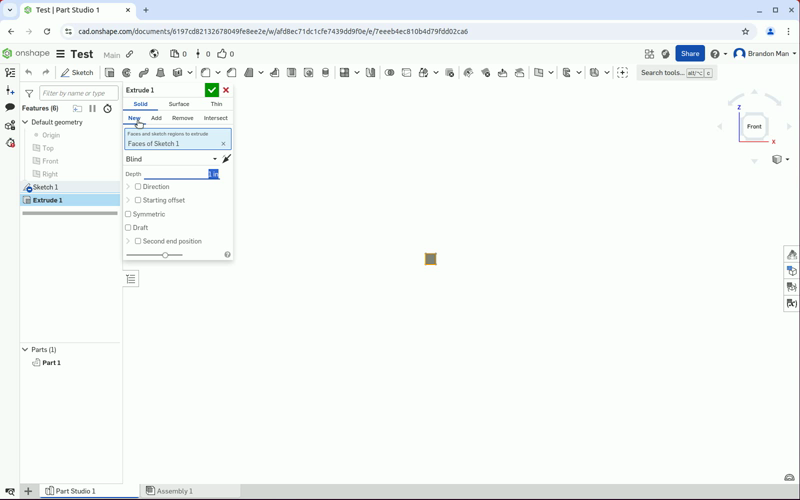
text(12.276)
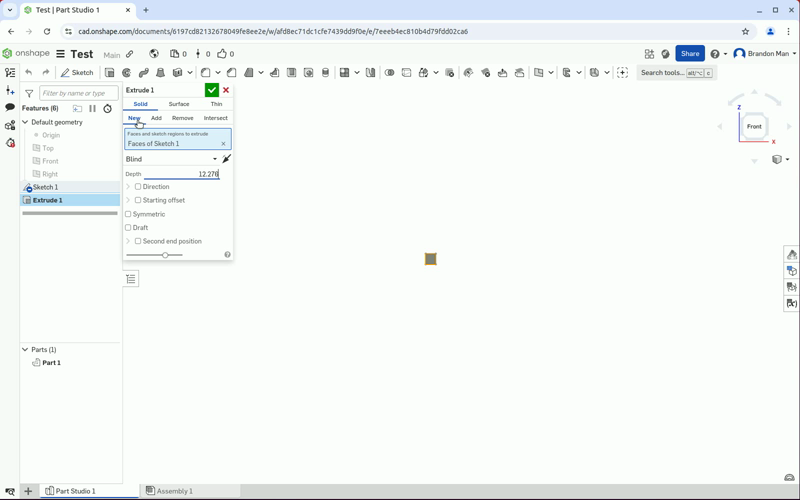
key(enter)
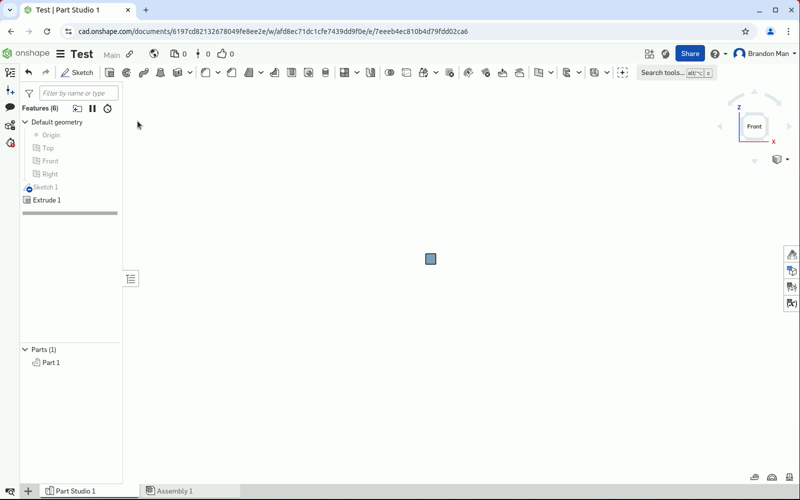
key(shift+h)
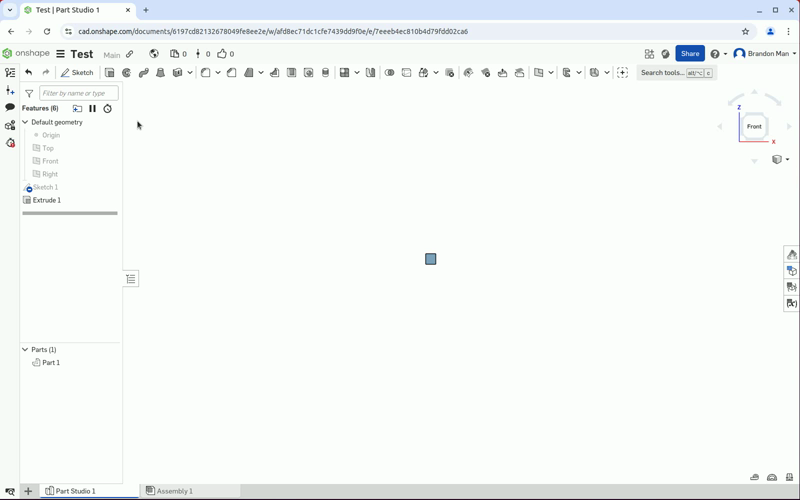
key(shift+h)
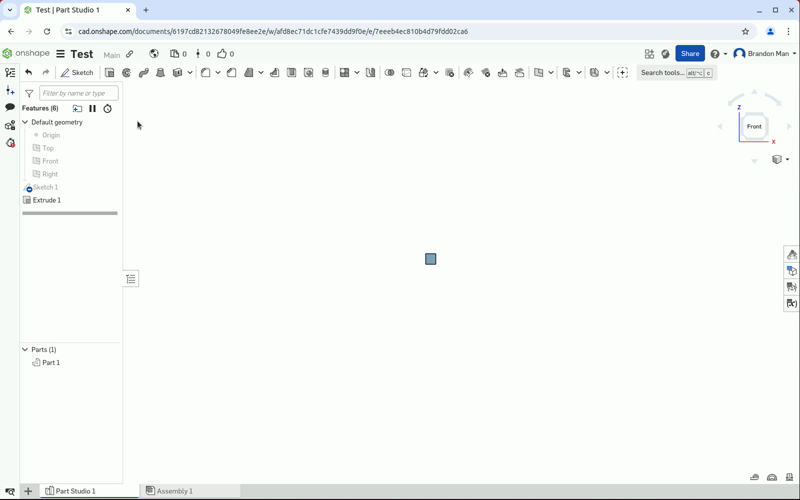
mouse_move(73, 189)
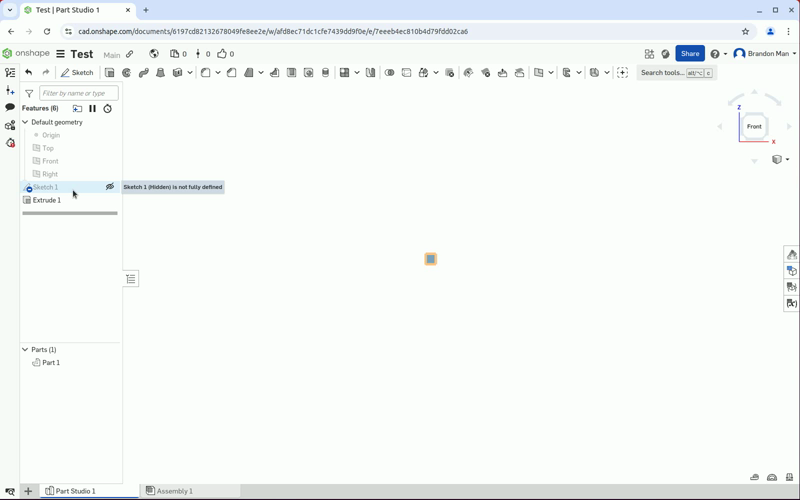
click(73, 189)
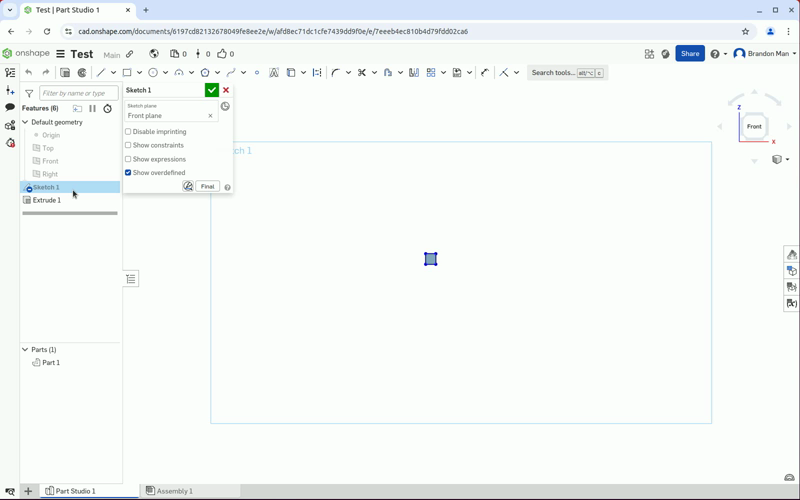
mouse_move(229, 92)
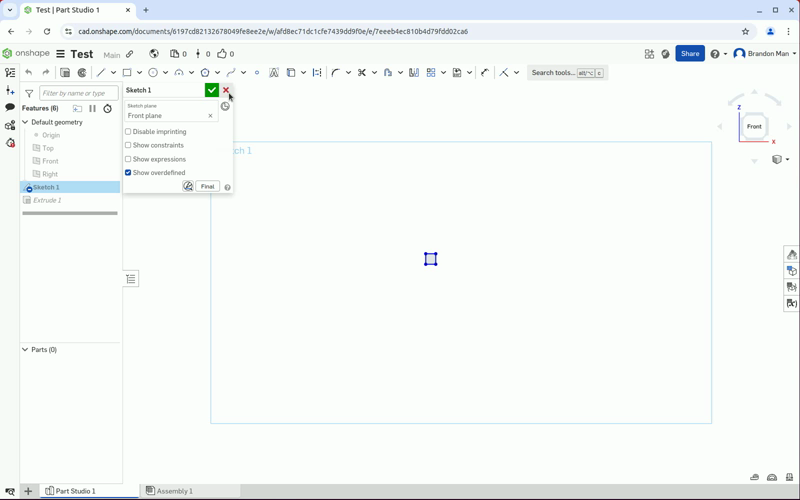
click(229, 92)
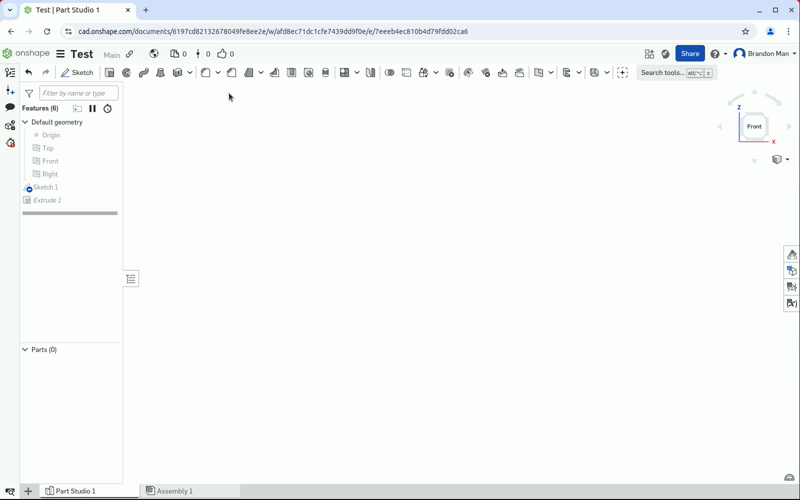
mouse_move(73, 352)
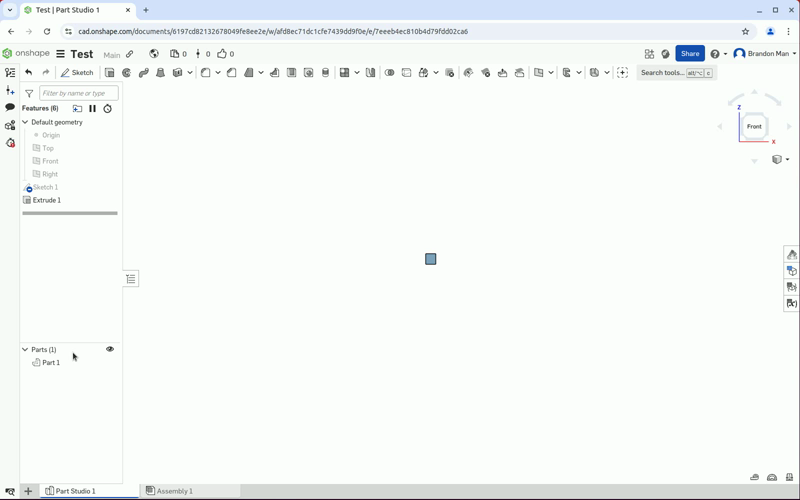
key(y)
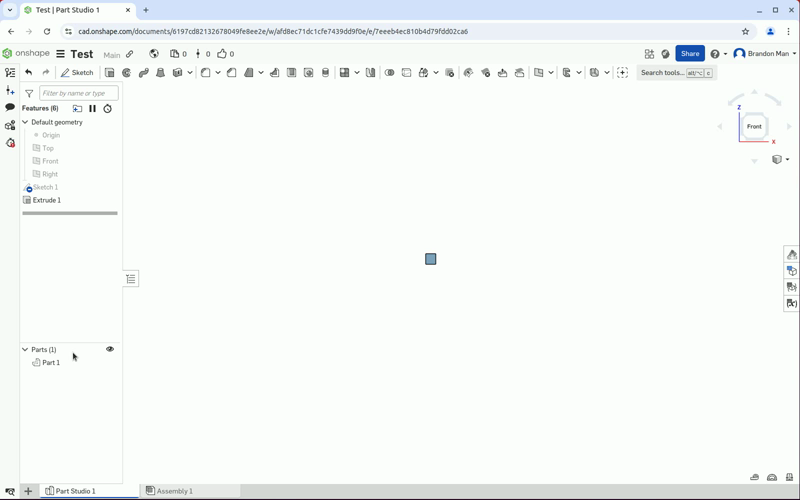
key(shift+p)
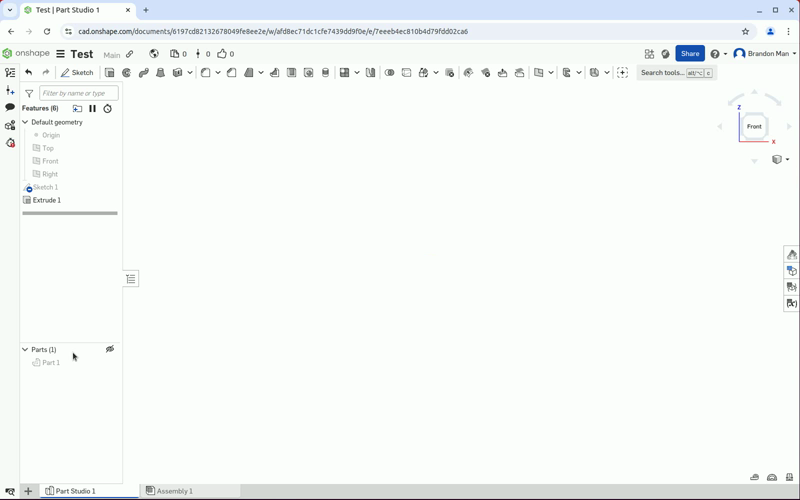
key(space)
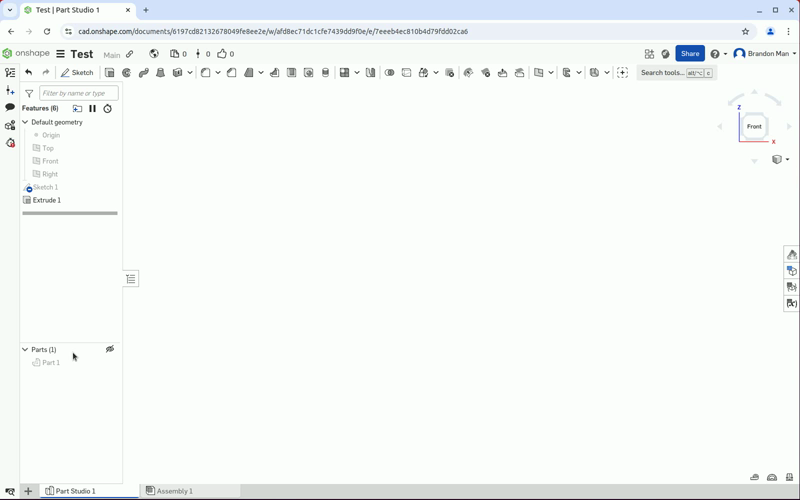
key_down(shift)
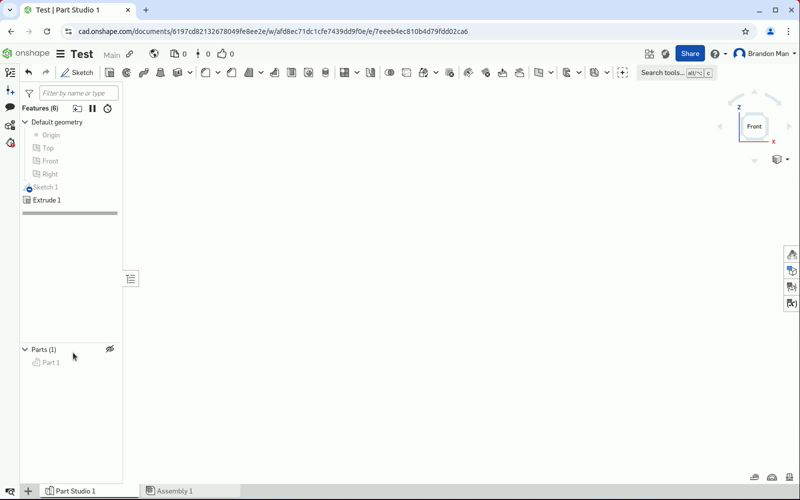
key(down)
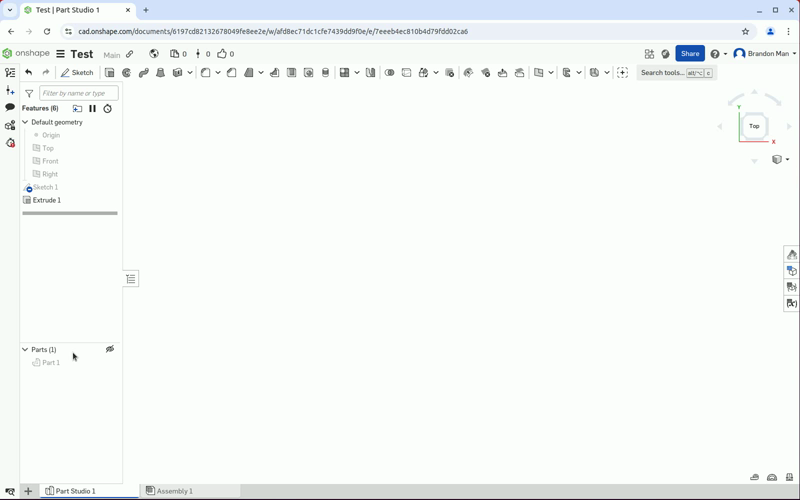
key_up(shift)
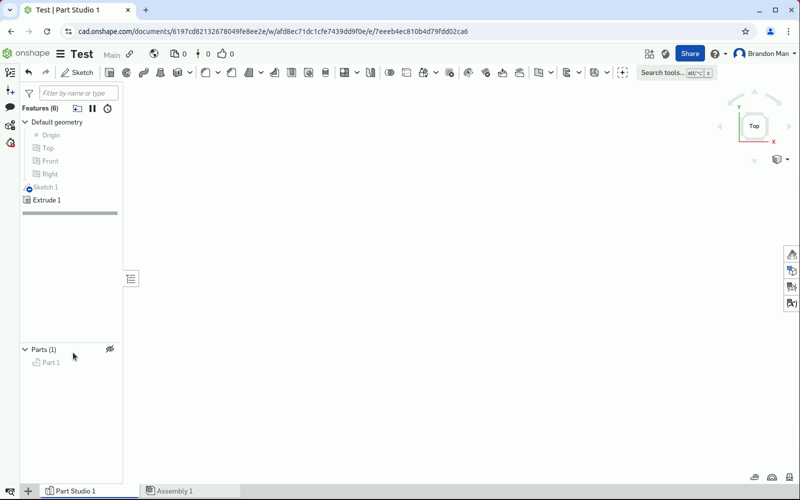
mouse_move(73, 352)
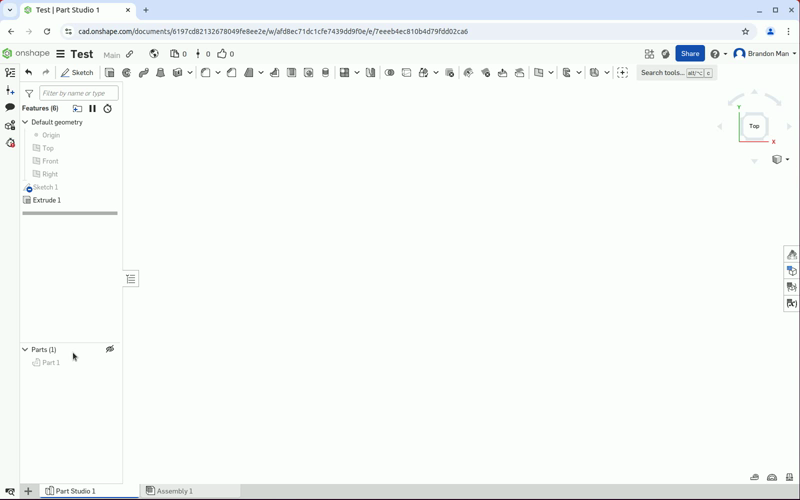
key(shift+y)
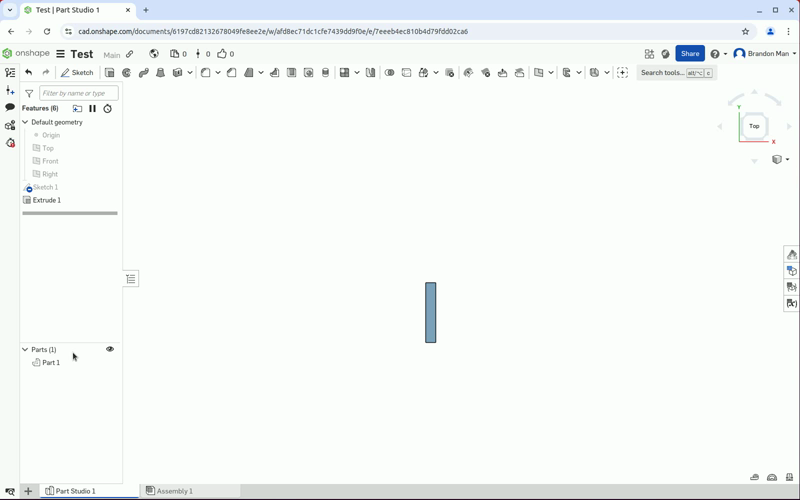
mouse_move(541, 75)
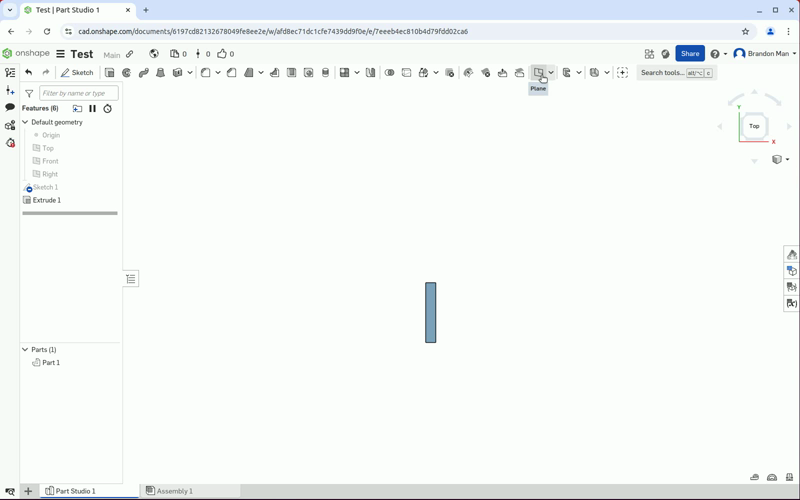
click(541, 75)
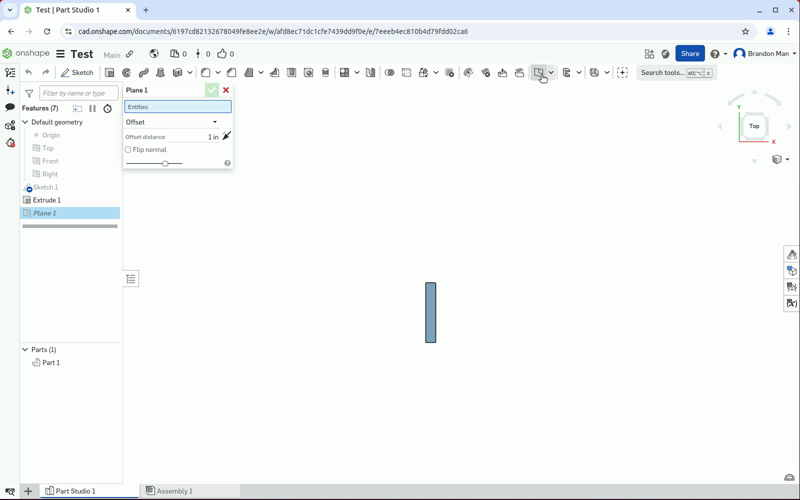
mouse_move(73, 150)
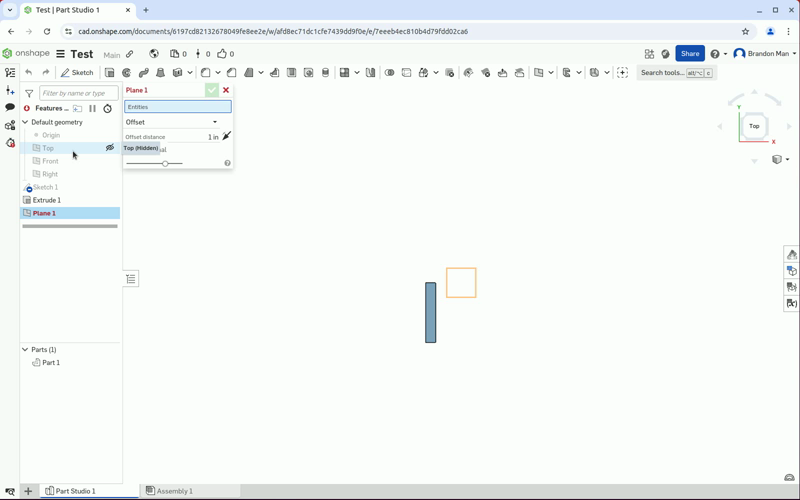
click(73, 150)
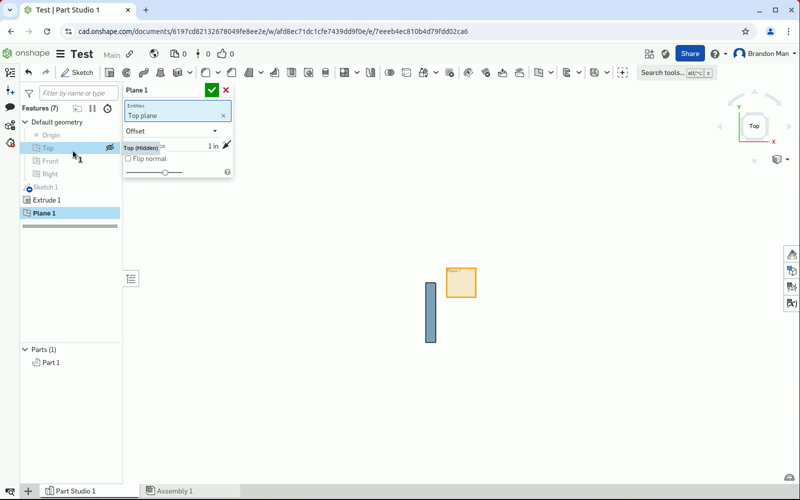
key(tab, 2)
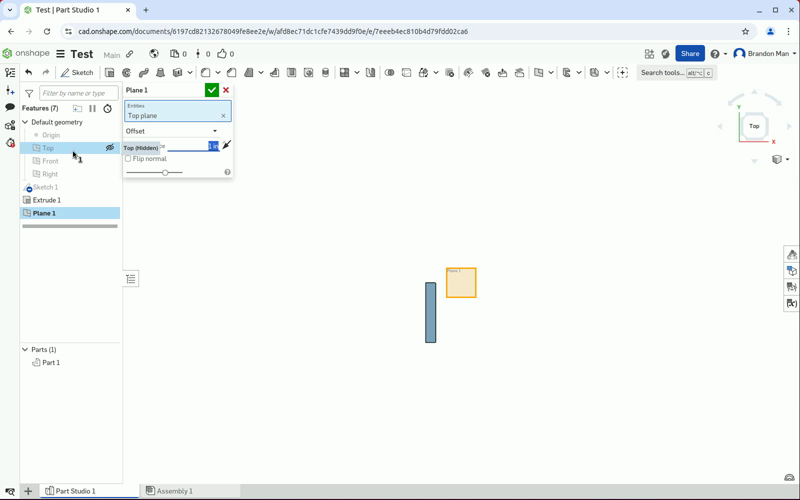
text(5.792)
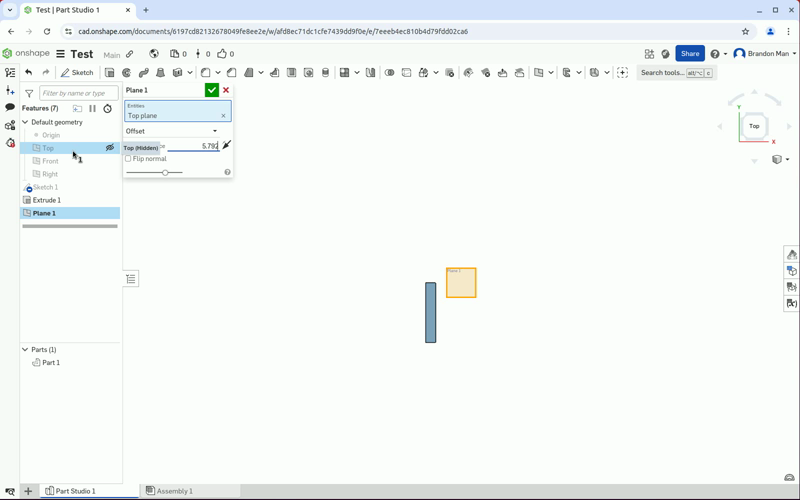
key(enter, 2)
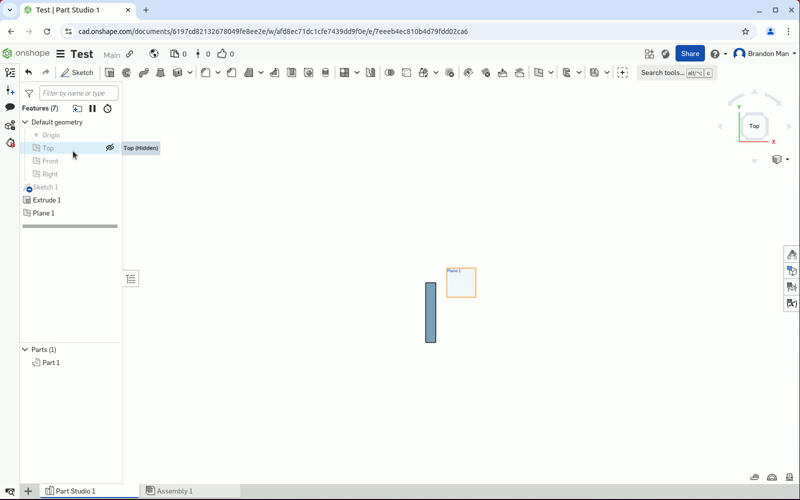
key(shift+s)
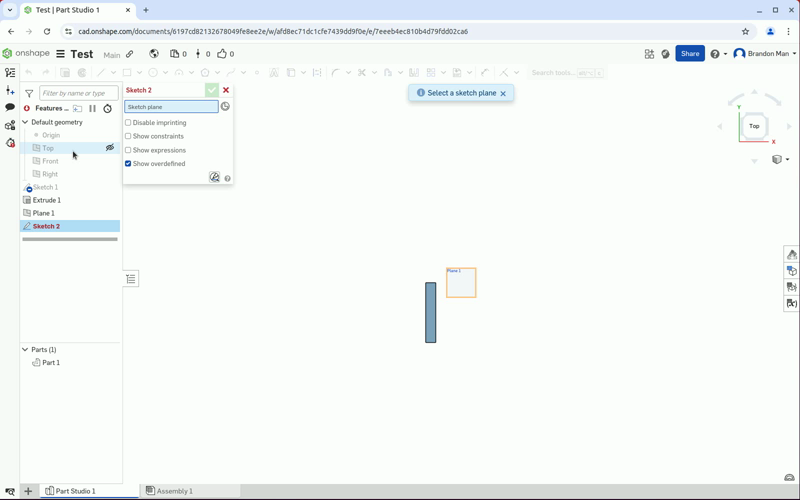
mouse_move(73, 215)
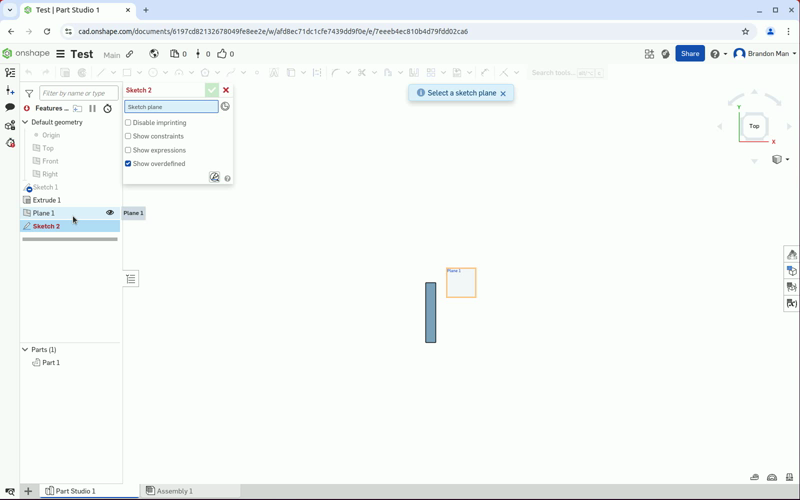
click(73, 215)
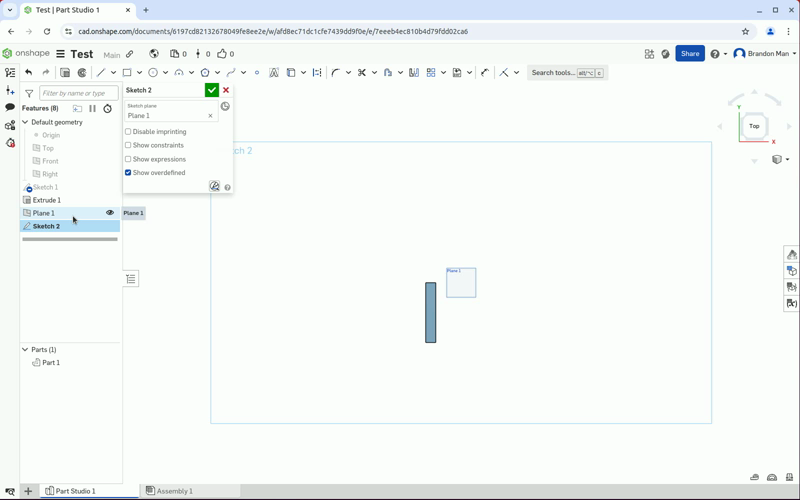
mouse_move(73, 352)
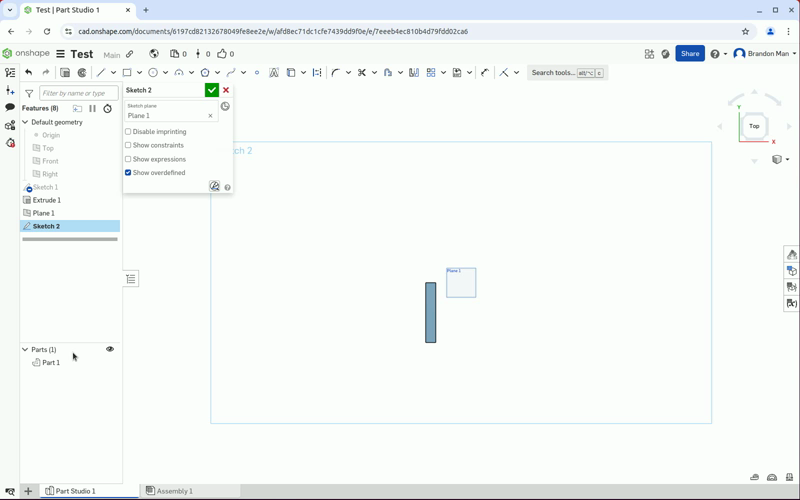
key(y)
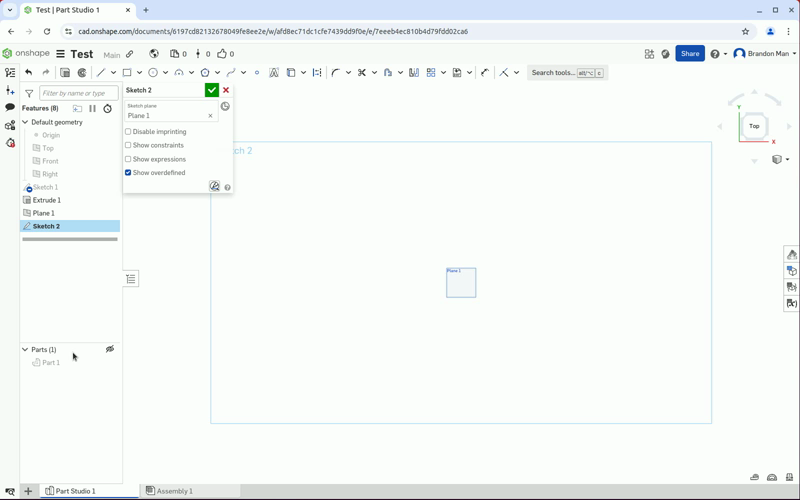
key(l)
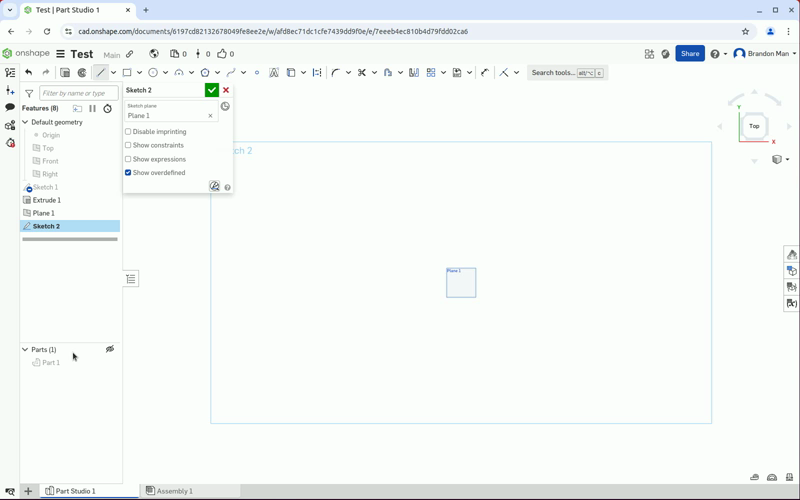
key_down(shift)
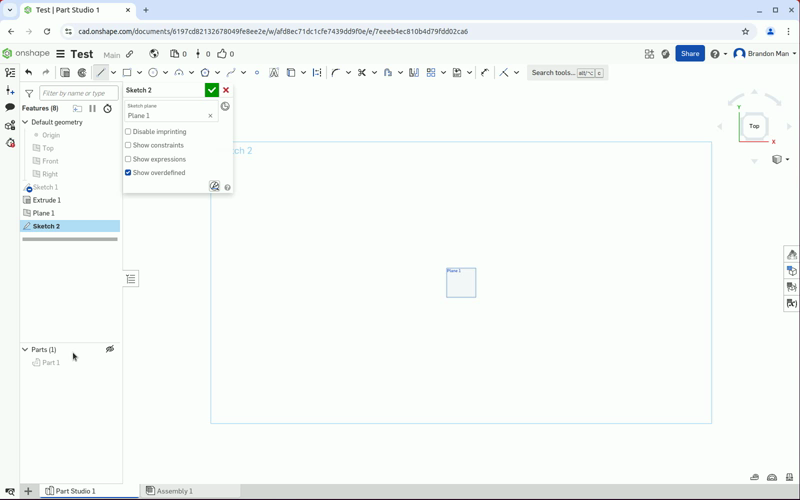
mouse_move(426, 342)
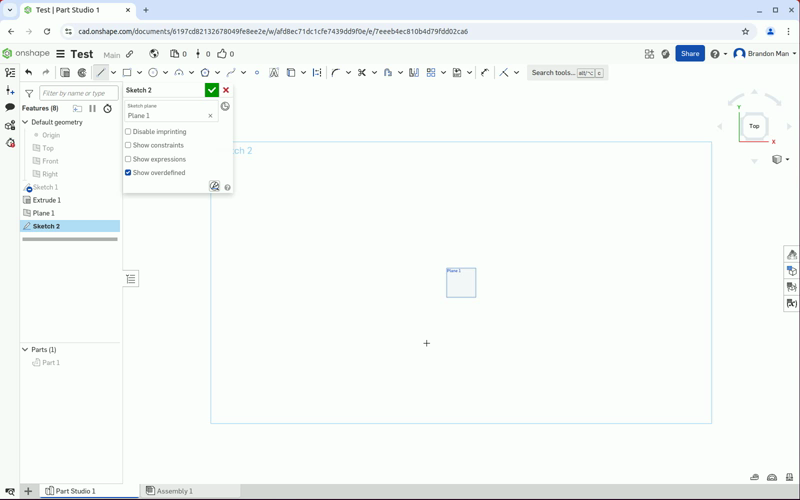
click(426, 342)
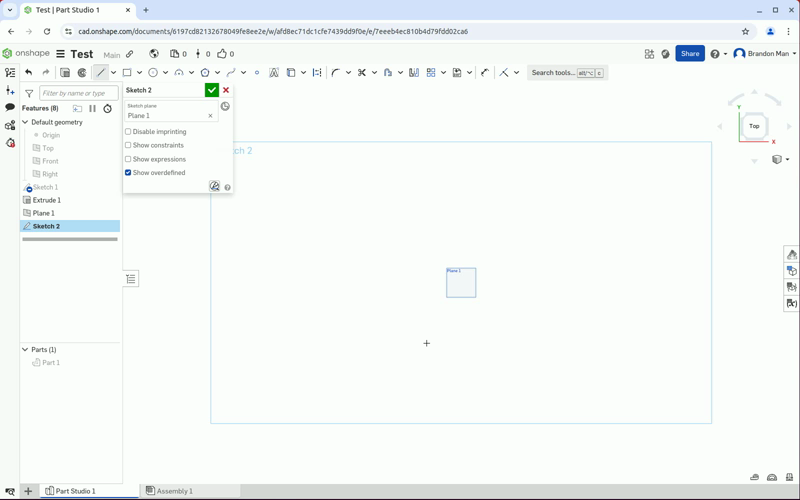
key_up(shift)
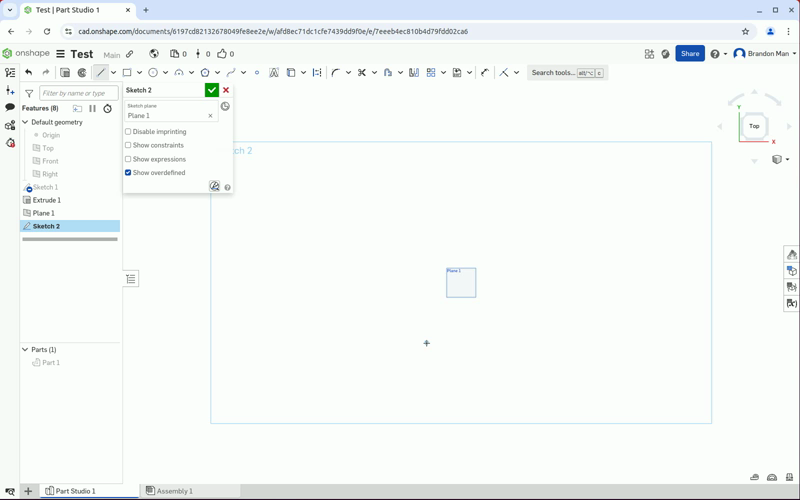
key_down(shift)
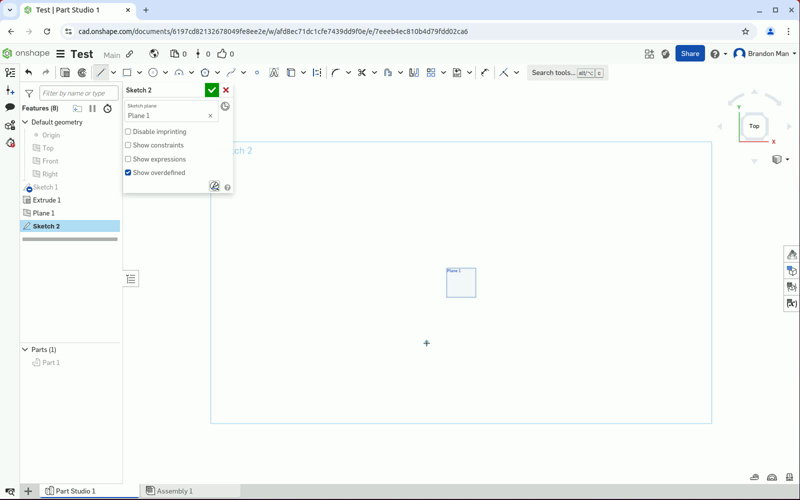
mouse_move(456, 342)
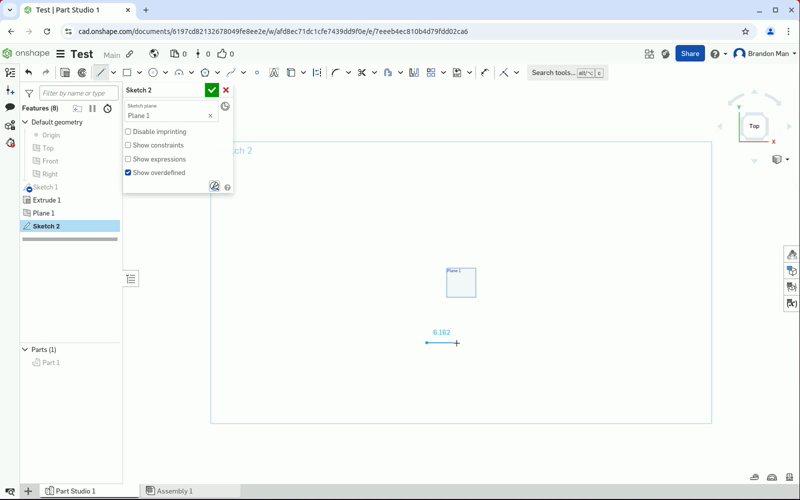
mouse_move(433, 342)
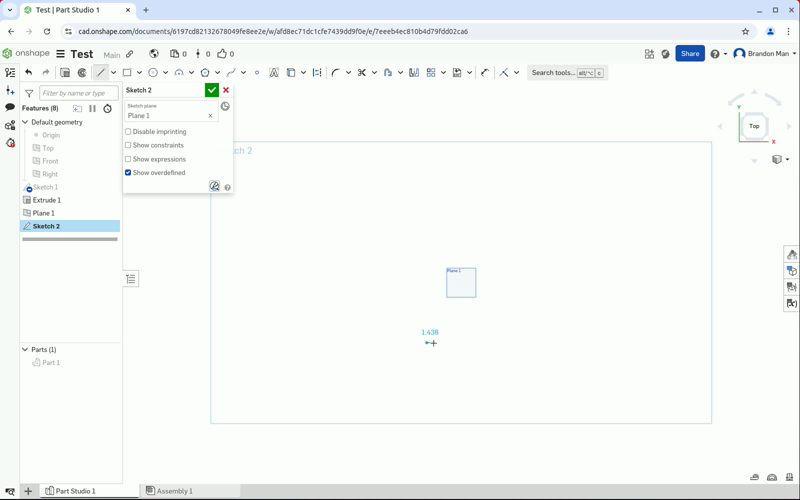
scroll(6)
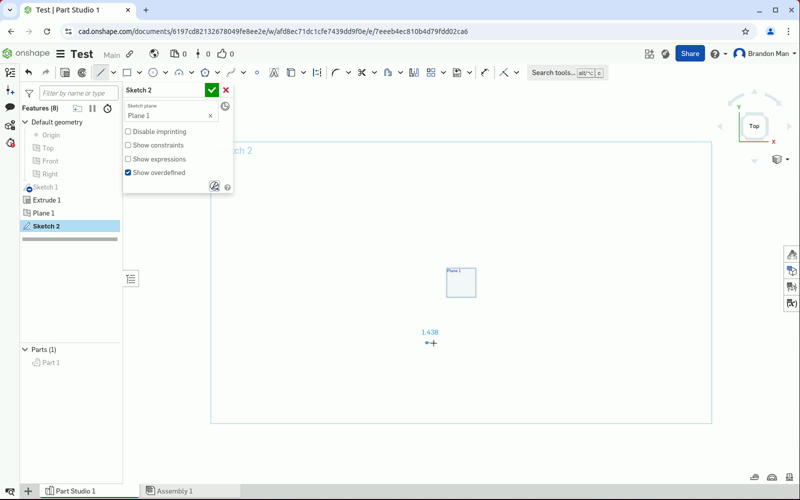
scroll(6)
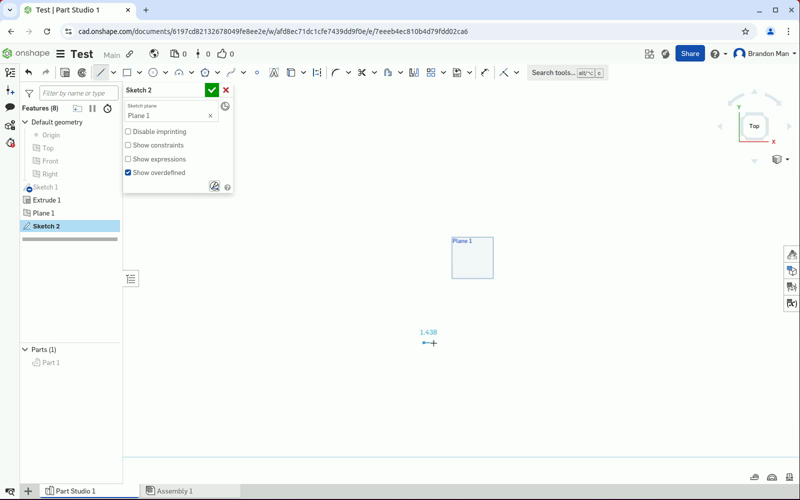
scroll(6)
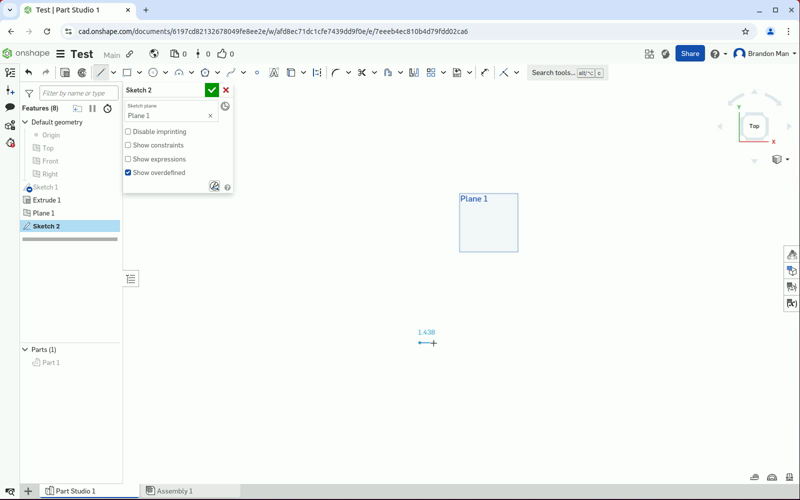
scroll(6)
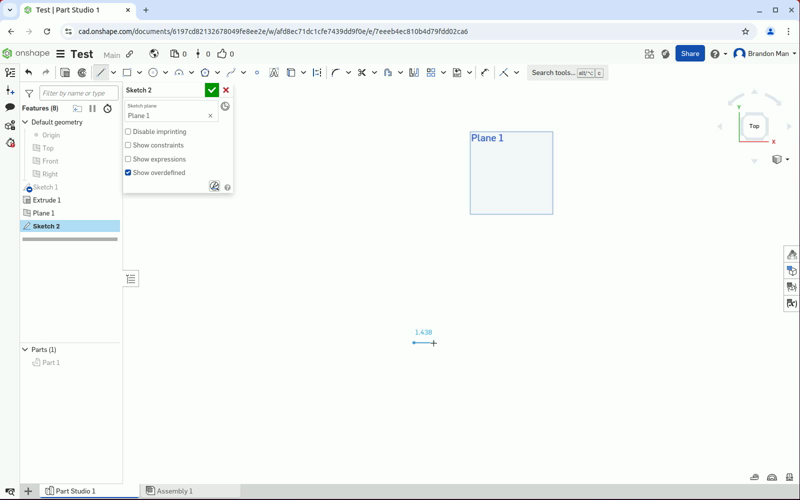
scroll(6)
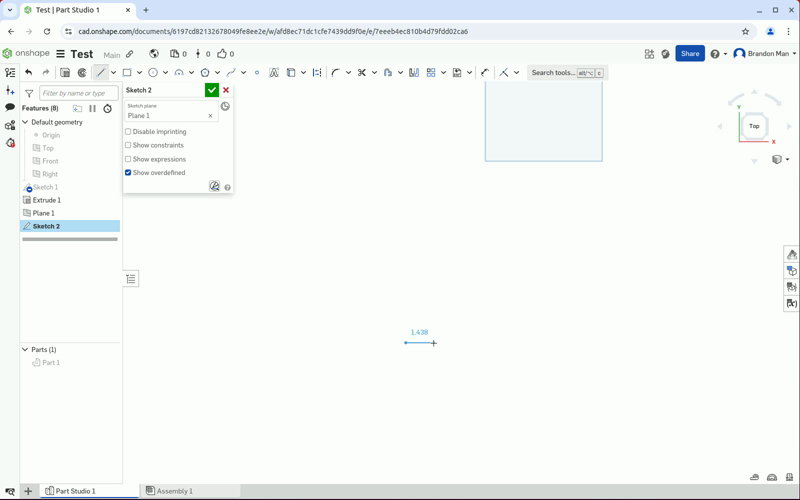
scroll(6)
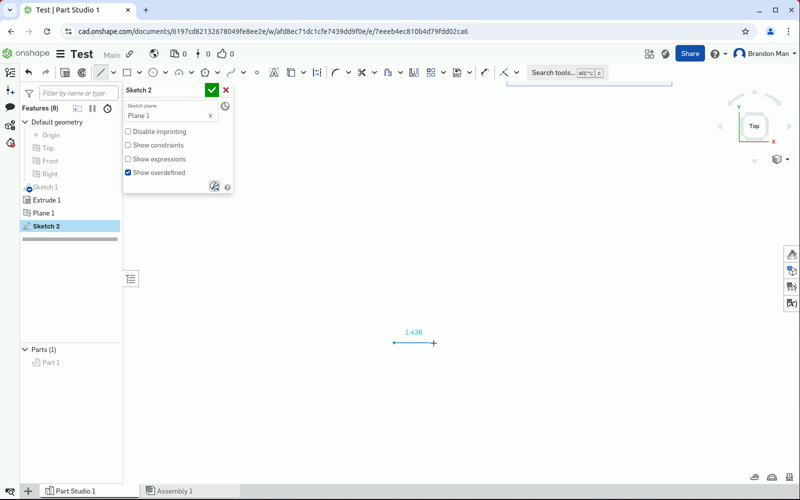
scroll(6)
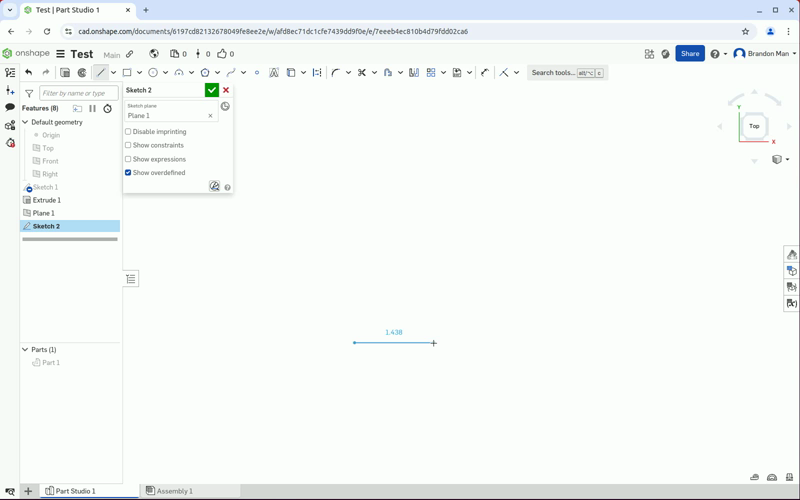
click(433, 342)
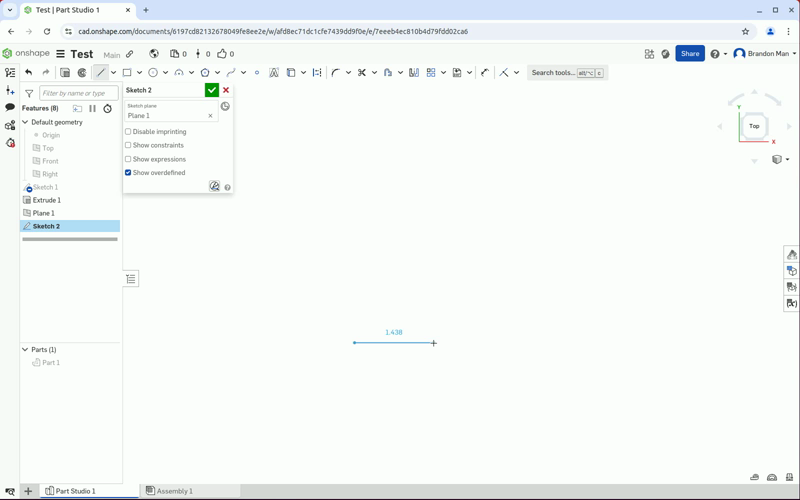
scroll(-6)
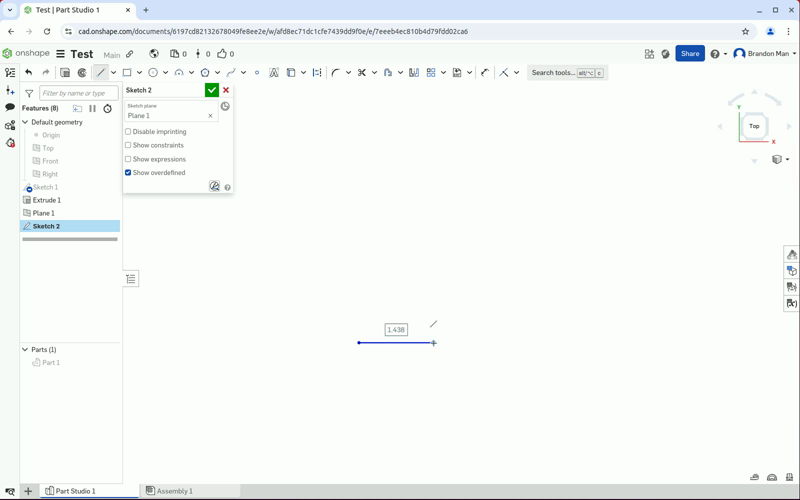
scroll(-6)
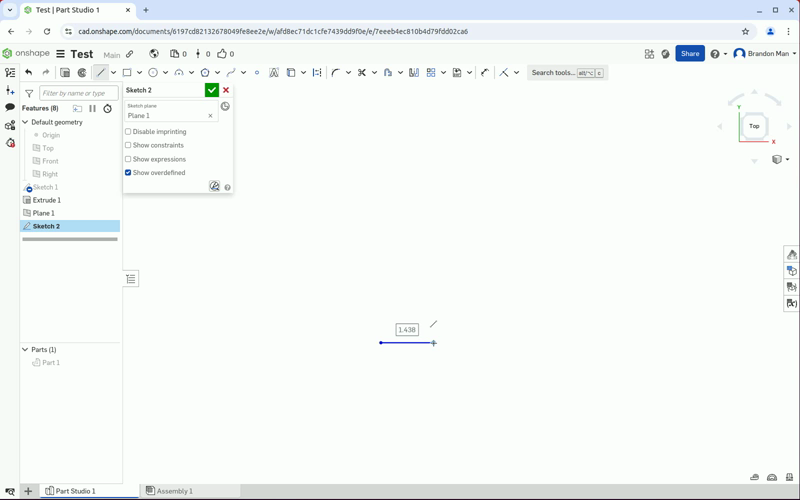
scroll(-6)
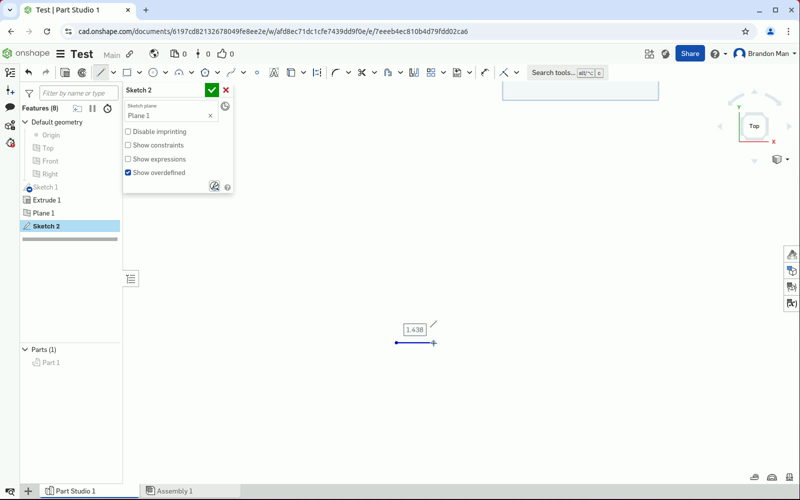
scroll(-6)
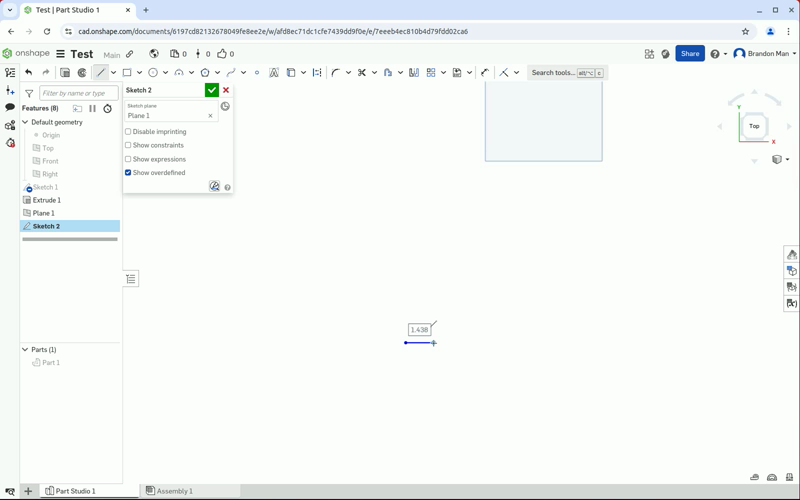
scroll(-6)
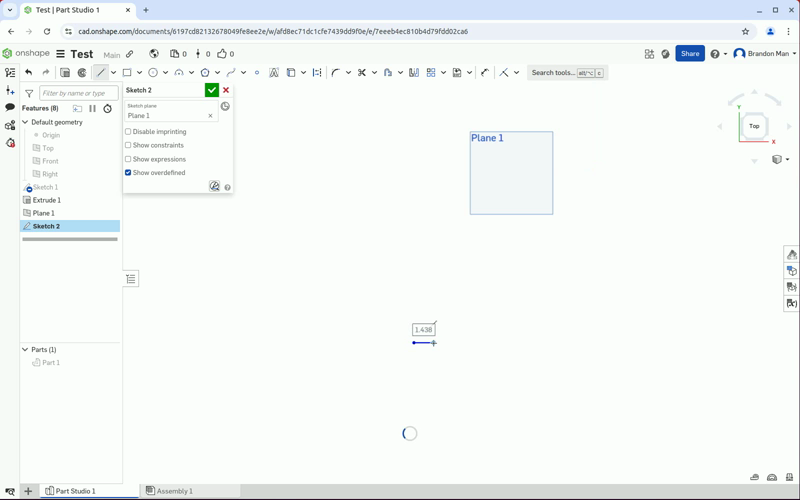
scroll(-6)
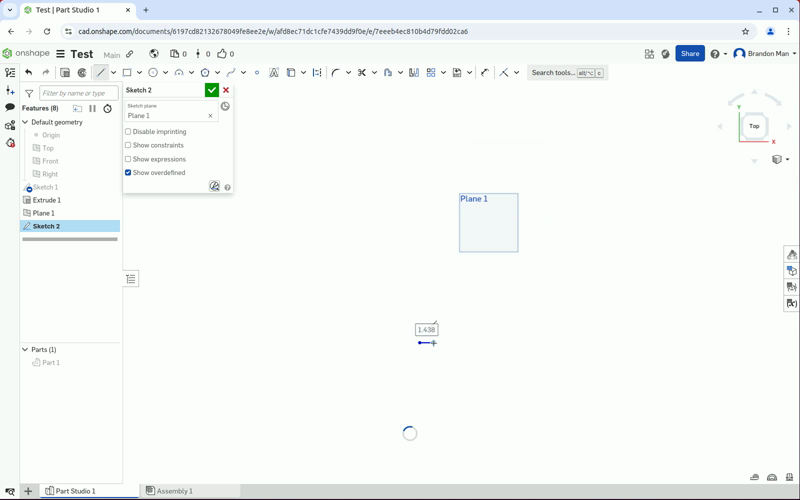
scroll(-6)
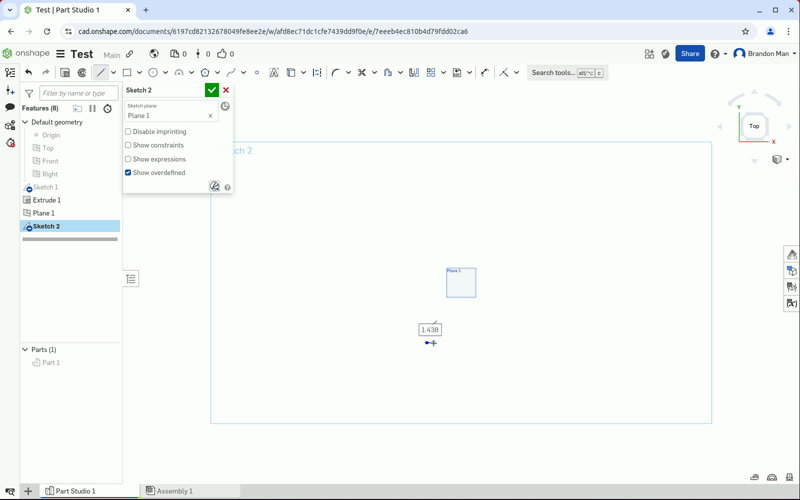
key_up(shift)
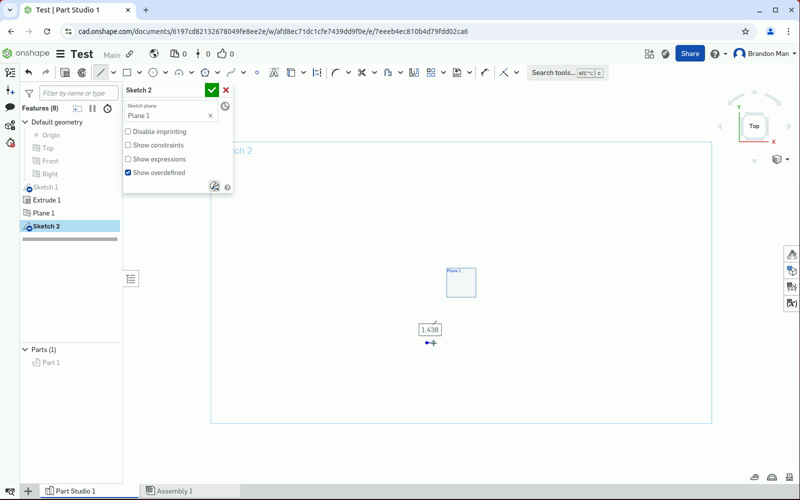
key_down(shift)
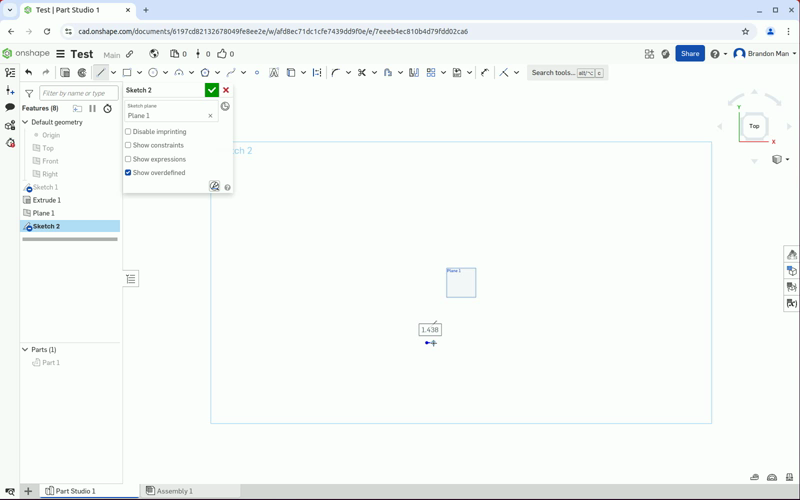
mouse_move(463, 342)
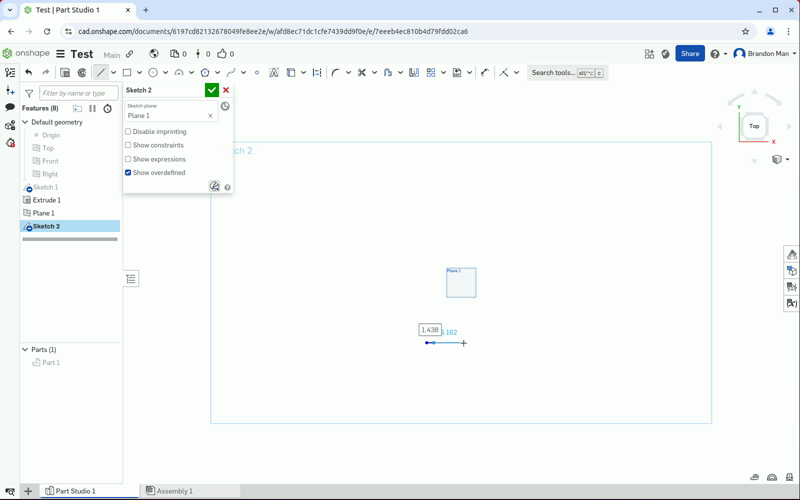
mouse_move(433, 285)
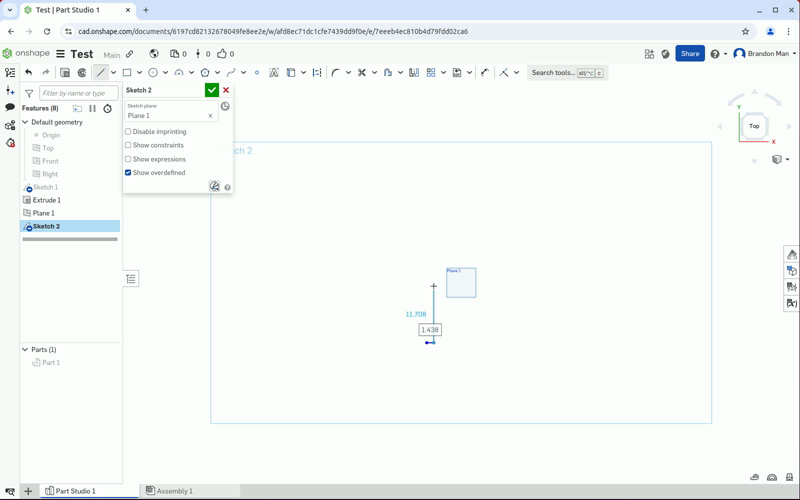
click(433, 285)
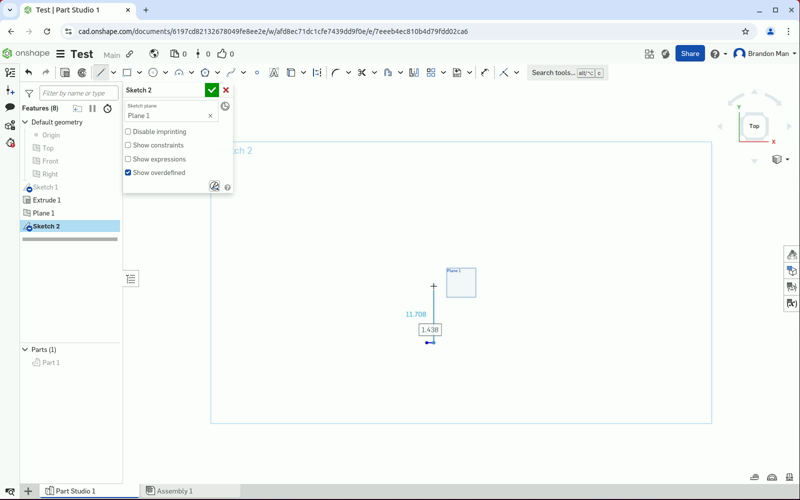
key_up(shift)
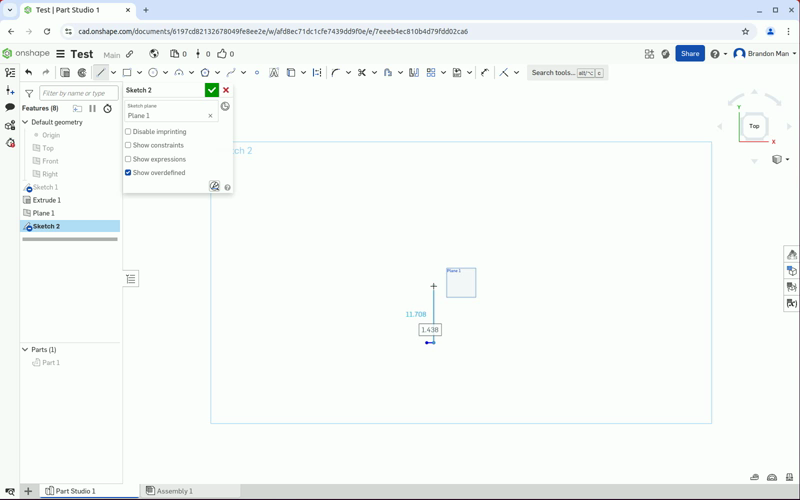
key_down(shift)
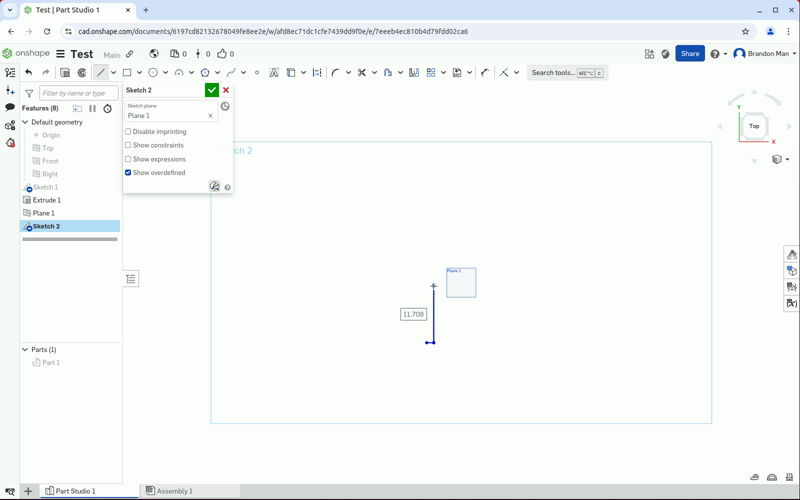
mouse_move(463, 285)
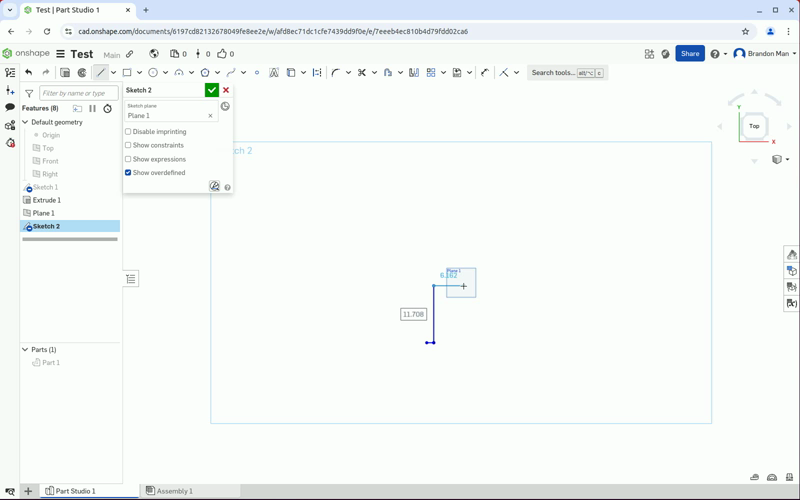
mouse_move(426, 285)
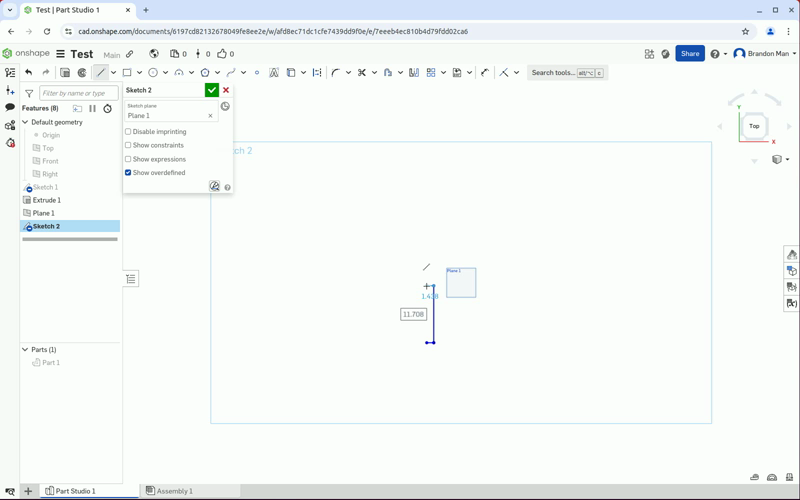
scroll(6)
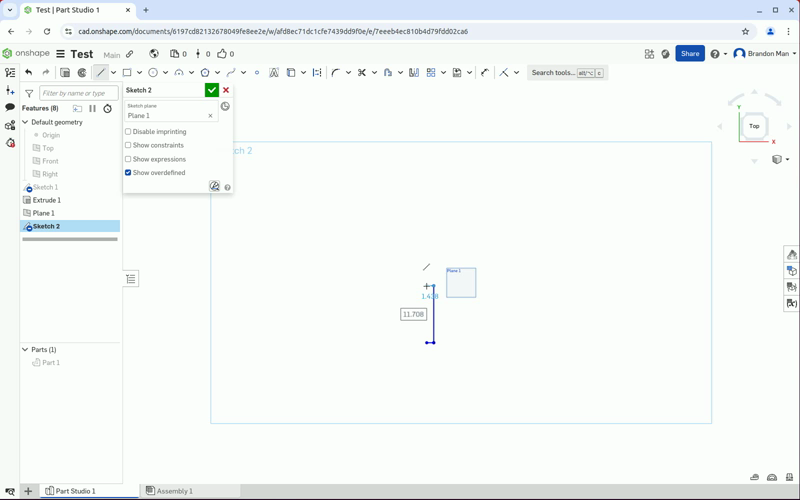
scroll(6)
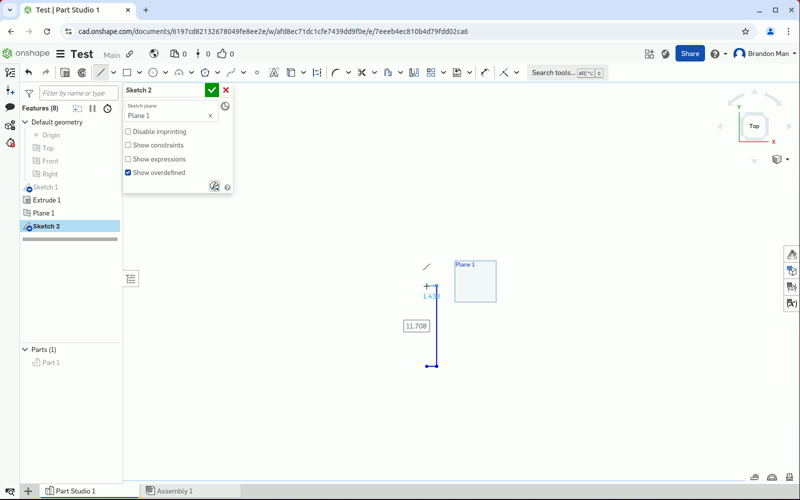
scroll(6)
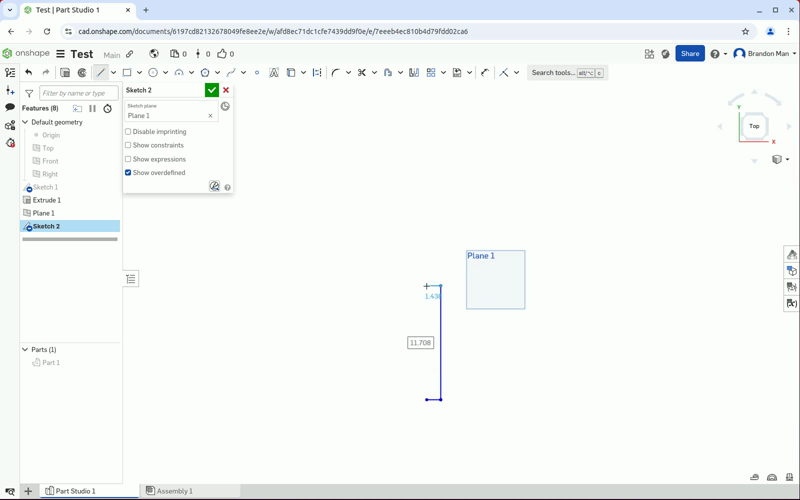
scroll(6)
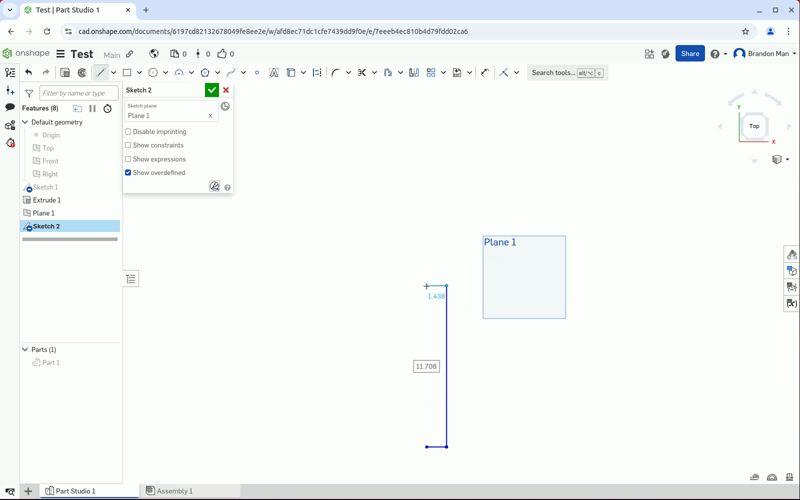
scroll(6)
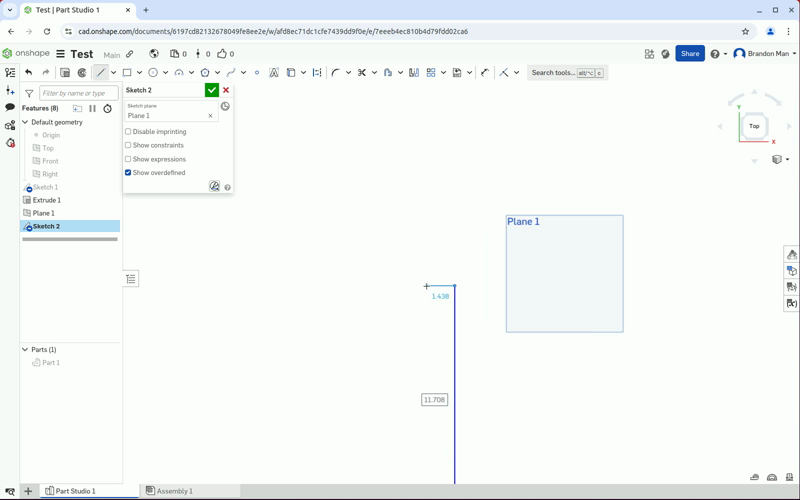
scroll(6)
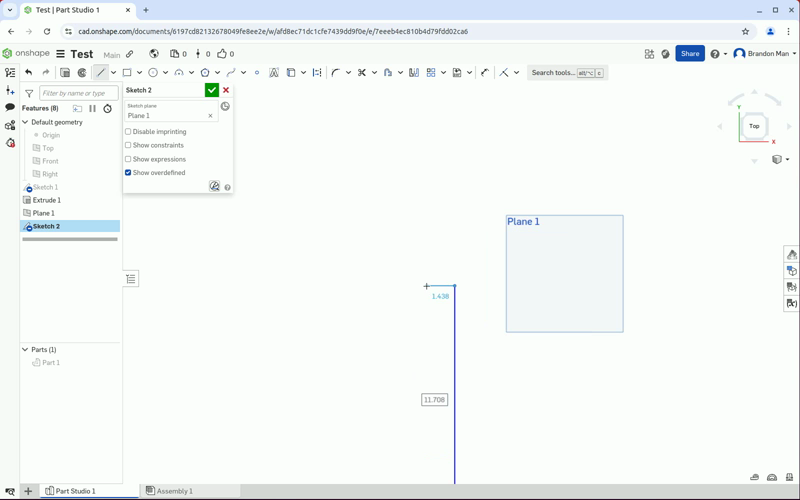
scroll(6)
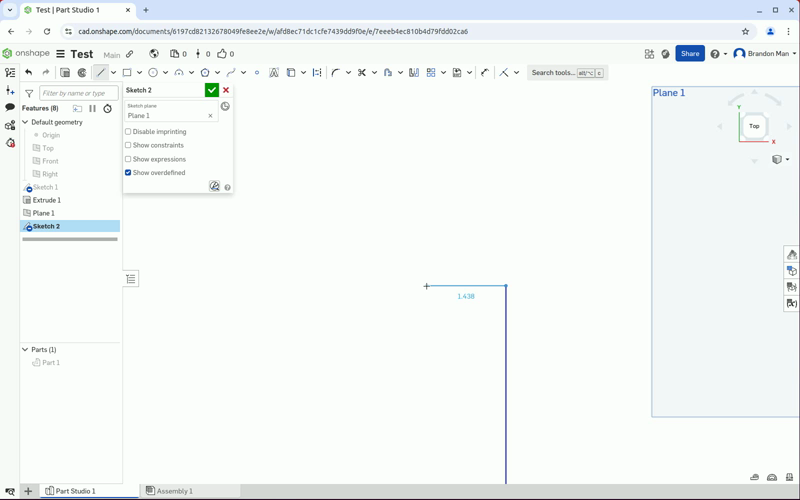
click(426, 285)
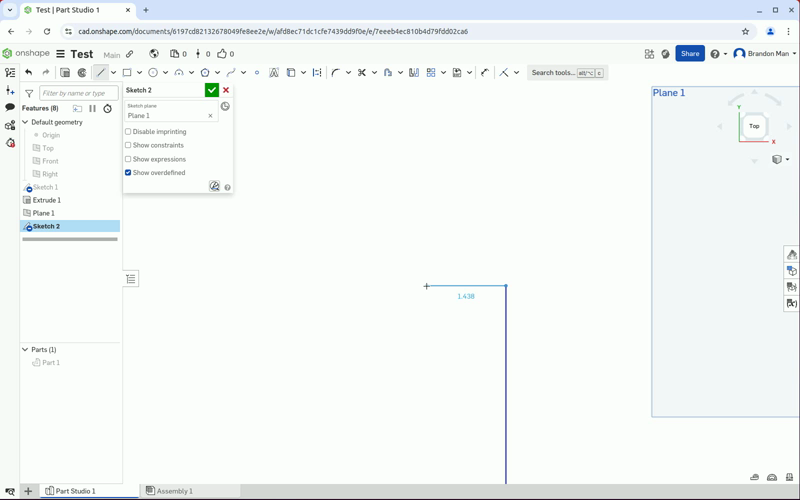
scroll(-6)
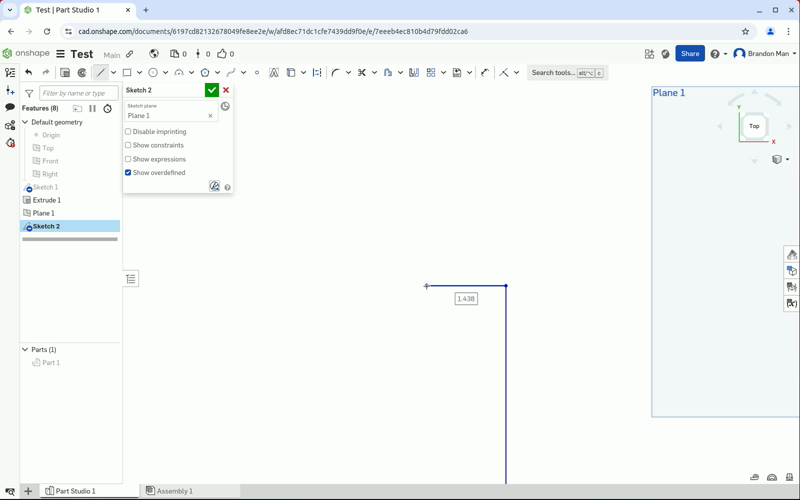
scroll(-6)
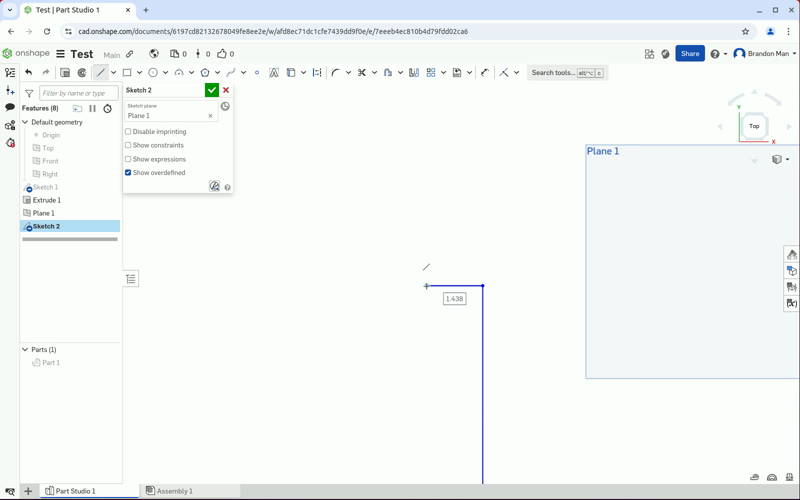
scroll(-6)
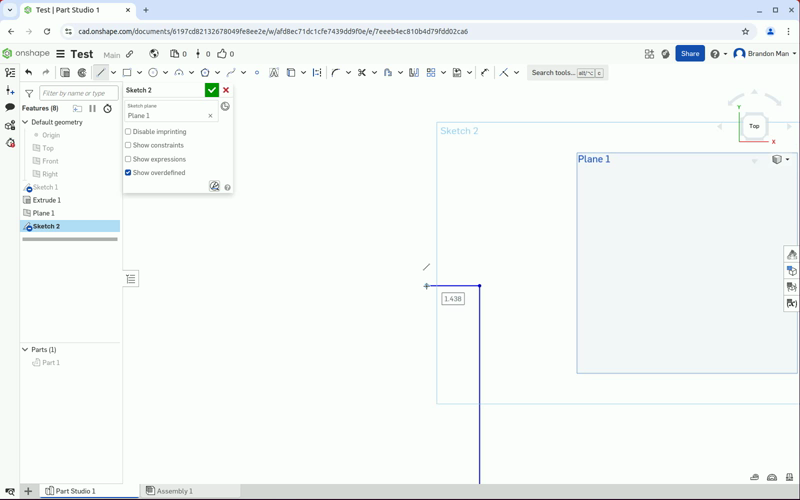
scroll(-6)
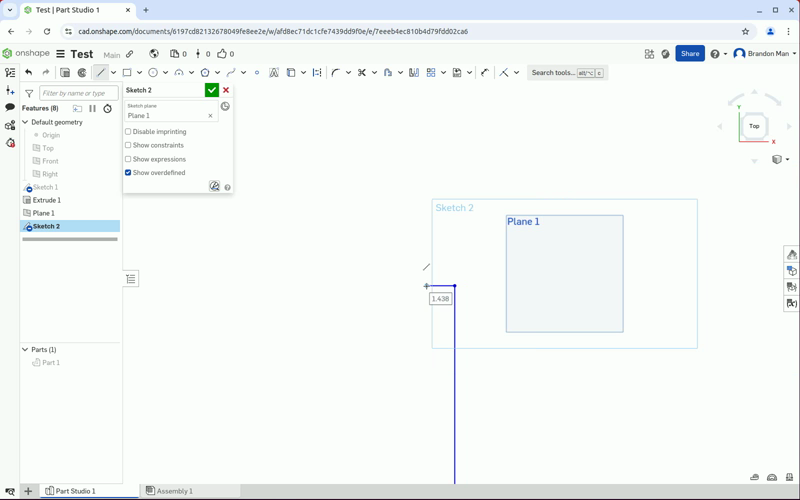
scroll(-6)
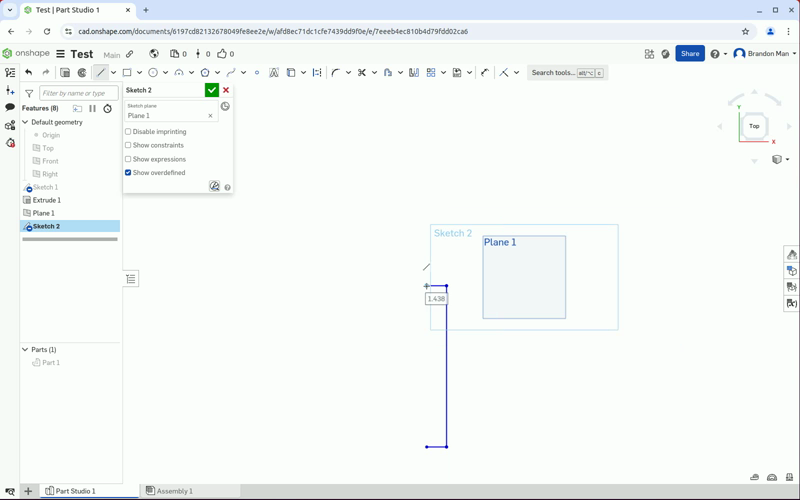
scroll(-6)
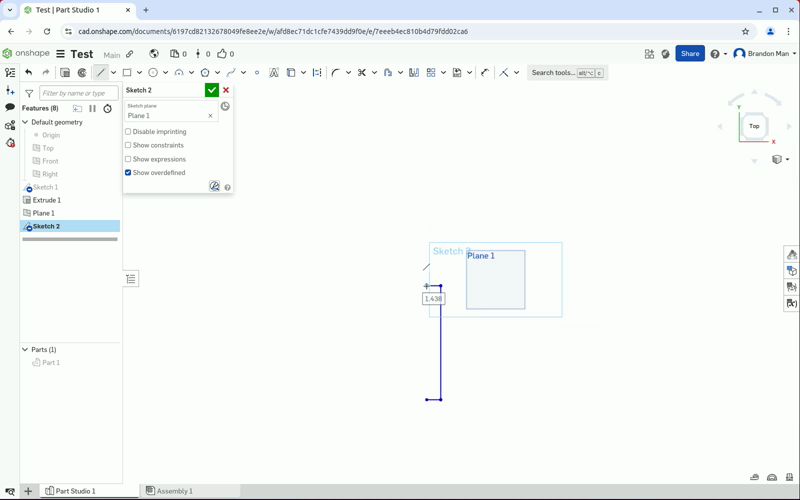
scroll(-6)
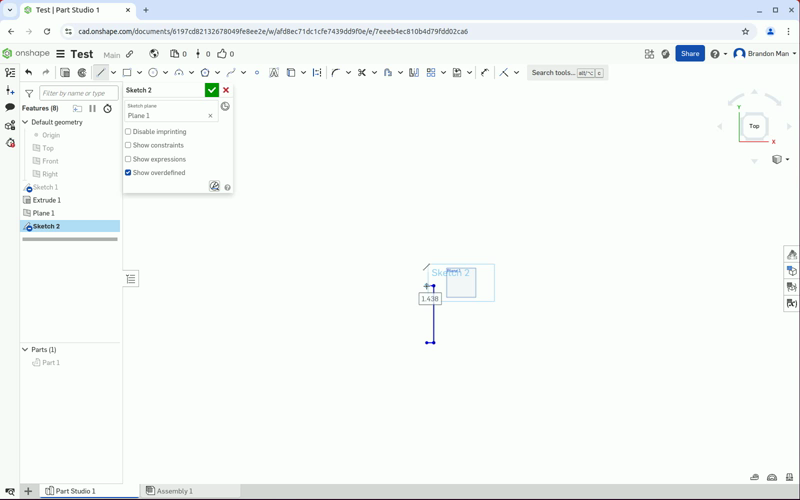
key_up(shift)
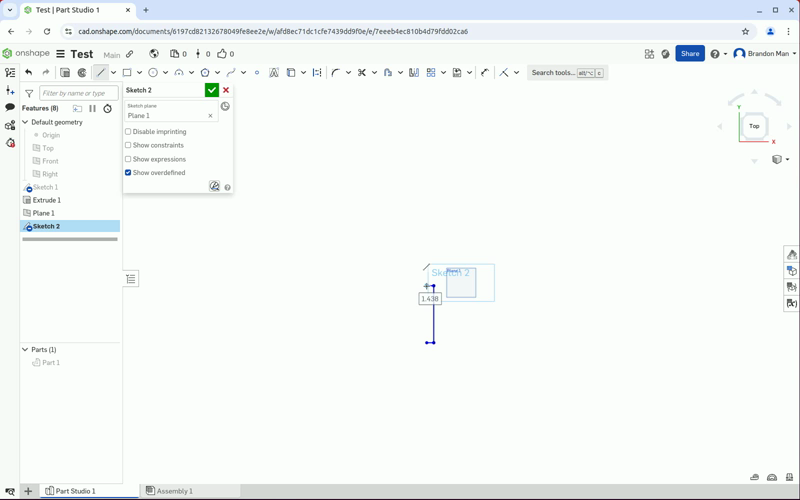
mouse_move(456, 285)
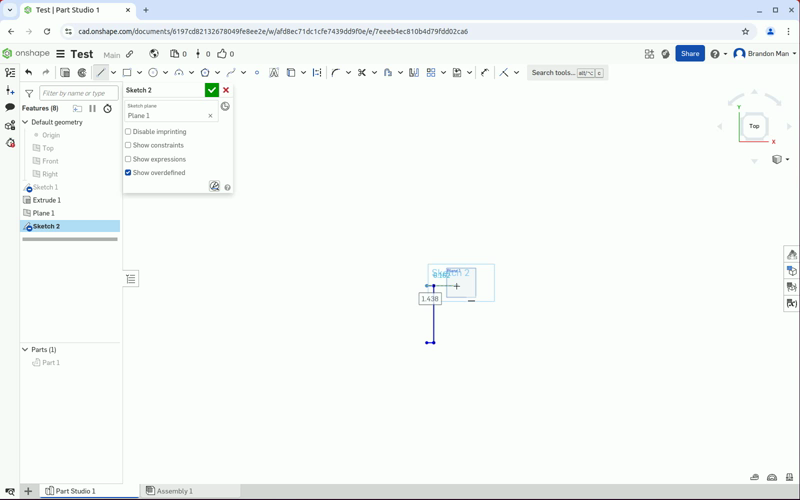
key_down(shift)
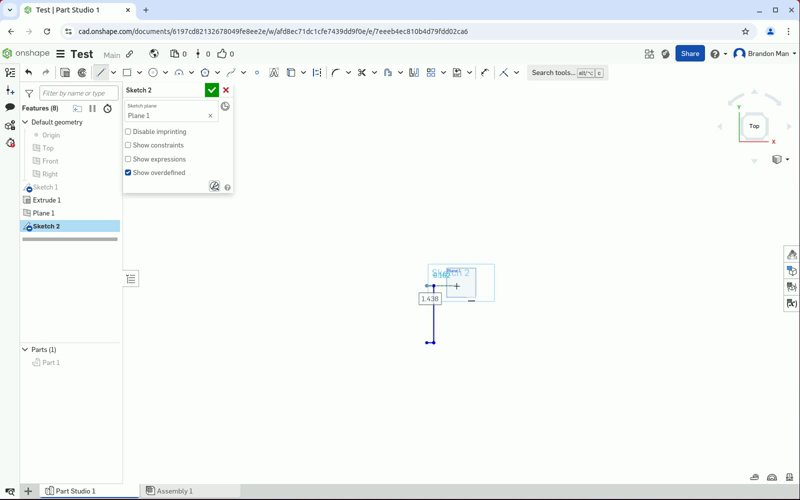
mouse_move(426, 342)
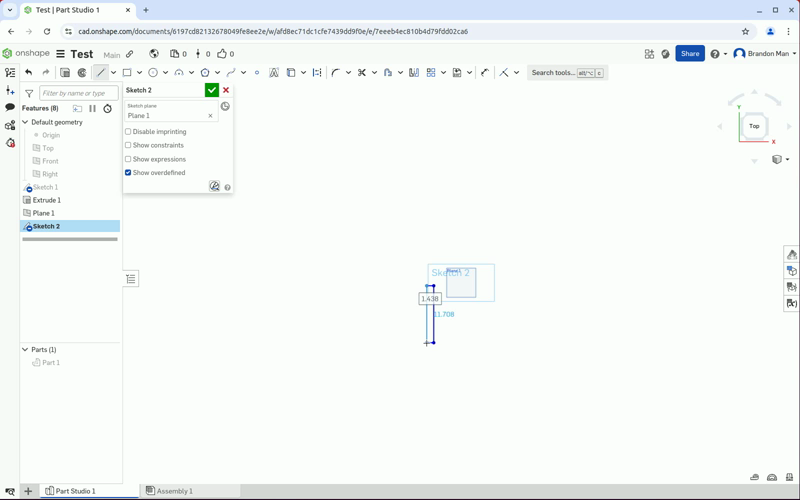
key_up(shift)
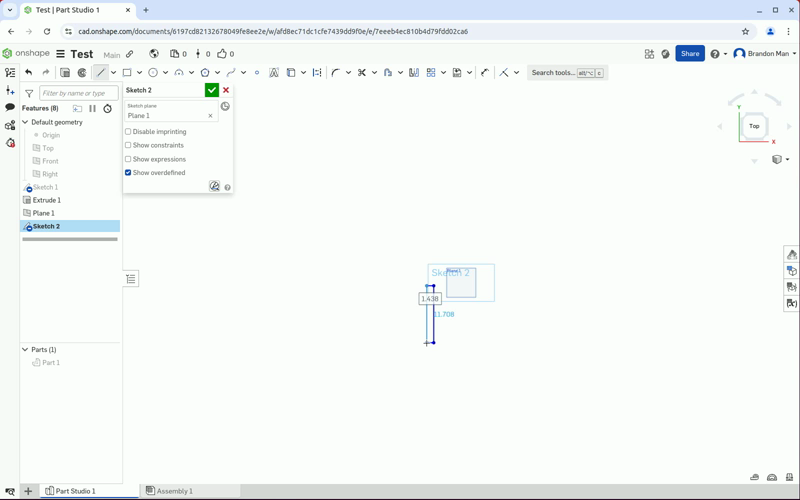
click(426, 342)
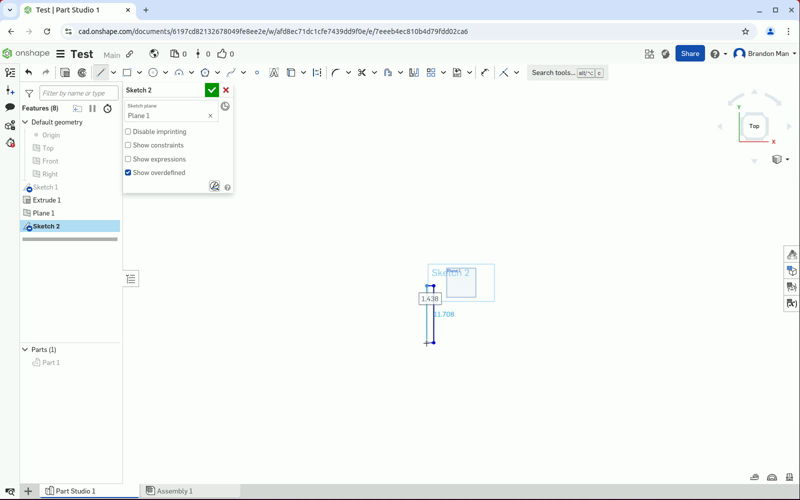
key(esc)
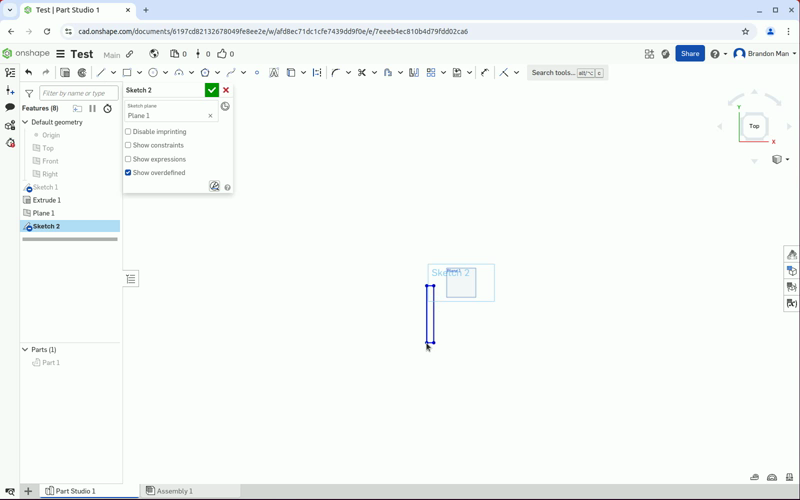
mouse_move(430, 302)
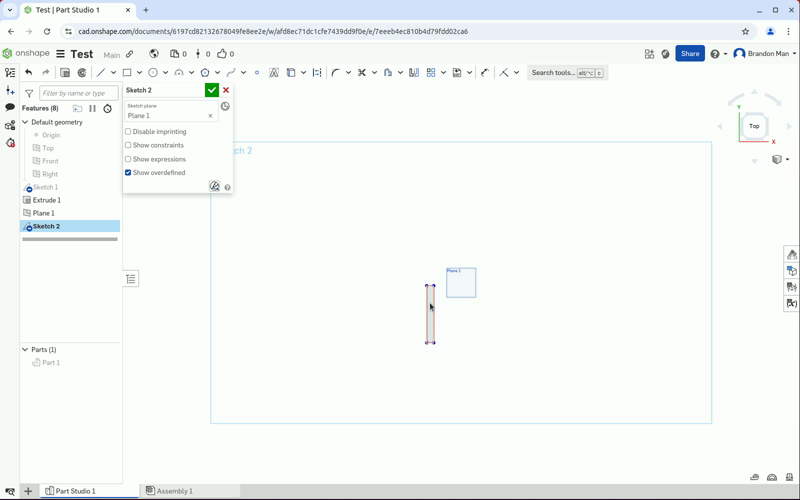
scroll(6)
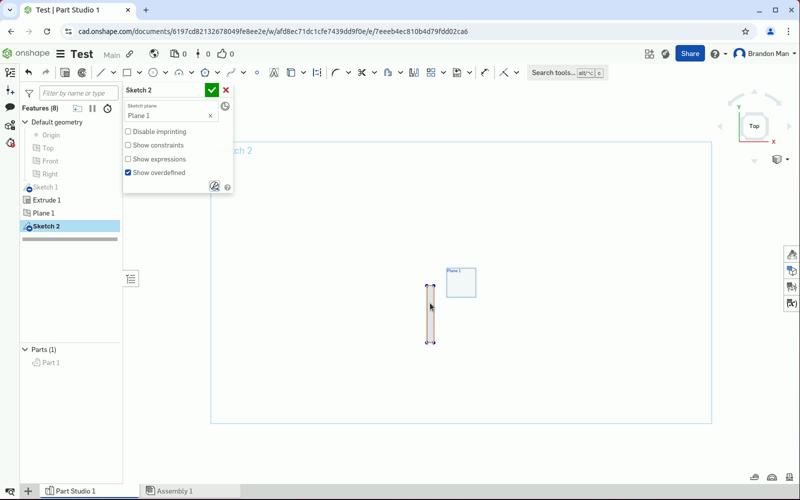
scroll(6)
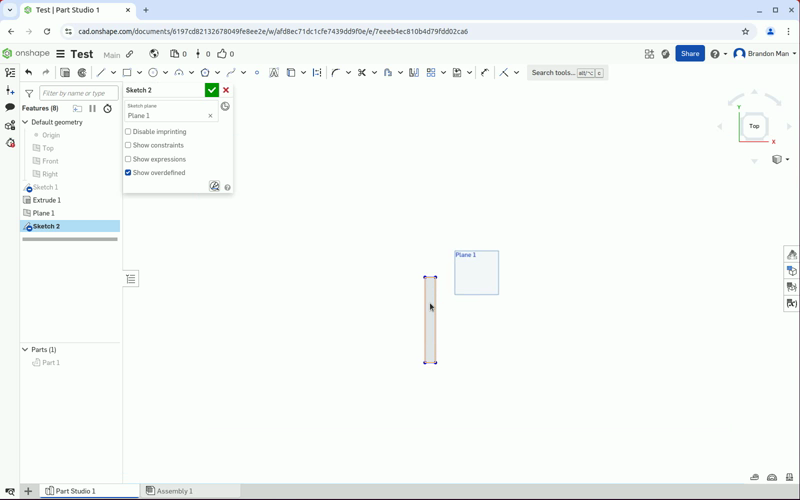
scroll(6)
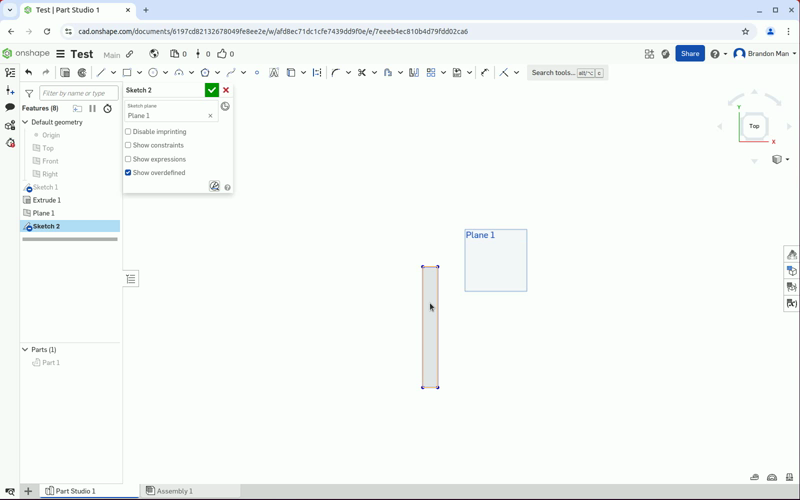
scroll(6)
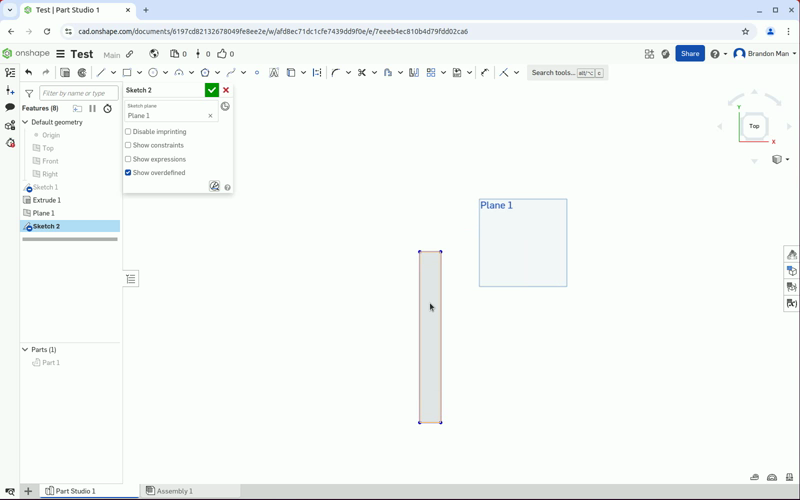
scroll(6)
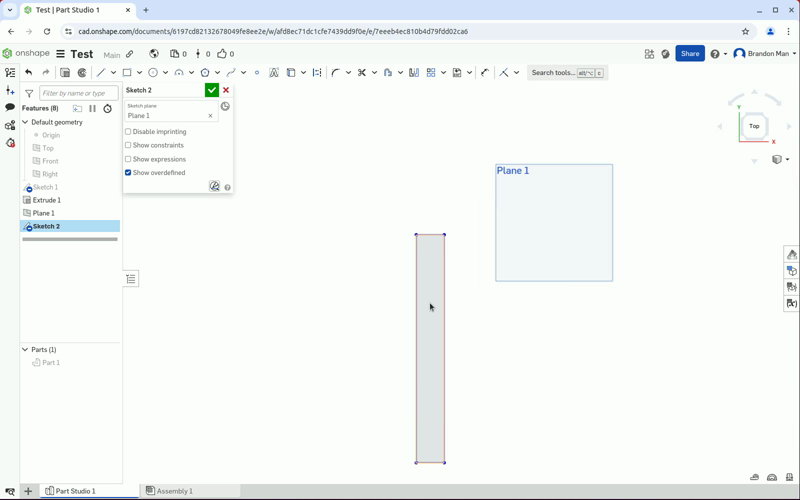
scroll(6)
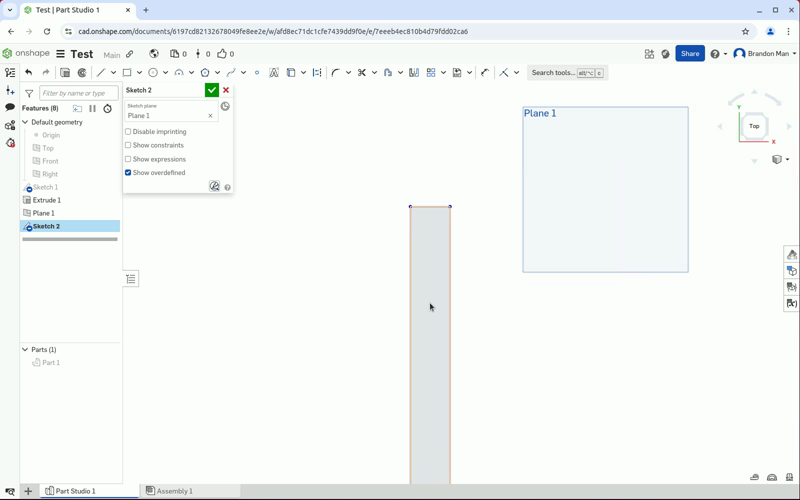
scroll(6)
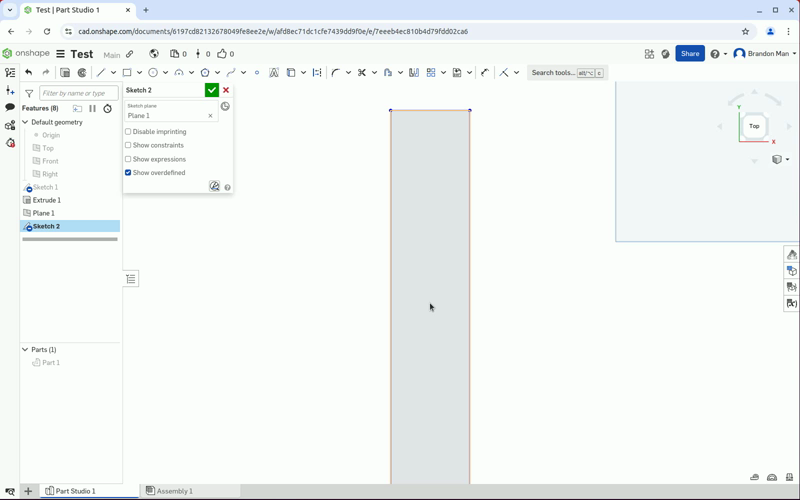
click(430, 302)
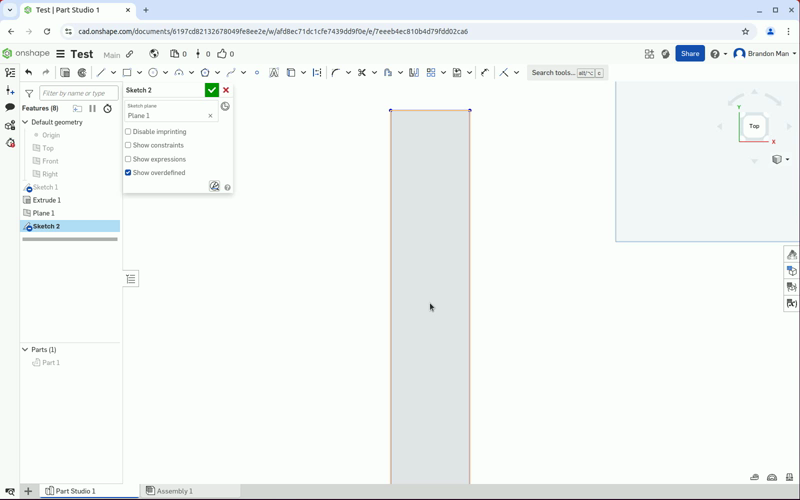
scroll(-6)
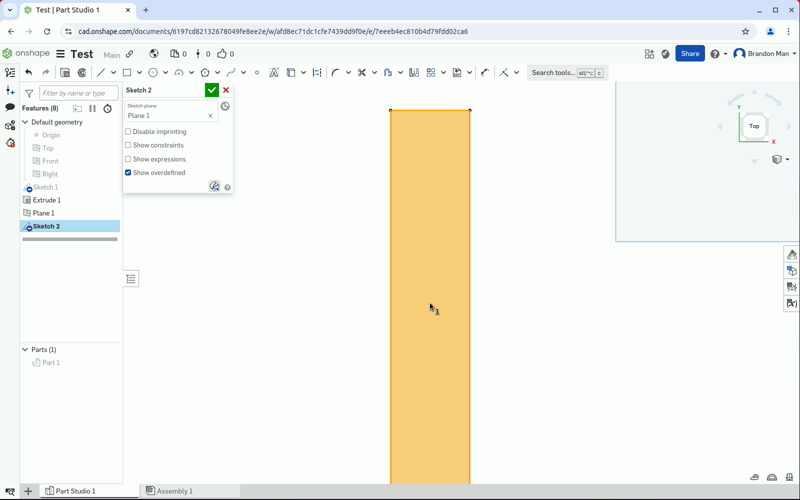
scroll(-6)
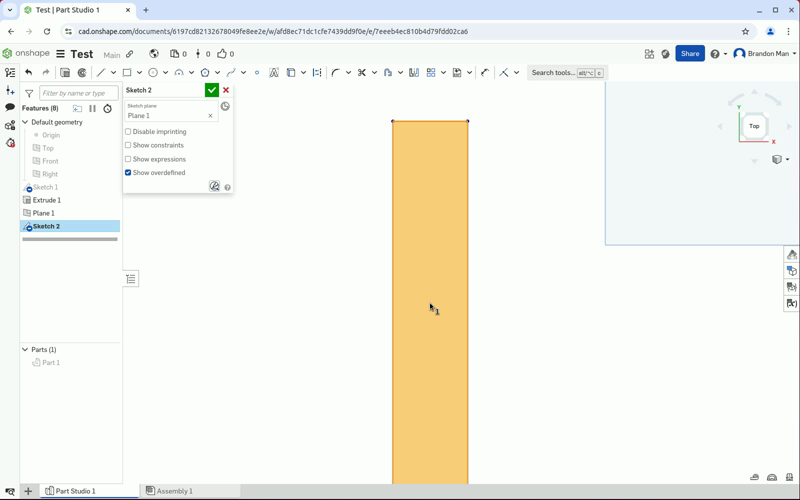
scroll(-6)
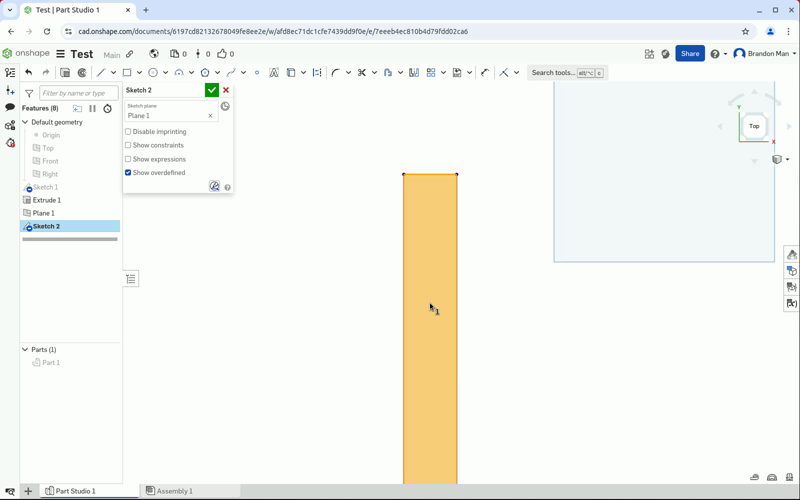
scroll(-6)
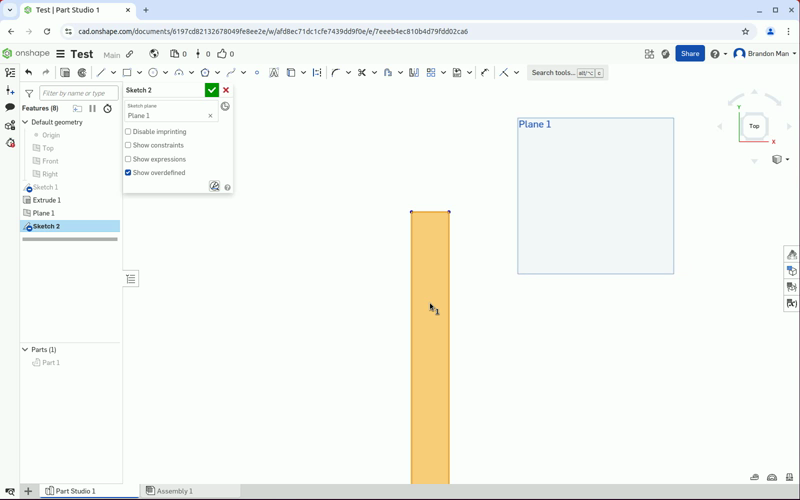
scroll(-6)
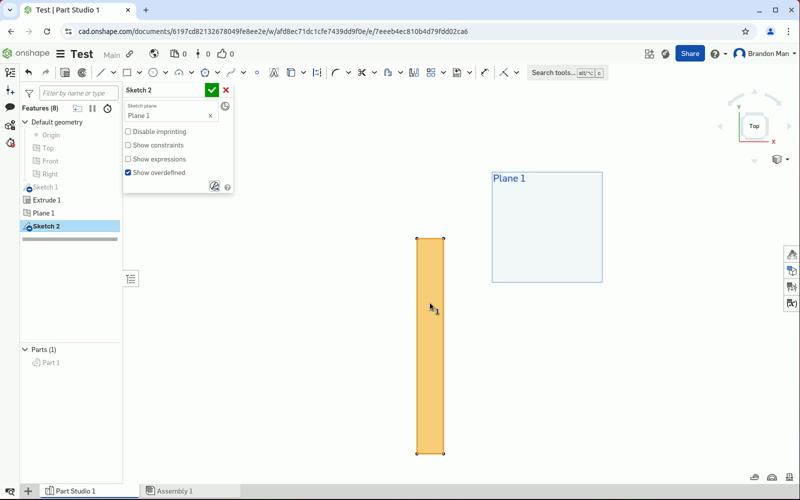
scroll(-6)
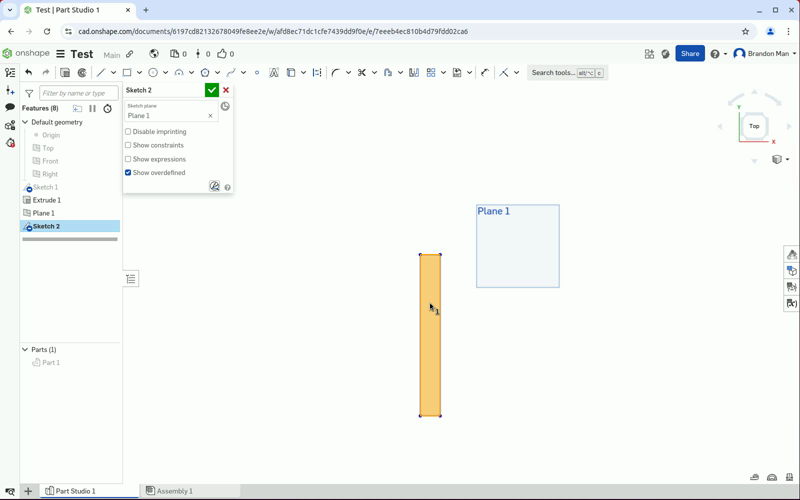
scroll(-6)
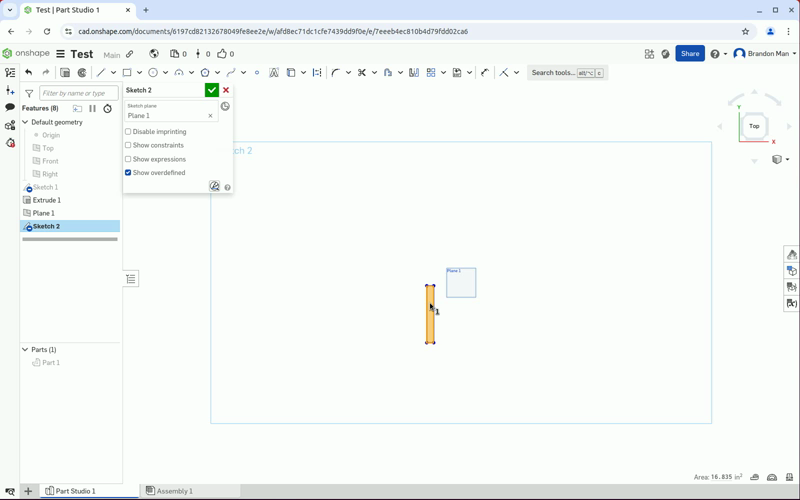
mouse_move(73, 352)
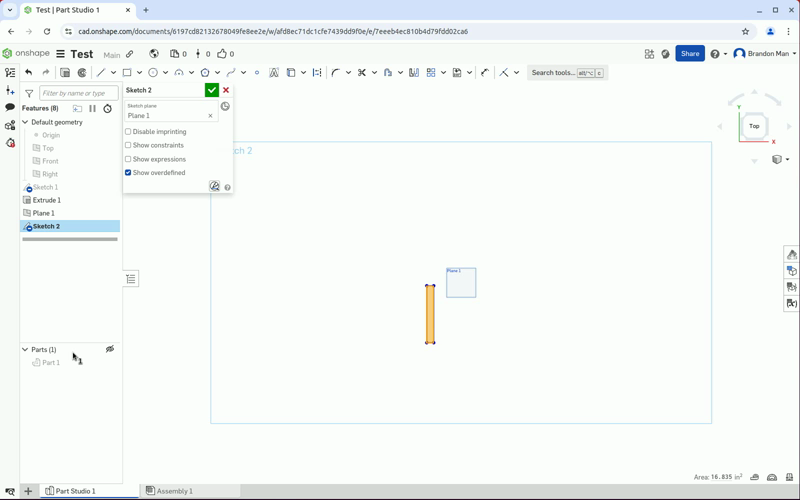
key(shift+y)
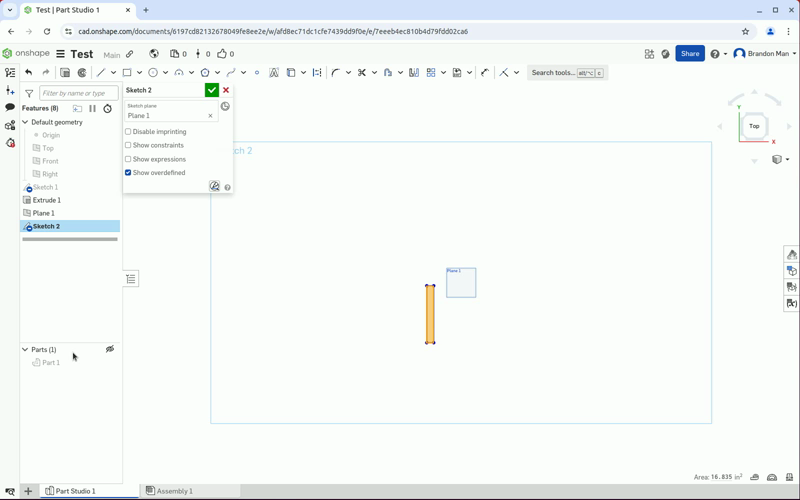
key(shift+e)
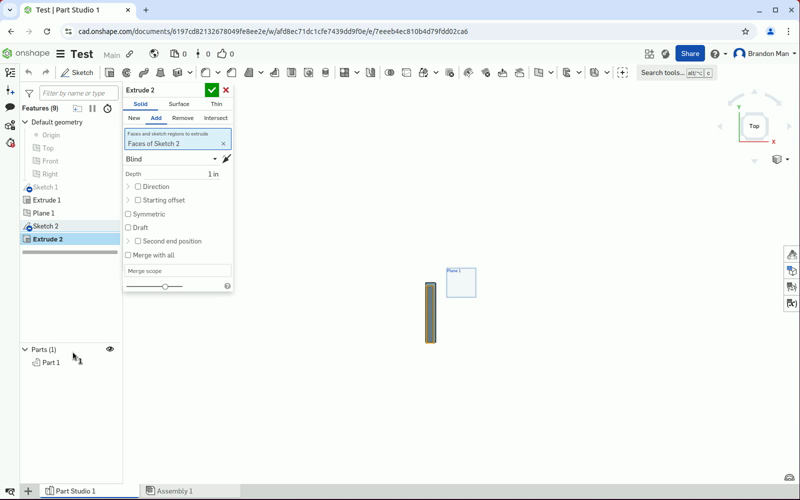
mouse_move(143, 106)
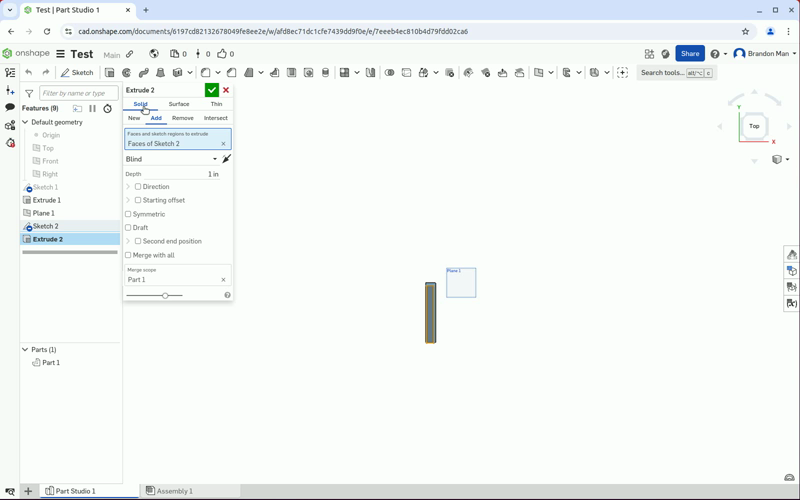
click(143, 106)
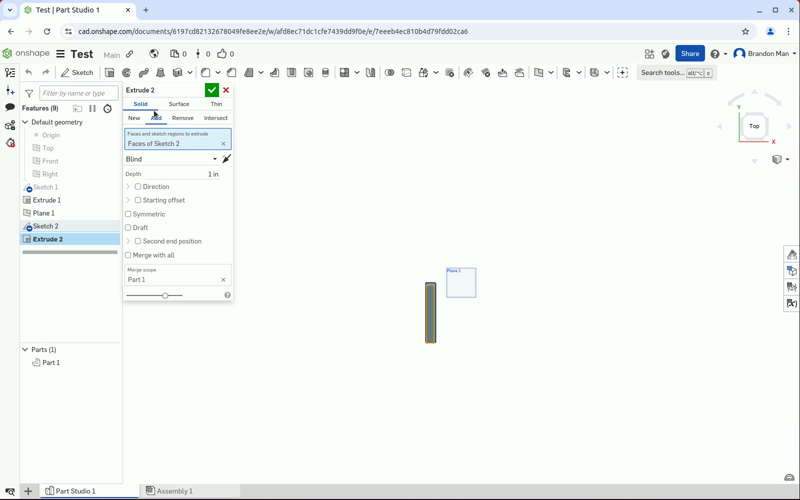
mouse_move(186, 120)
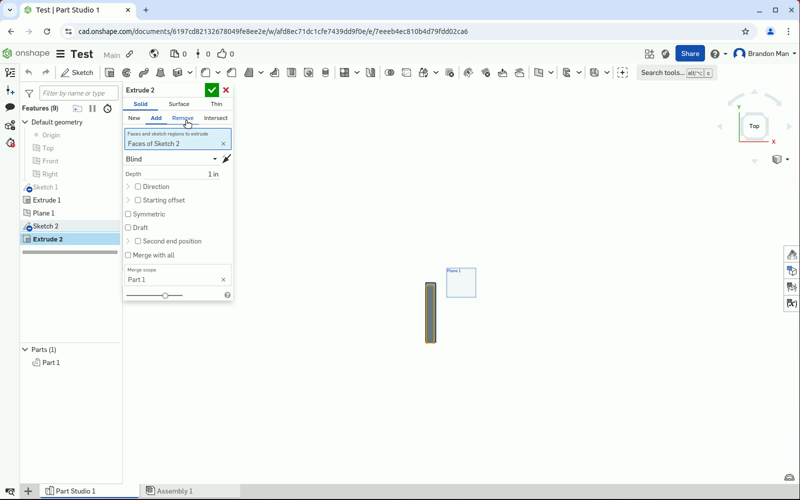
click(186, 120)
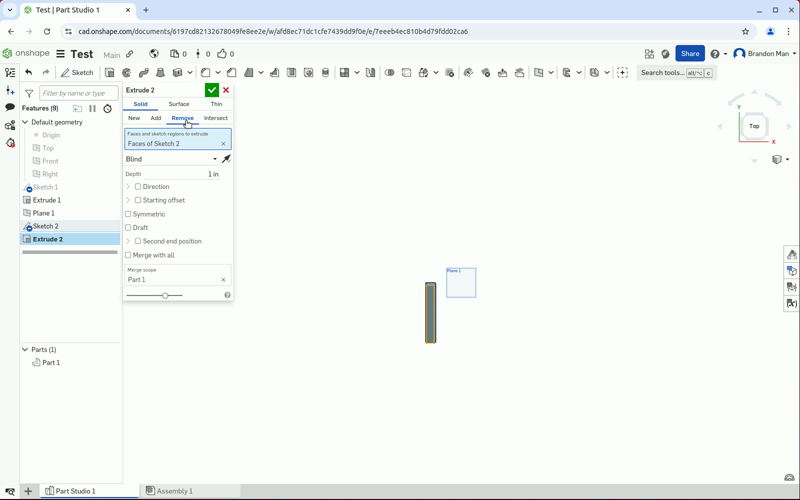
key(tab, 4)
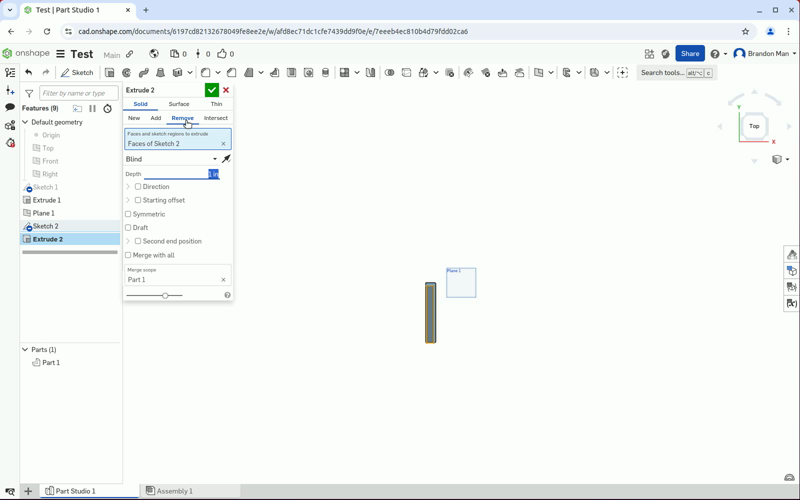
text(1.926)
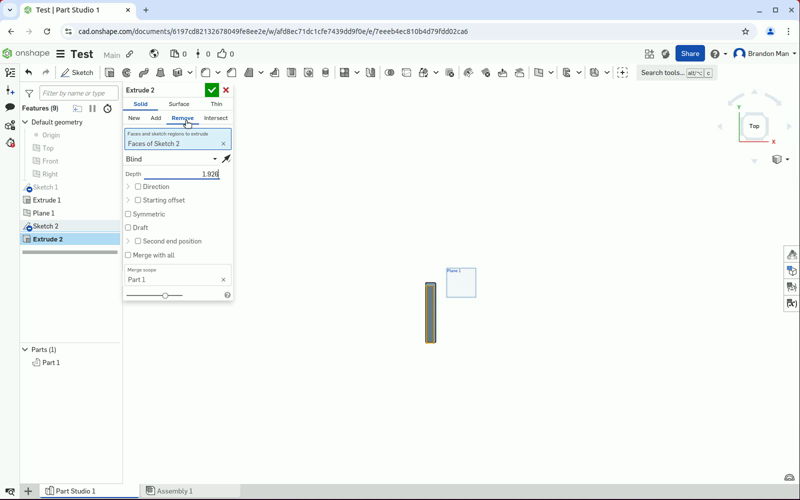
key(tab, 6)
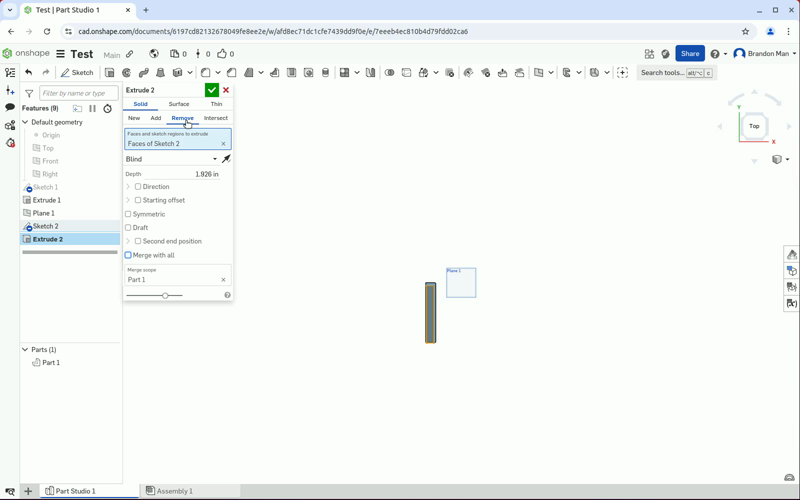
key(space)
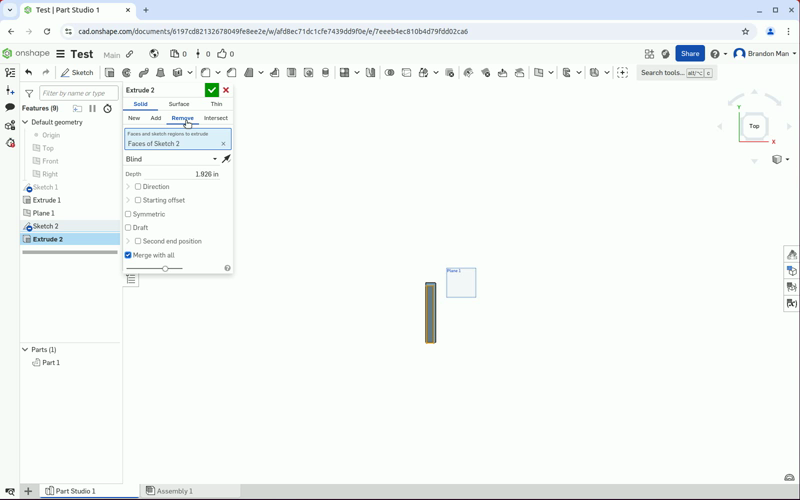
key(enter)
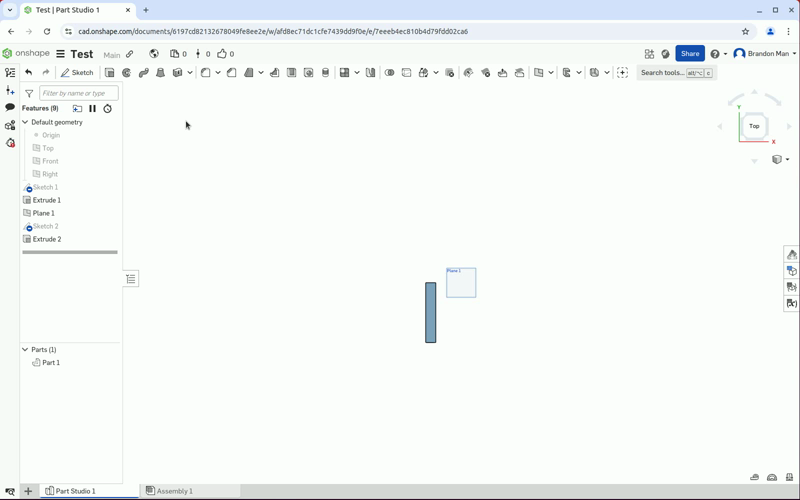
key(shift+h)
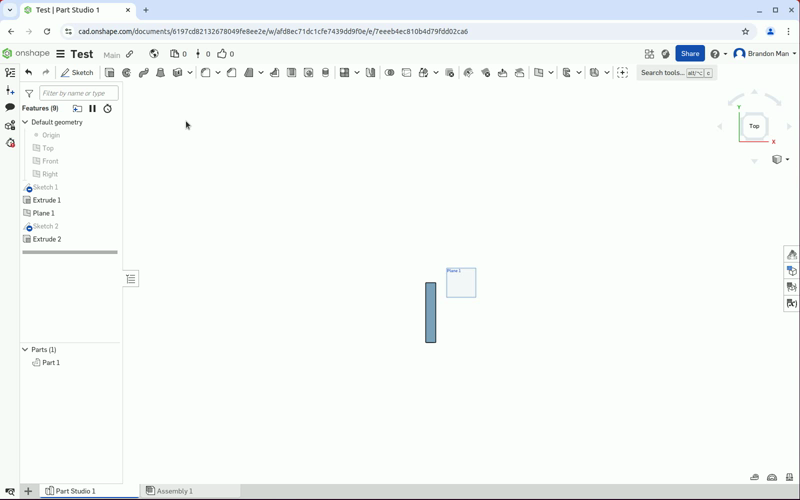
key(shift+h)
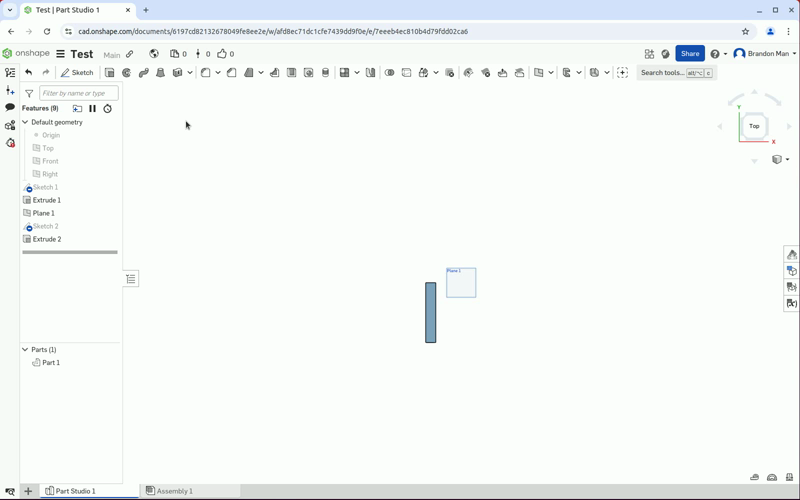
mouse_move(73, 189)
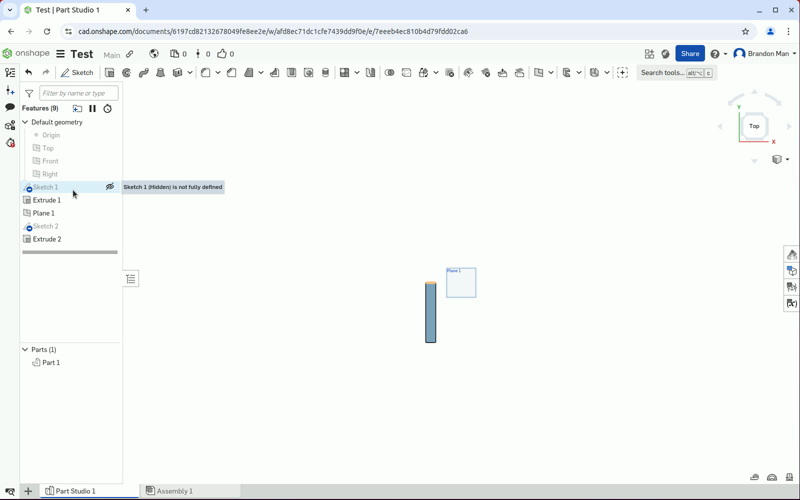
click(73, 189)
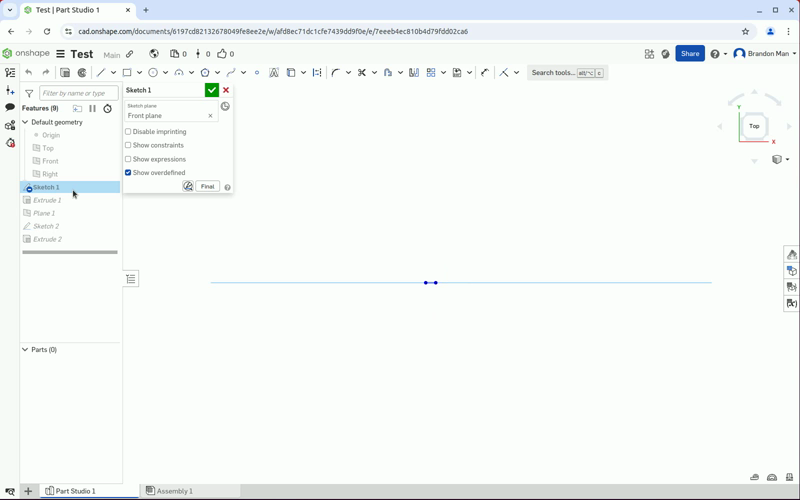
mouse_move(229, 92)
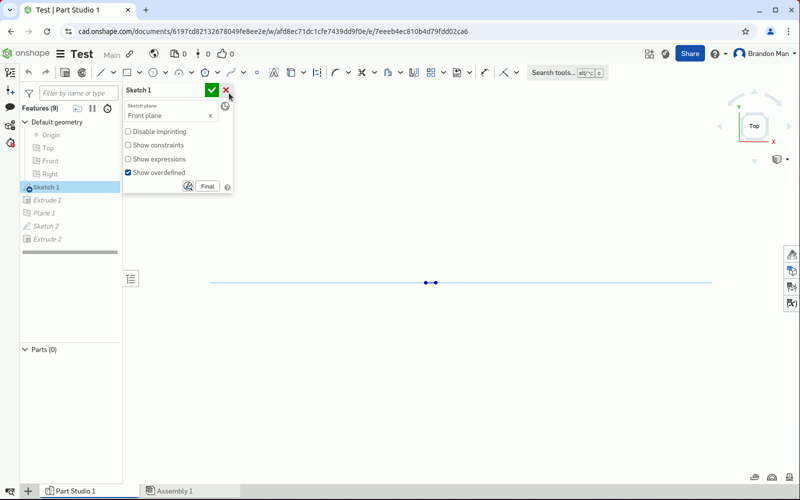
click(229, 92)
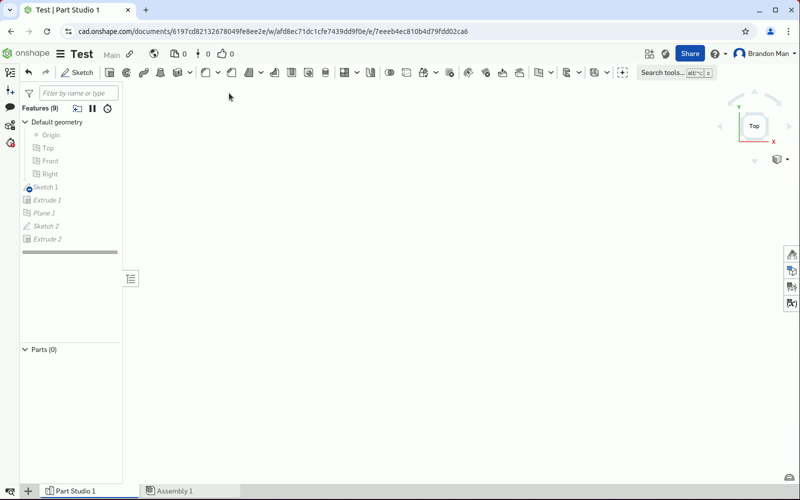
mouse_move(73, 352)
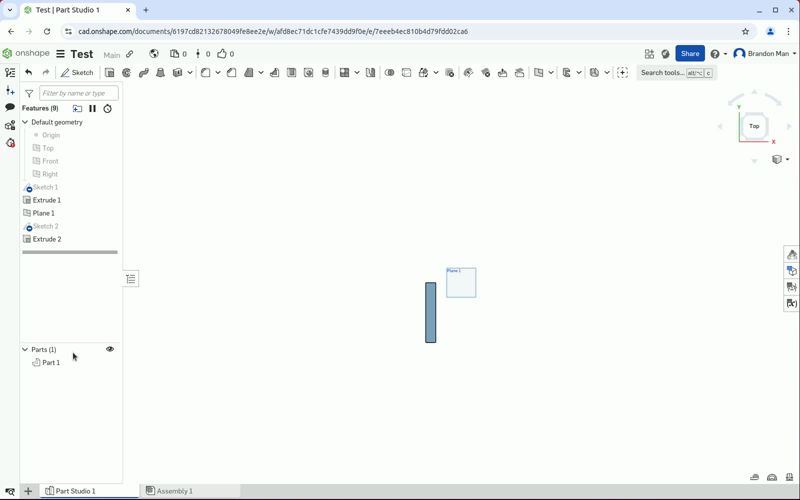
key(y)
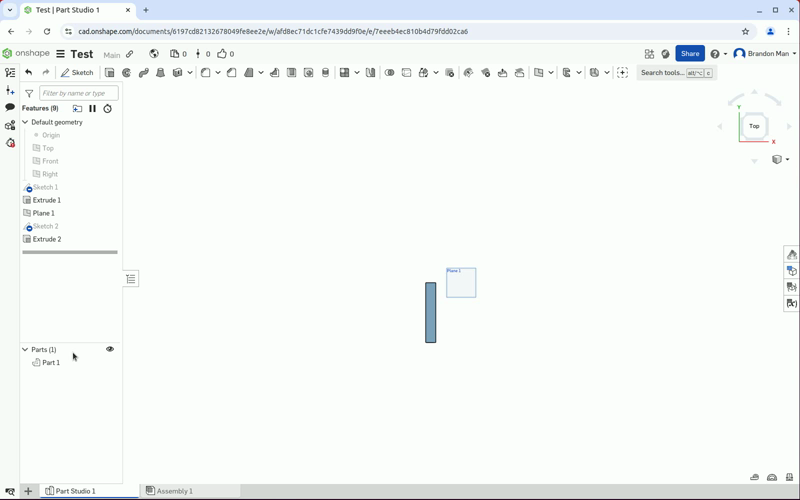
key(shift+p)
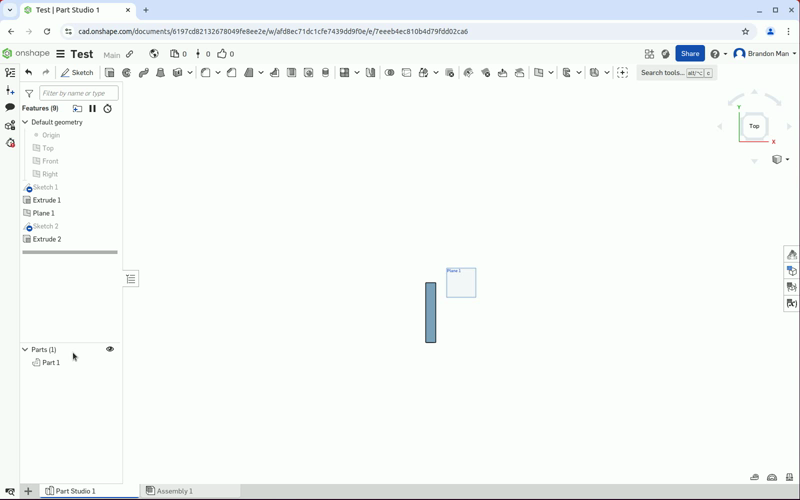
key(space)
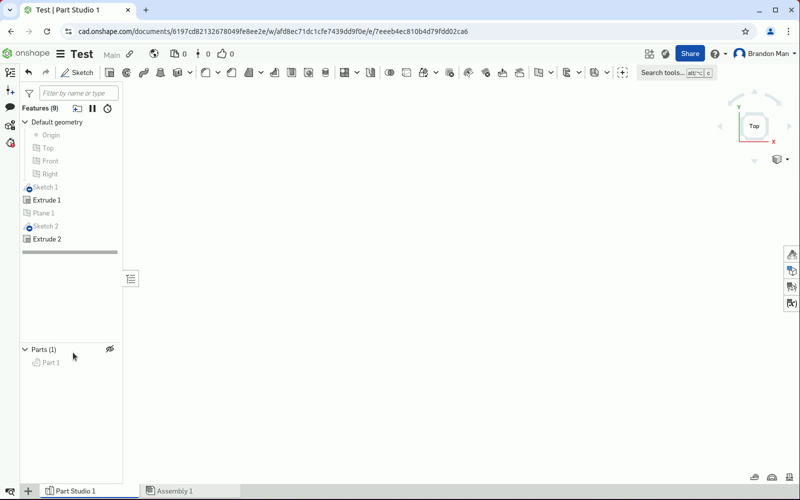
key_down(shift)
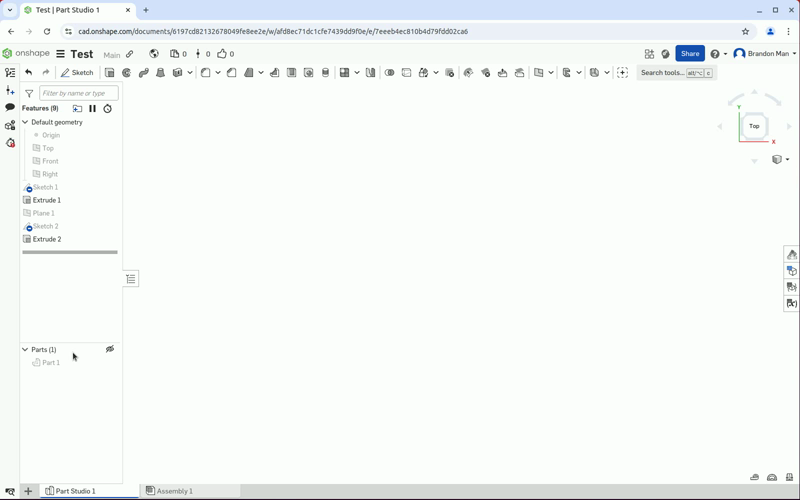
key(up)
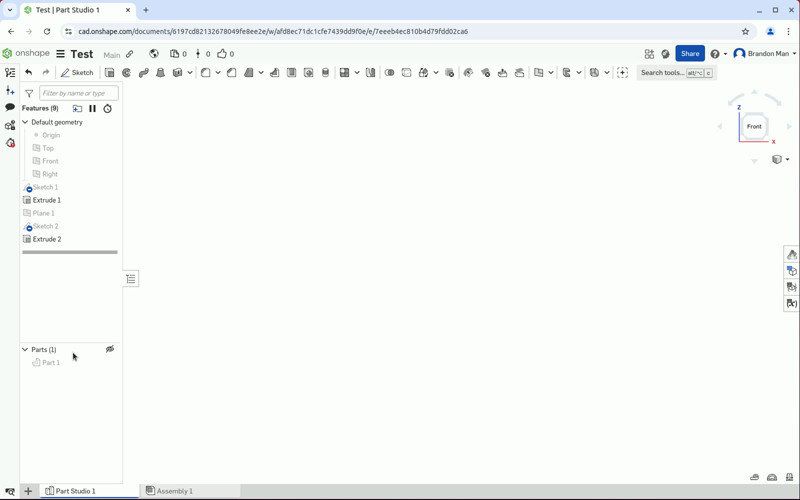
key_up(shift)
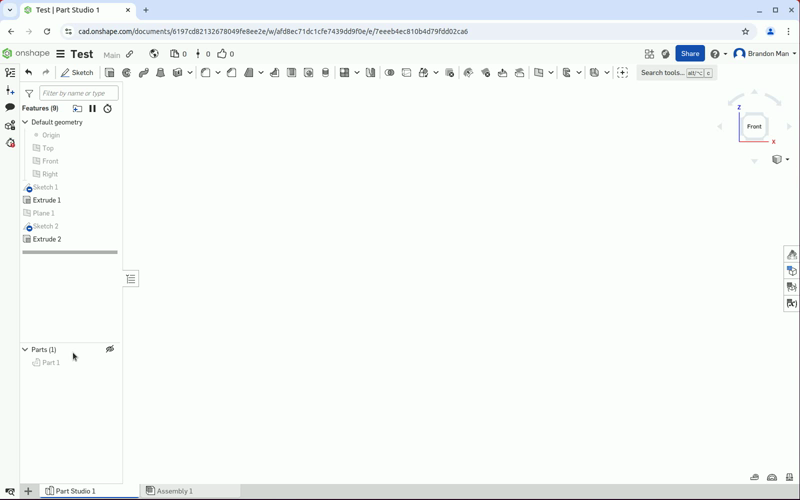
key(space)
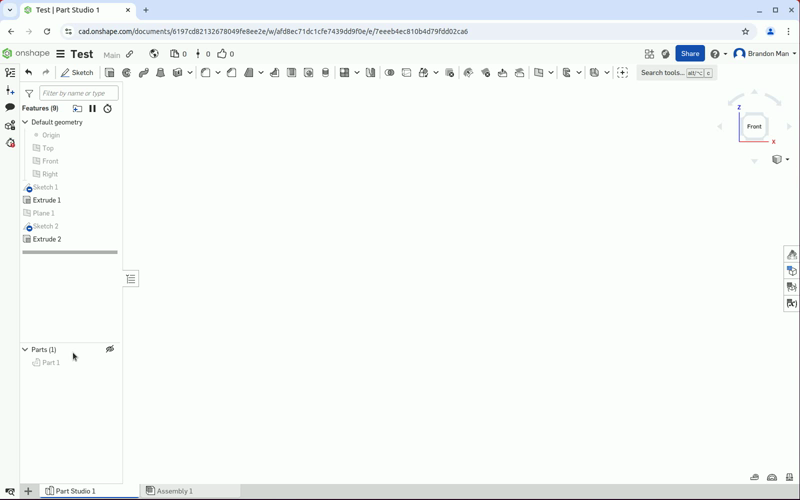
key_down(shift)
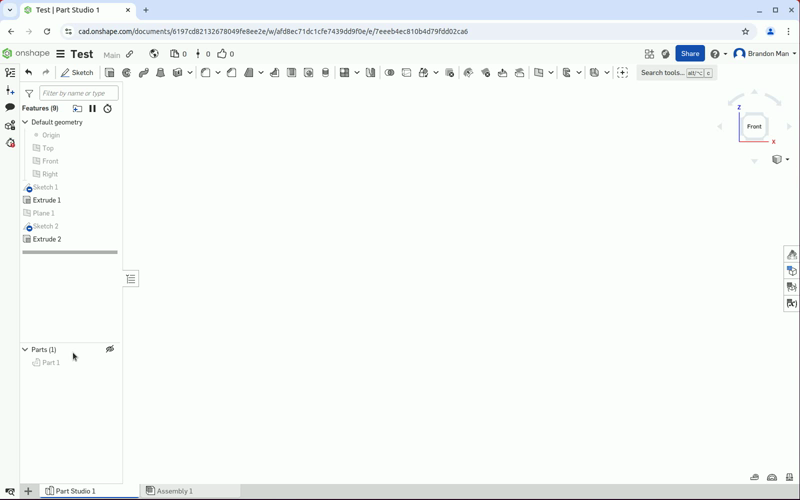
key(left)
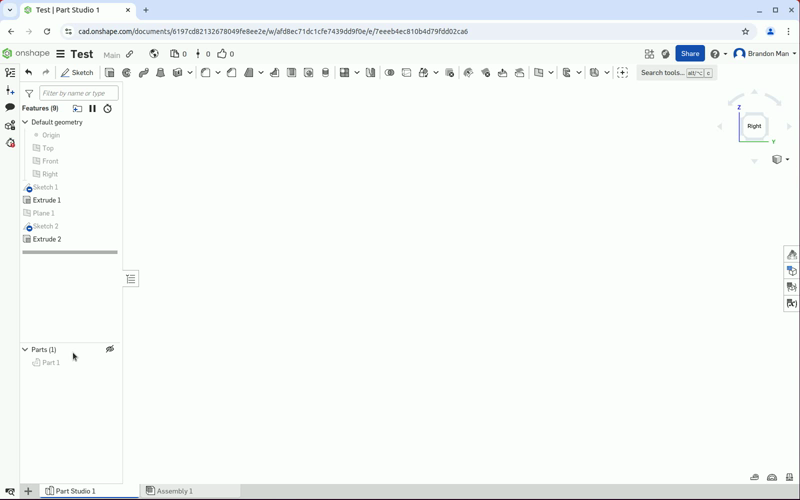
key_up(shift)
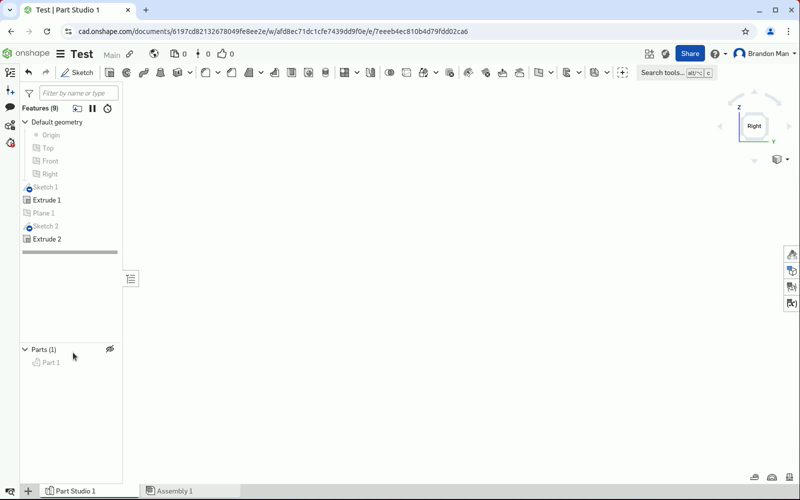
mouse_move(73, 352)
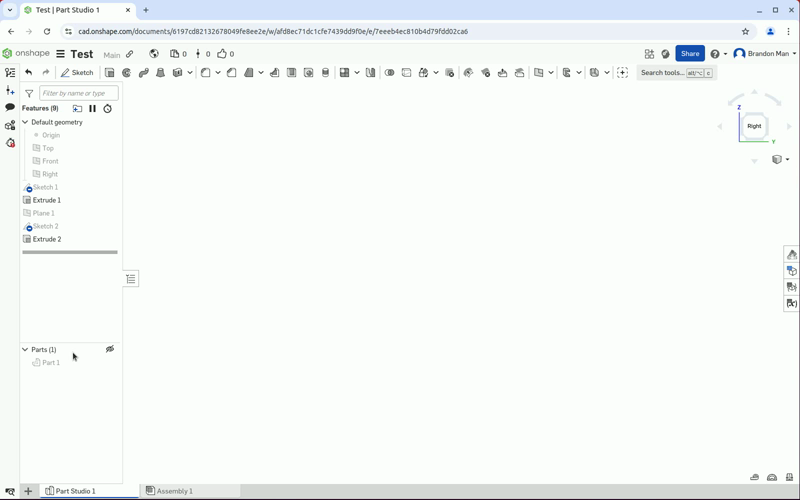
key(shift+y)
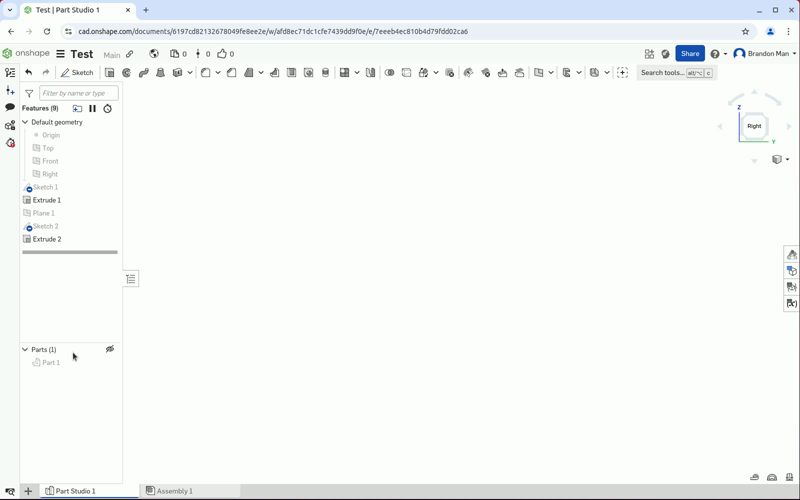
key(shift+s)
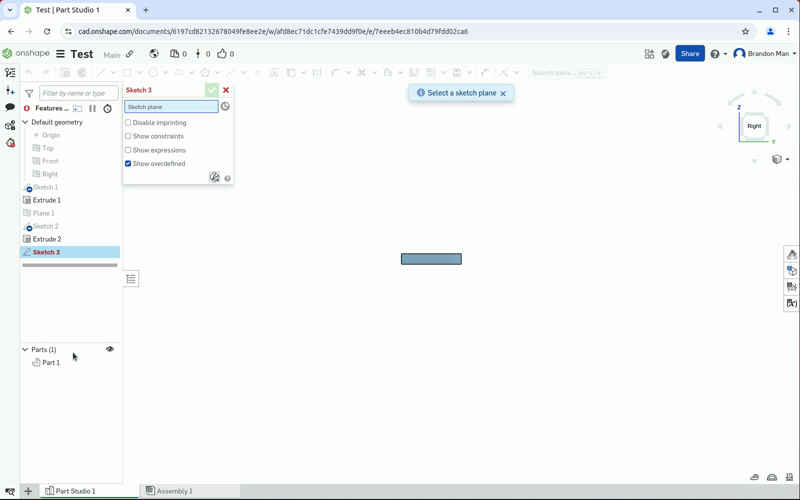
mouse_move(73, 176)
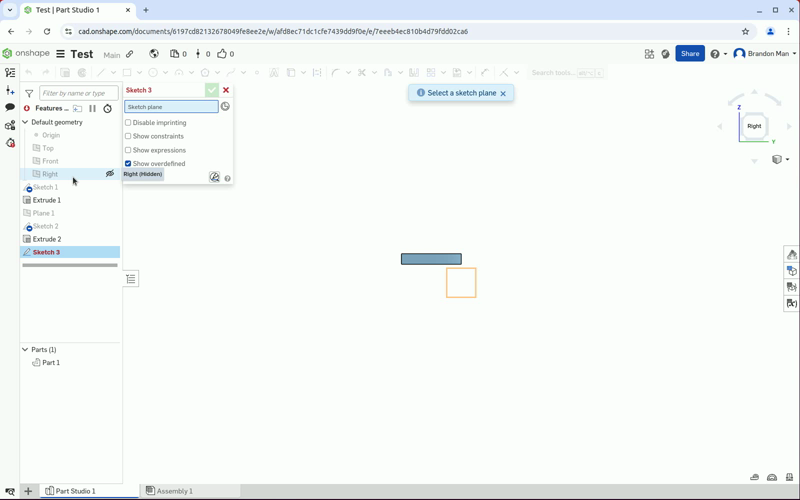
click(73, 176)
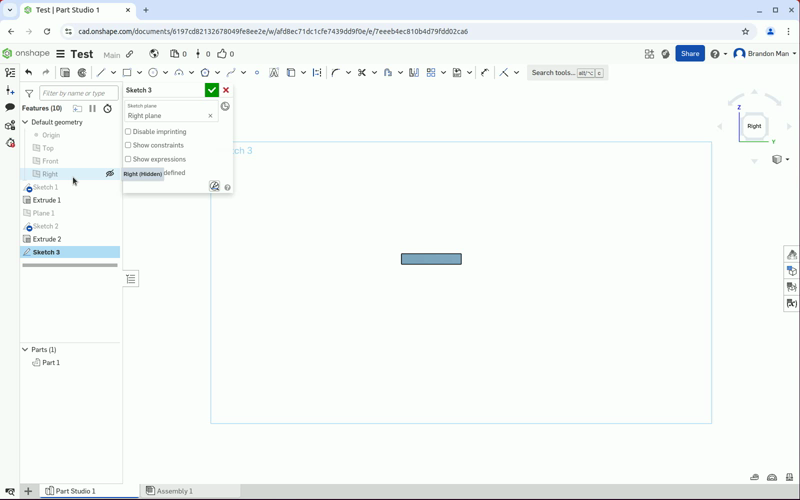
mouse_move(73, 352)
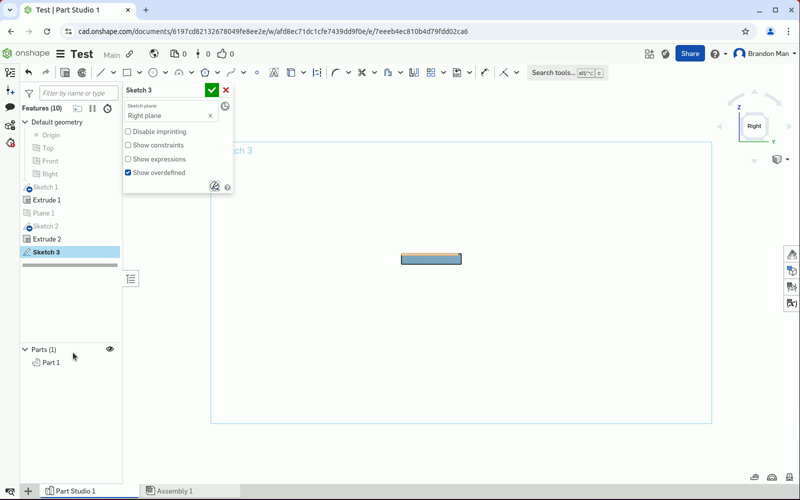
key(y)
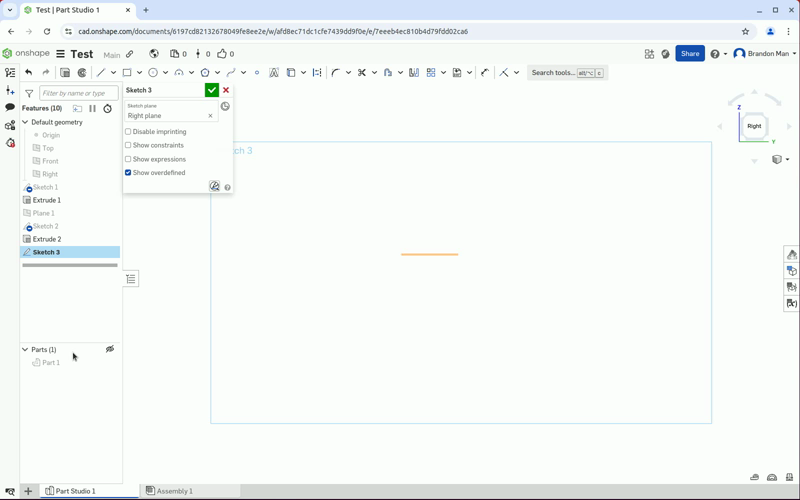
key(l)
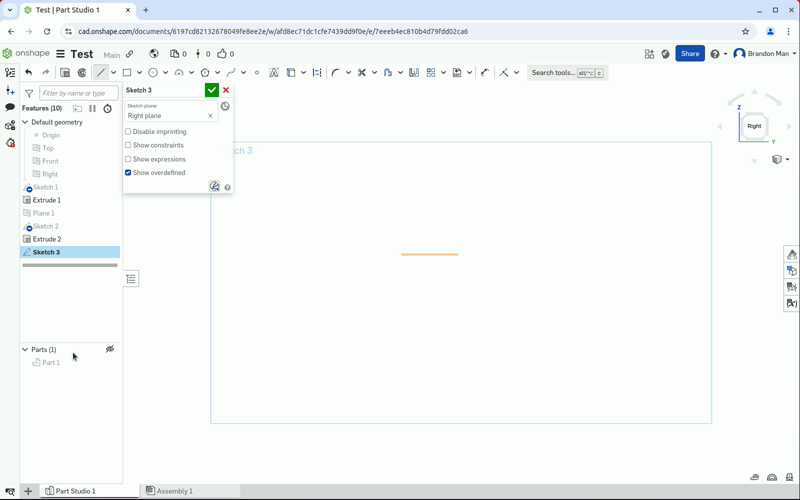
key_down(shift)
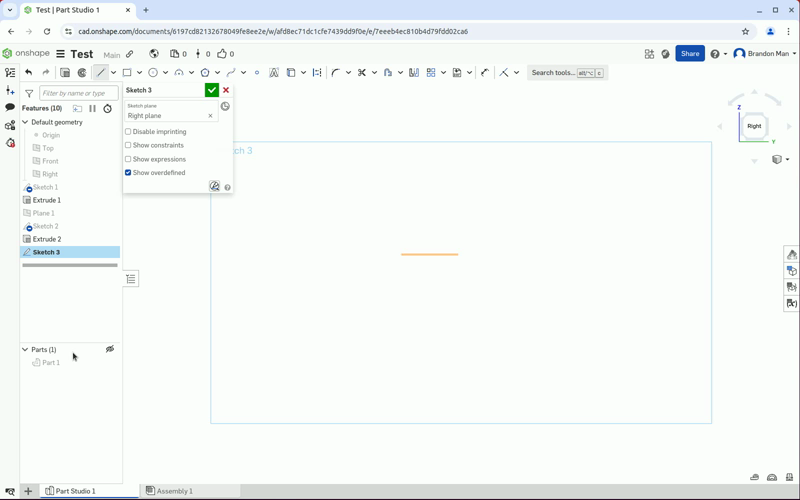
mouse_move(348, 255)
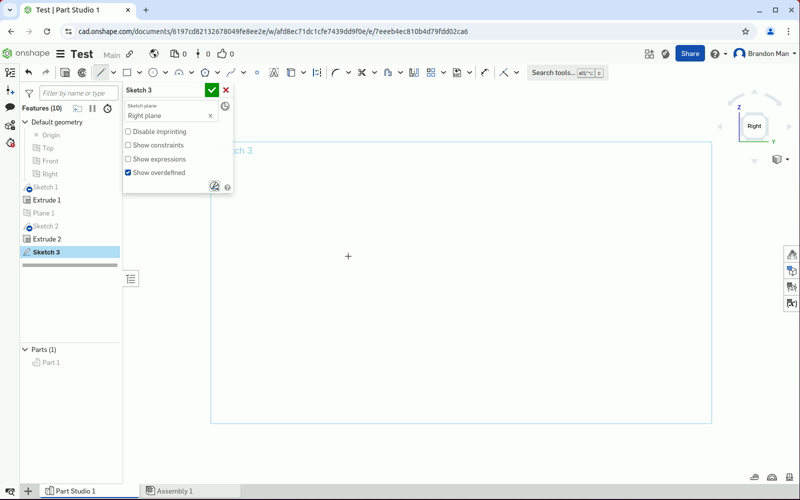
click(348, 255)
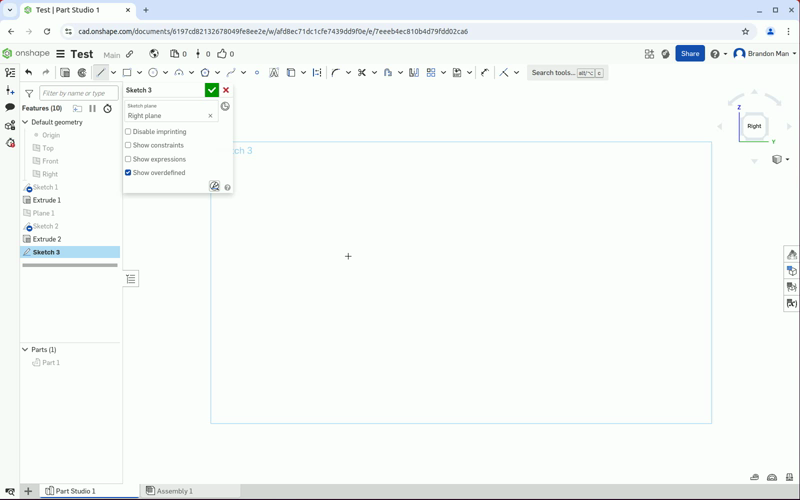
key_up(shift)
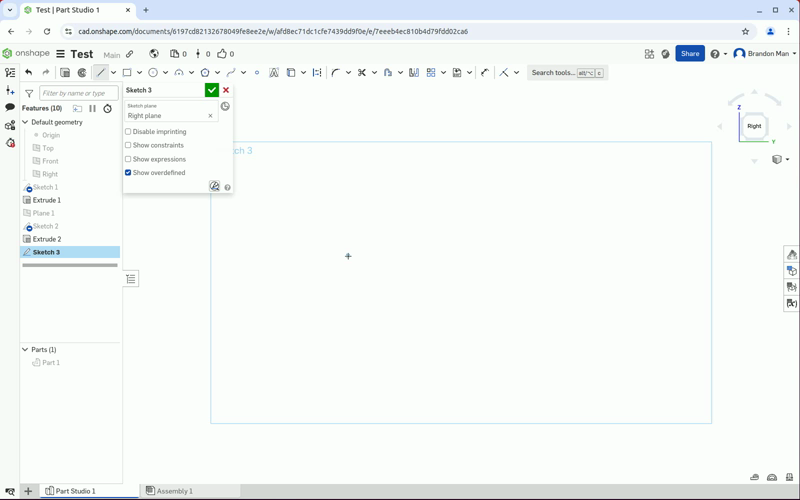
key_down(shift)
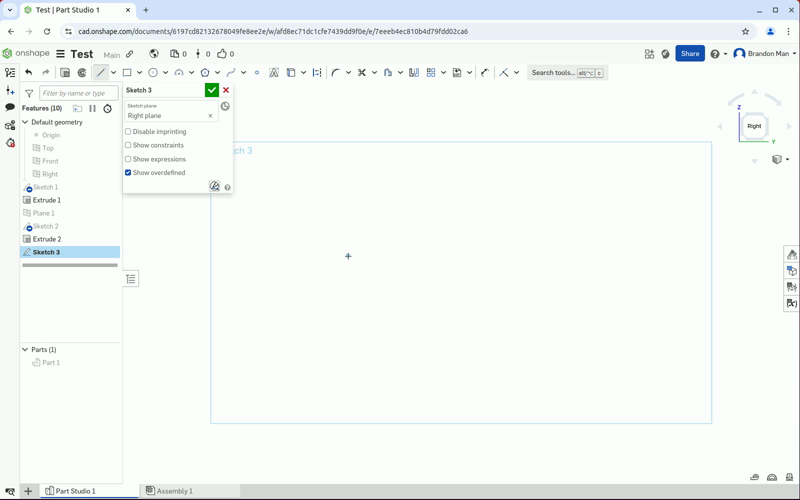
mouse_move(378, 255)
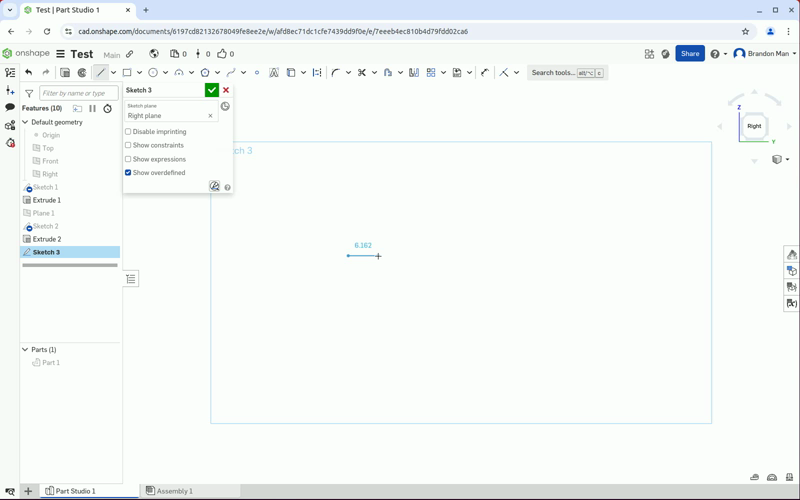
mouse_move(401, 255)
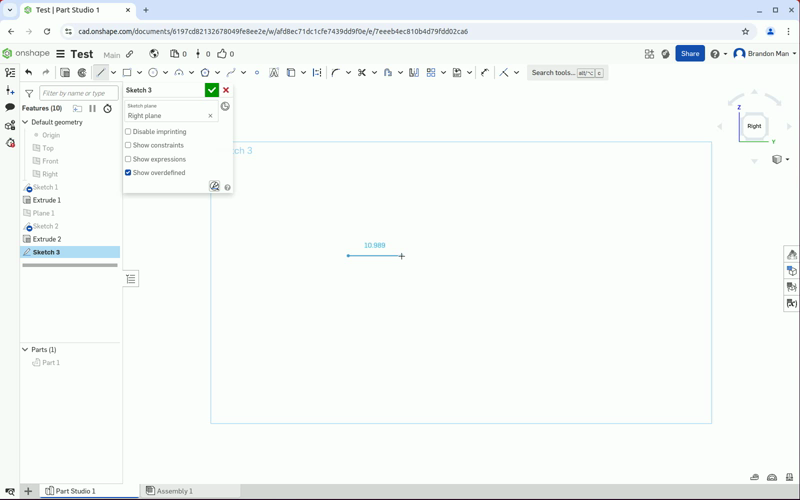
click(401, 255)
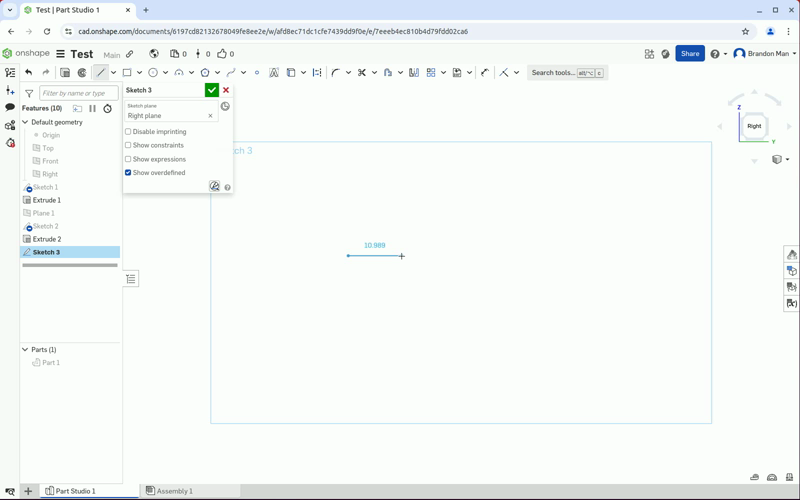
key_up(shift)
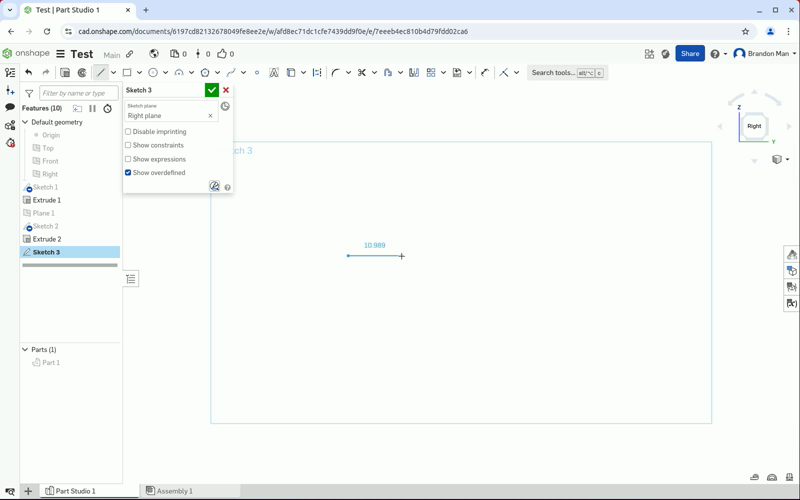
key_down(shift)
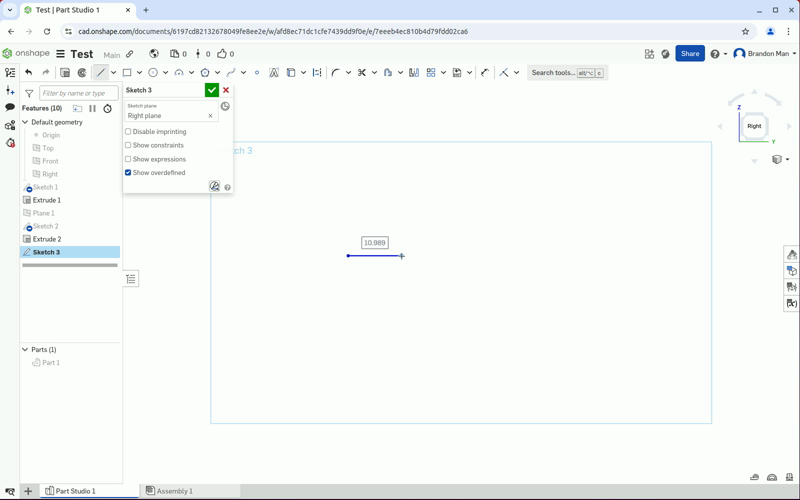
mouse_move(431, 255)
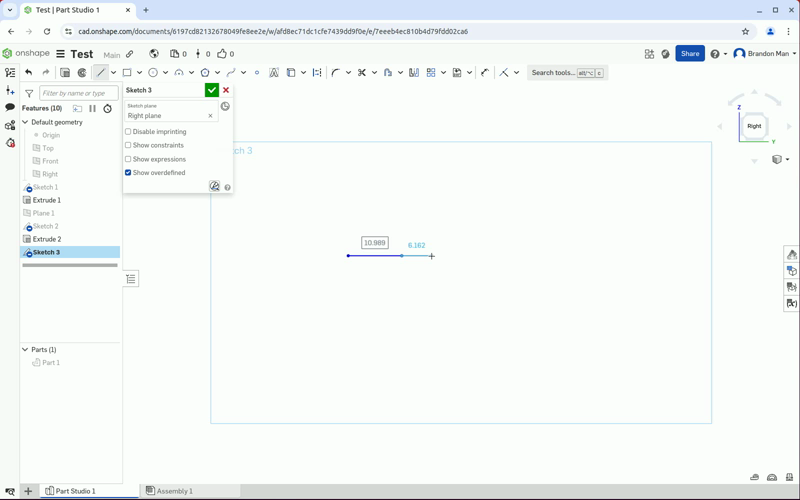
mouse_move(401, 237)
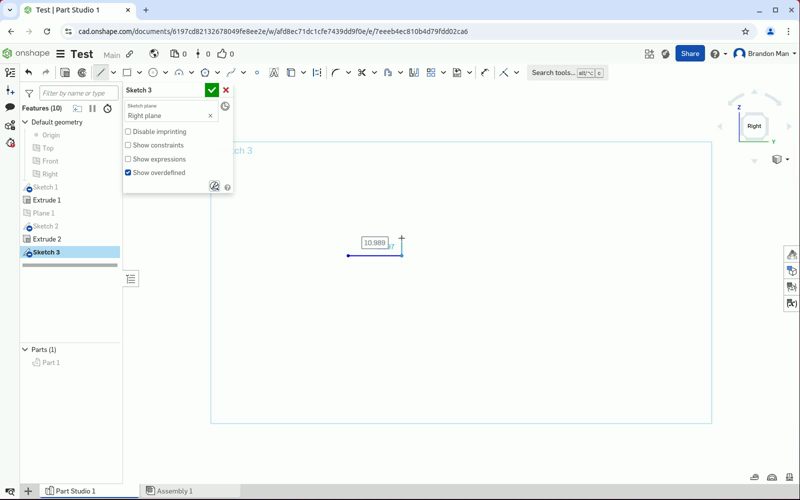
click(401, 237)
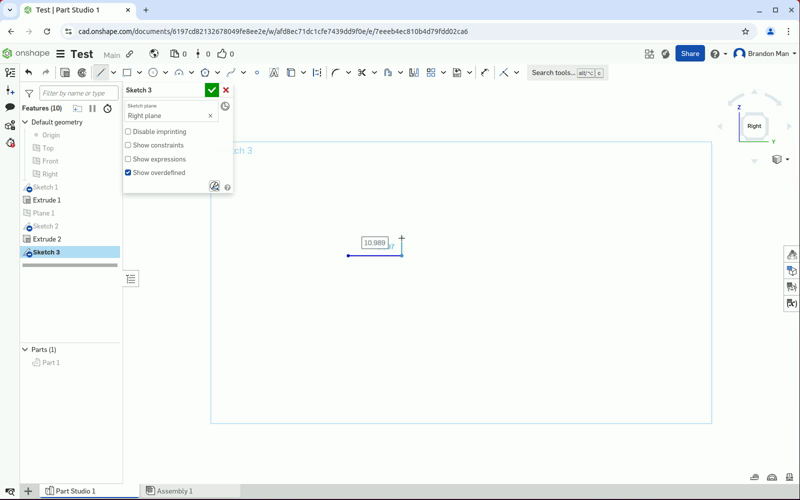
key_up(shift)
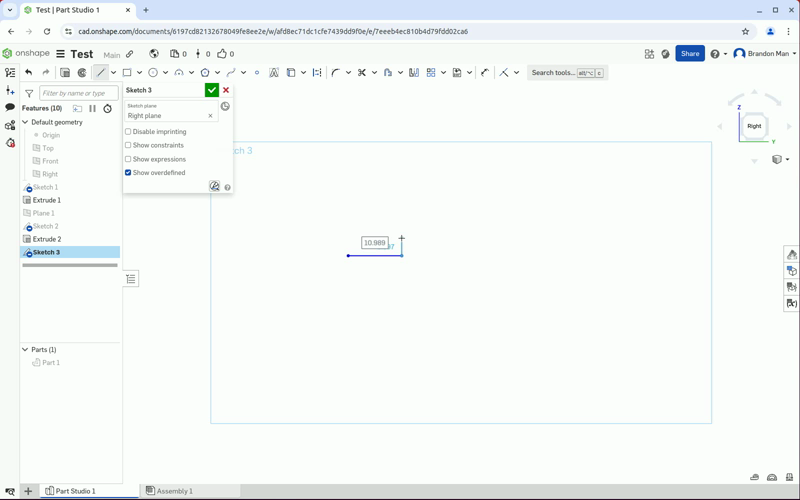
key_down(shift)
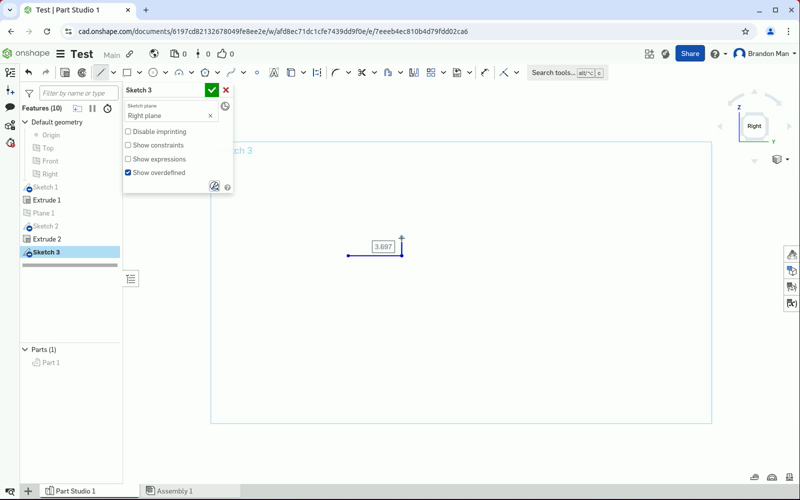
mouse_move(431, 237)
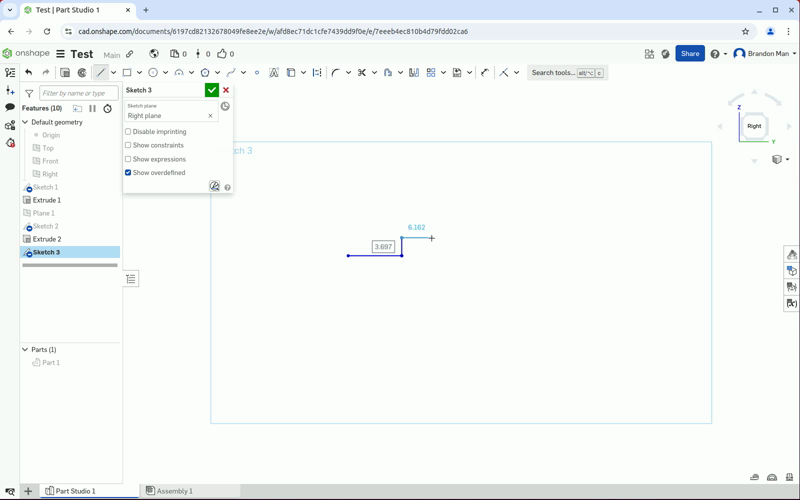
mouse_move(348, 237)
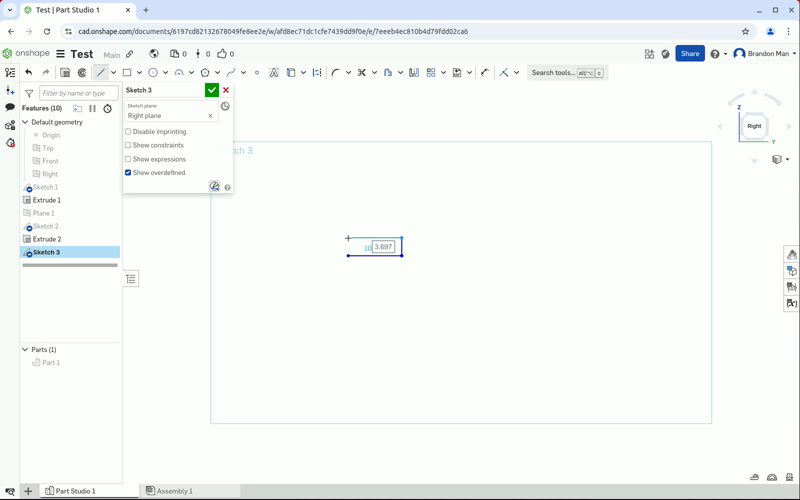
click(348, 237)
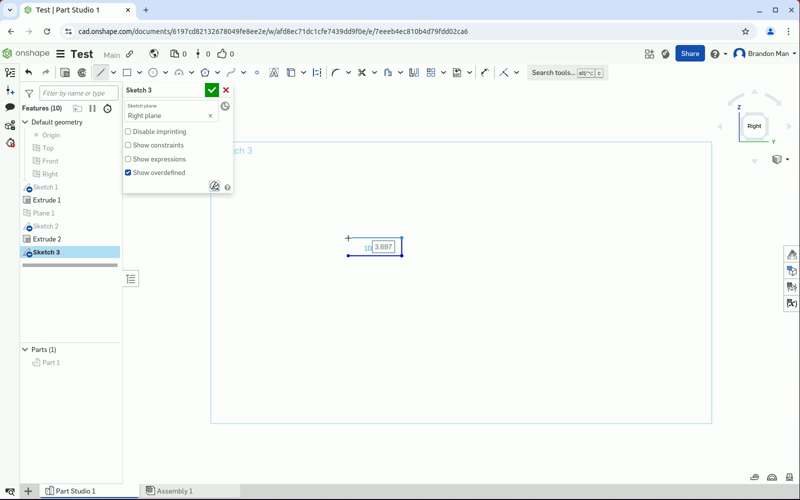
key_up(shift)
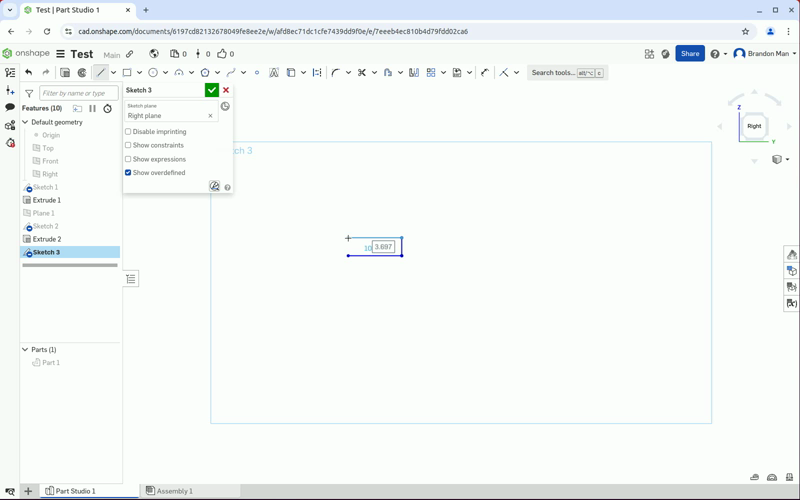
mouse_move(378, 237)
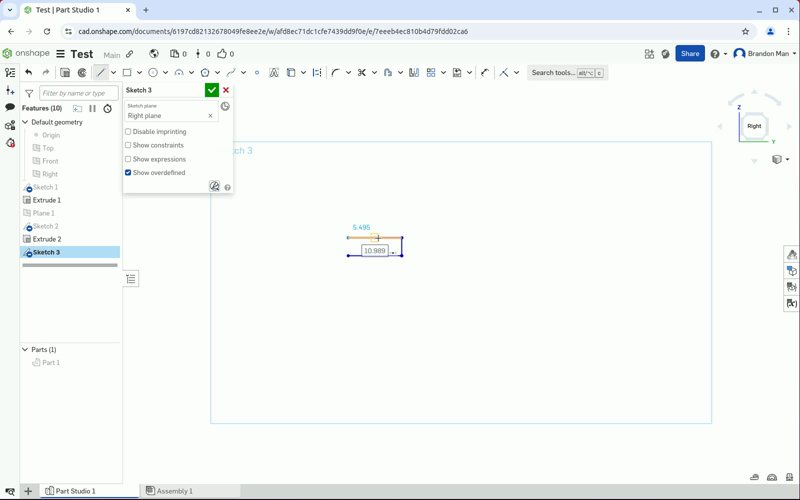
key_down(shift)
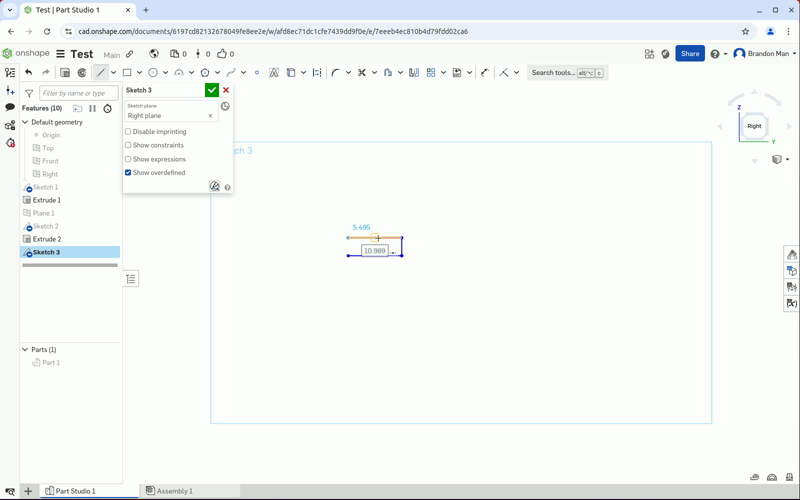
mouse_move(348, 255)
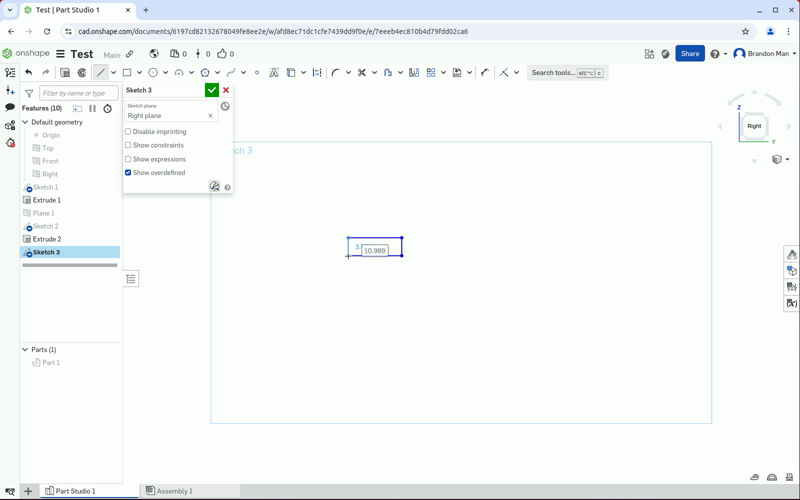
key_up(shift)
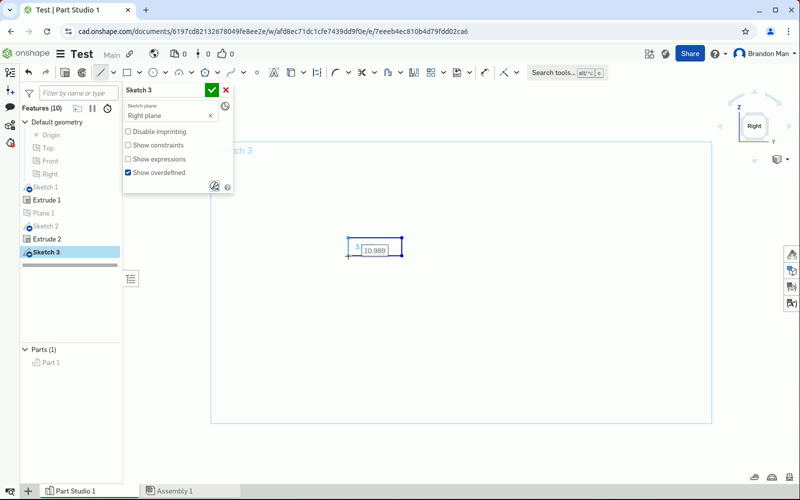
click(348, 255)
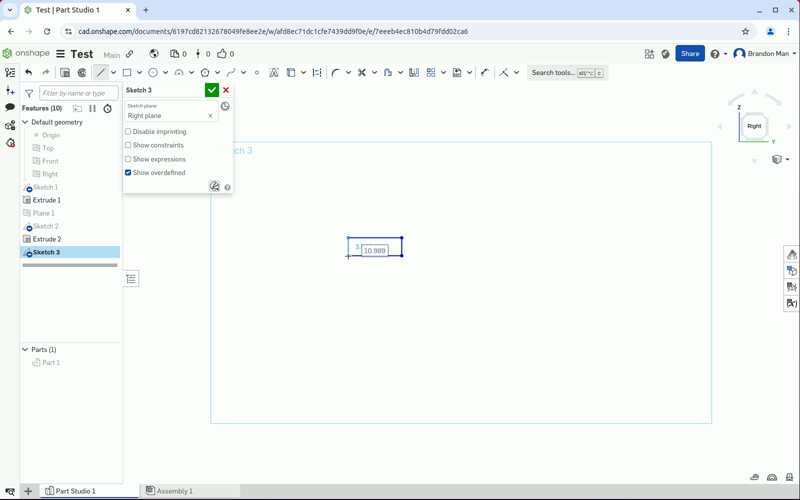
key(esc)
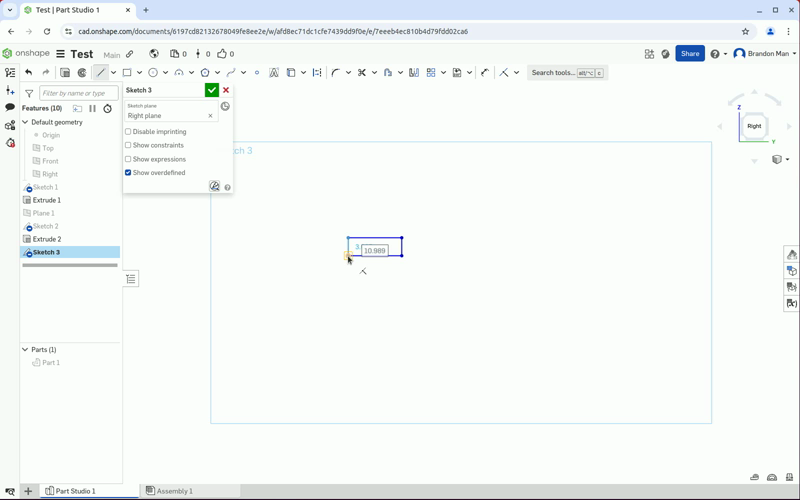
mouse_move(356, 242)
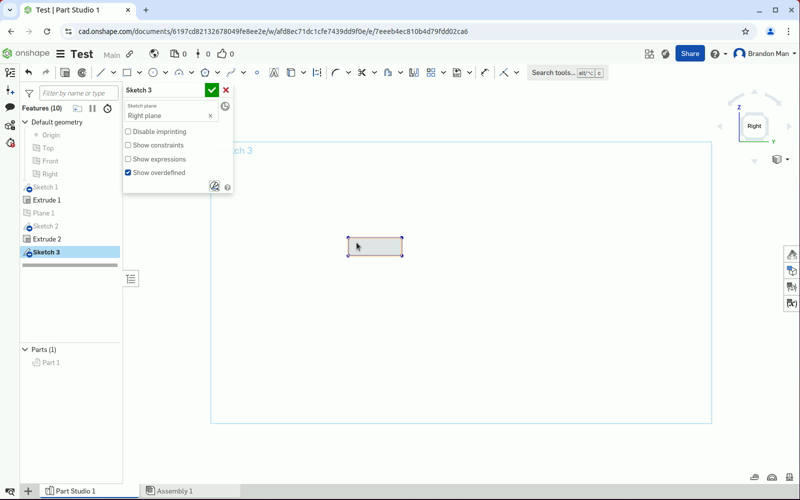
scroll(6)
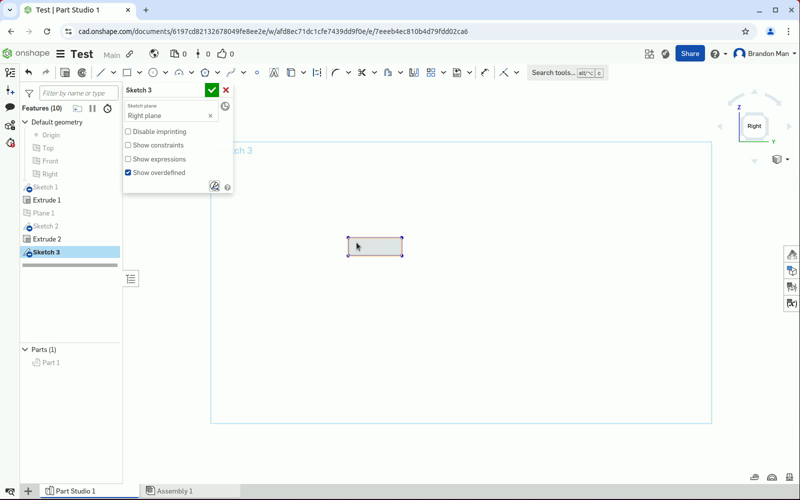
scroll(6)
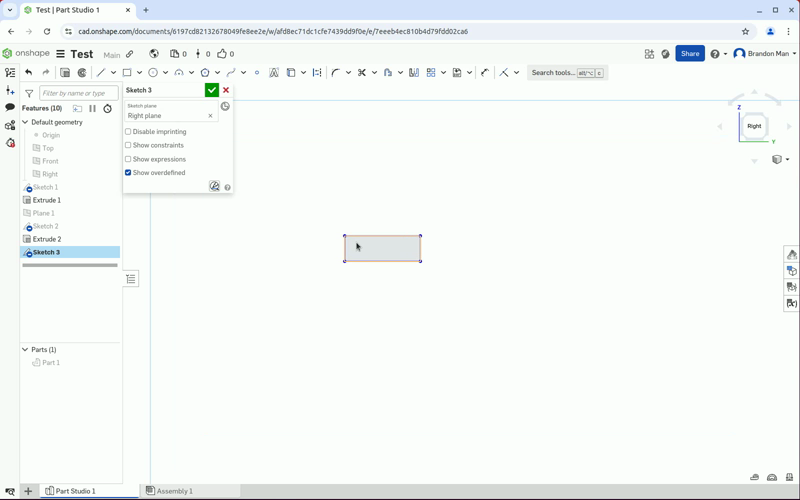
scroll(6)
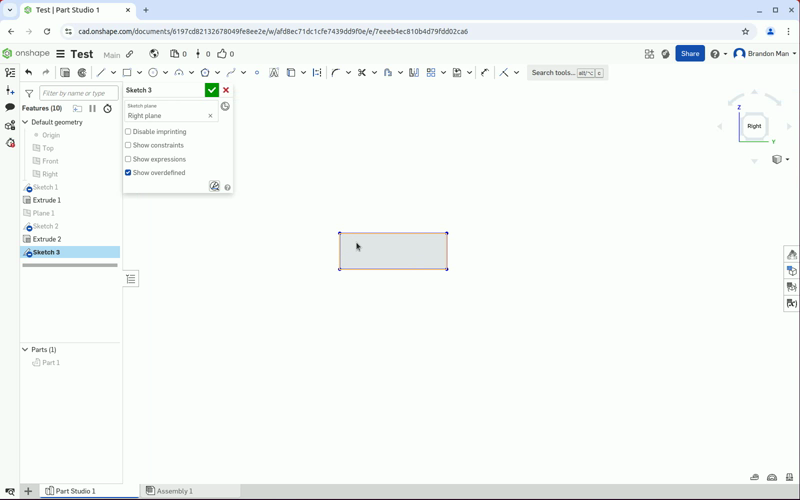
scroll(6)
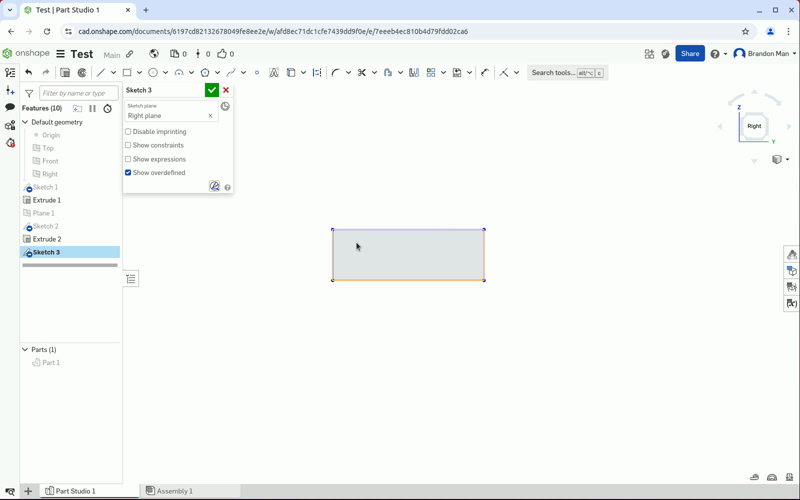
scroll(6)
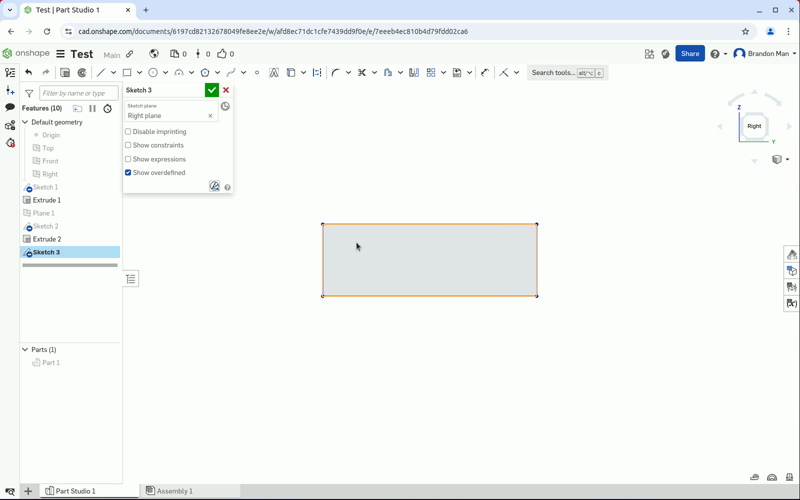
scroll(6)
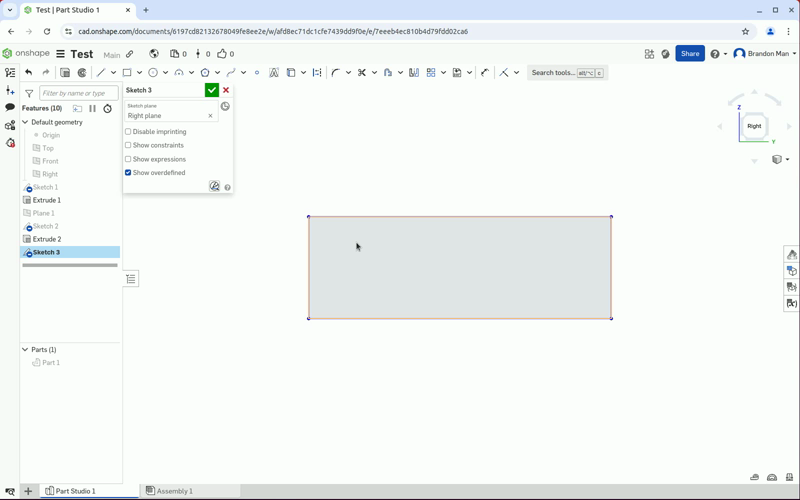
scroll(6)
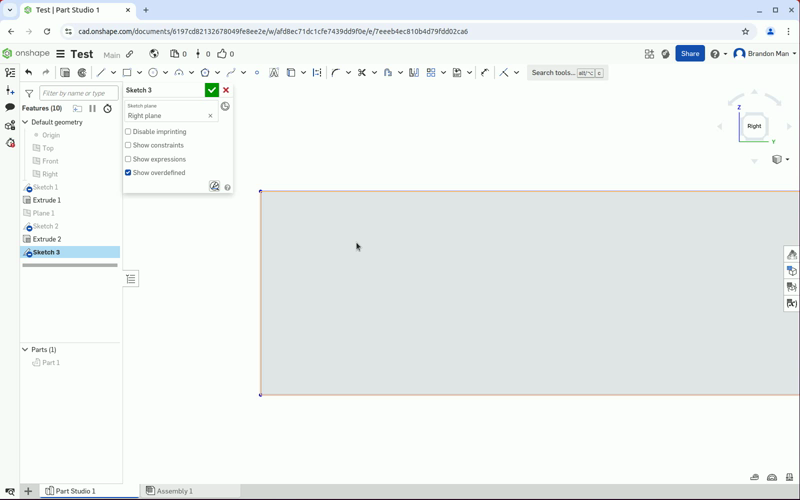
click(356, 242)
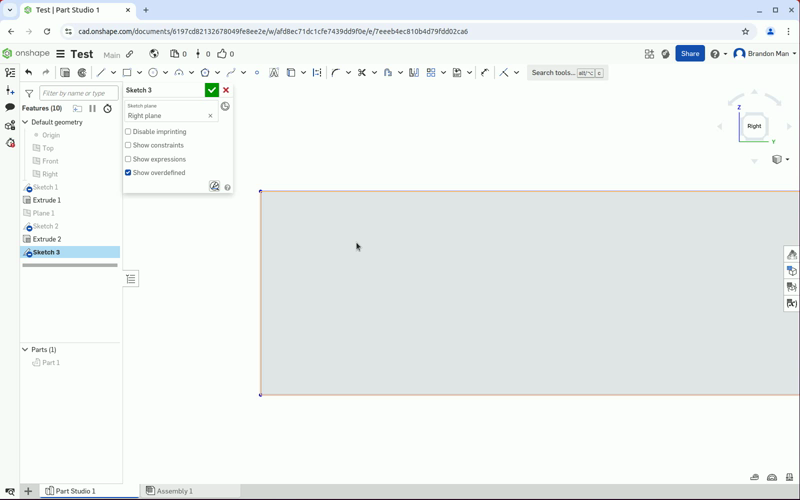
scroll(-6)
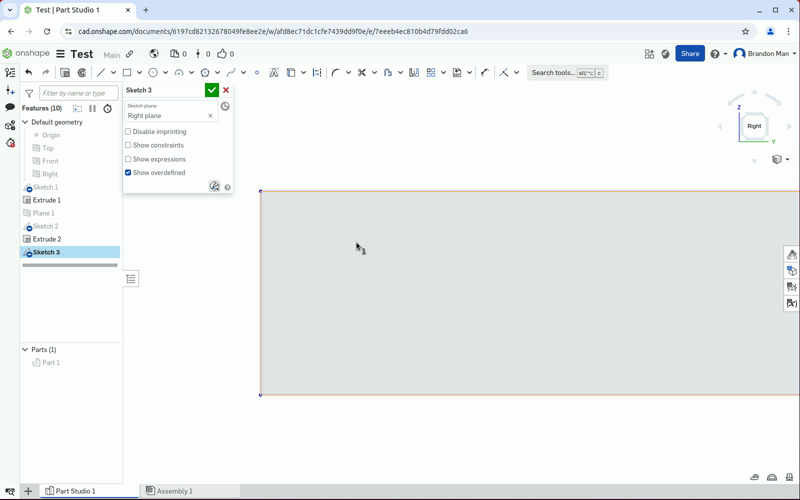
scroll(-6)
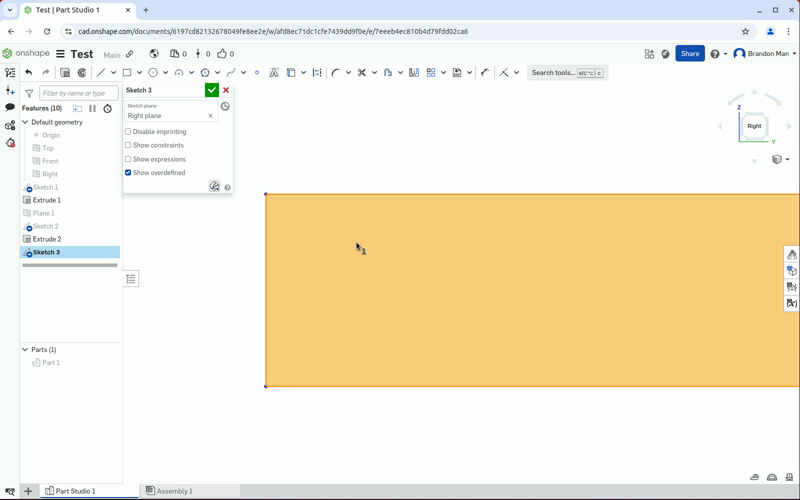
scroll(-6)
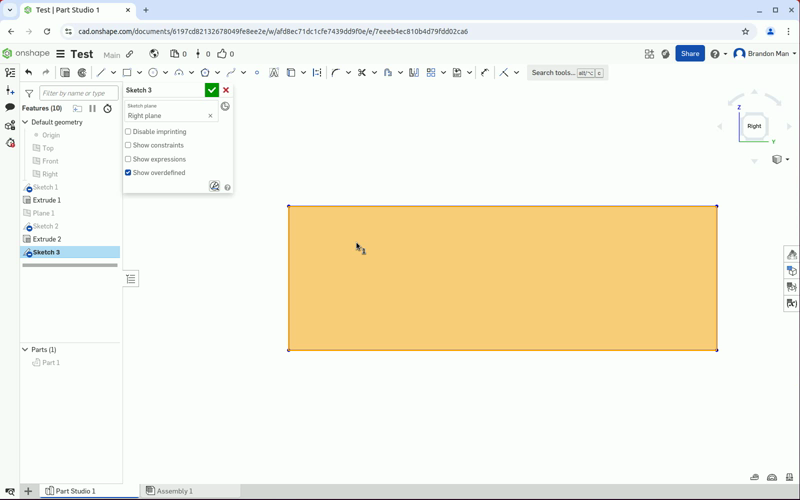
scroll(-6)
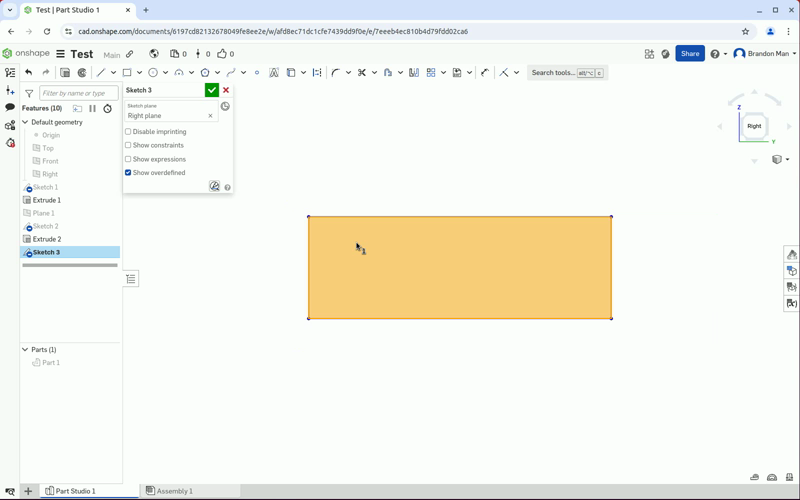
scroll(-6)
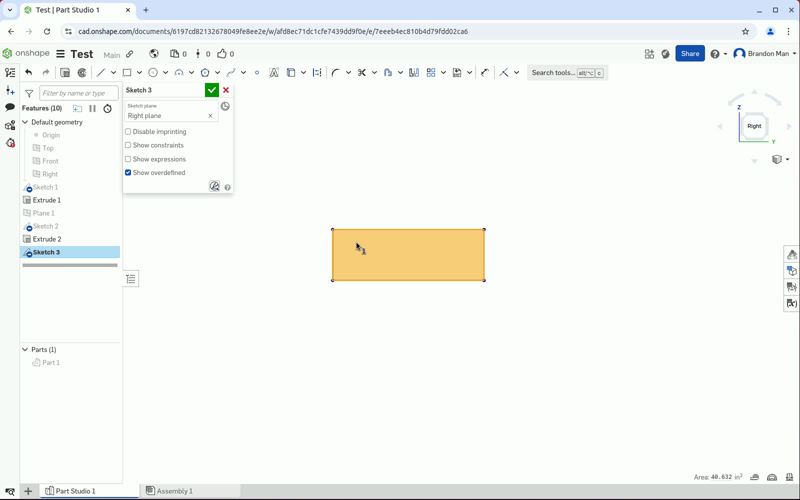
scroll(-6)
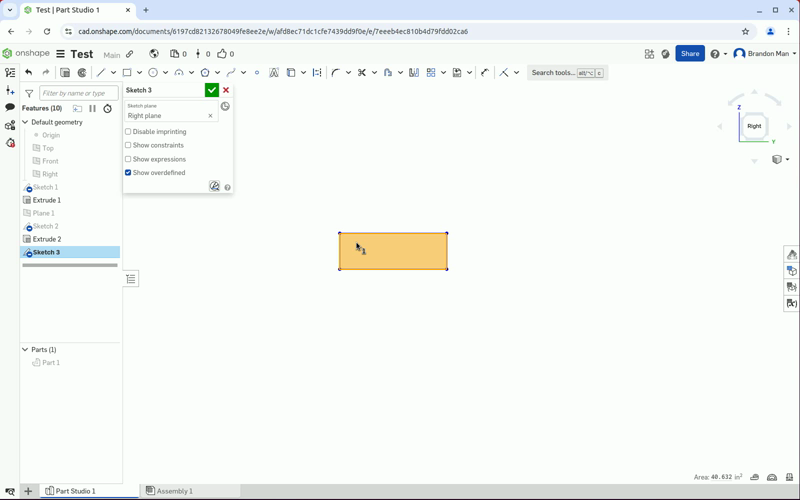
scroll(-6)
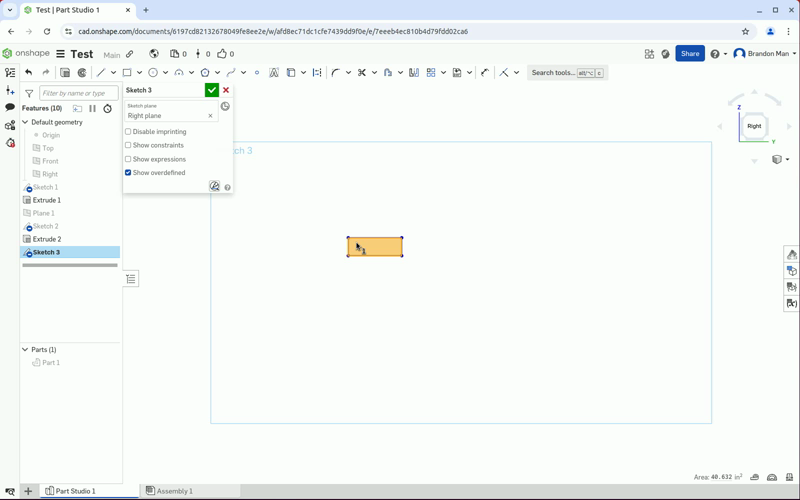
mouse_move(73, 352)
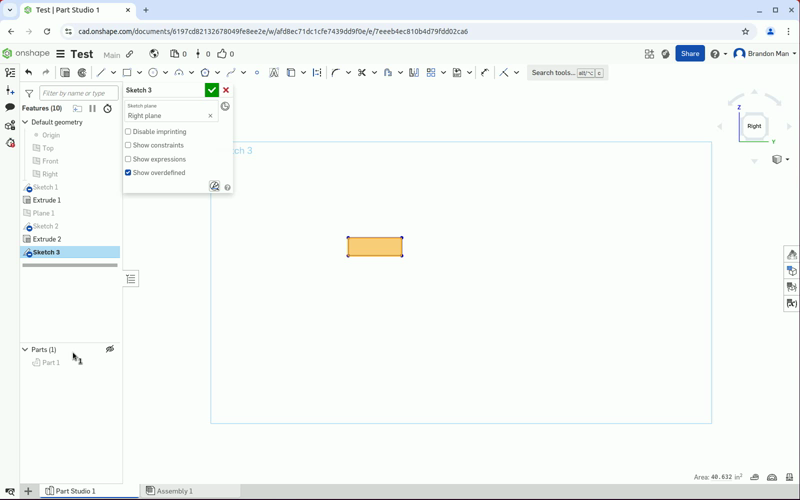
key(shift+y)
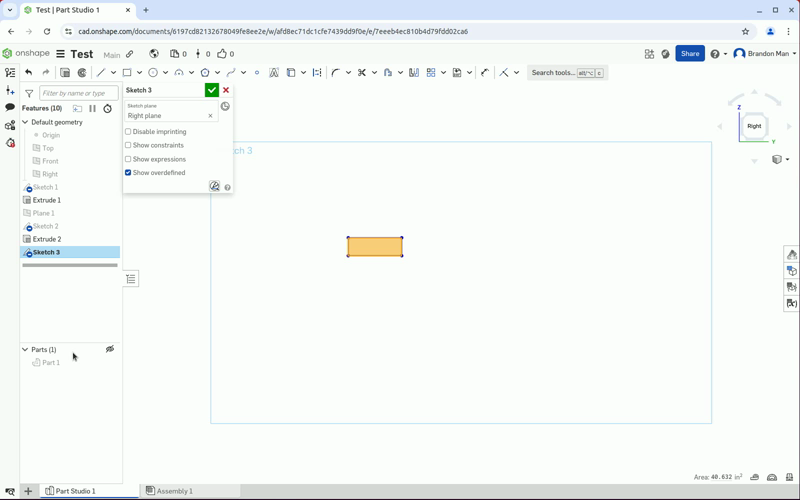
key(shift+e)
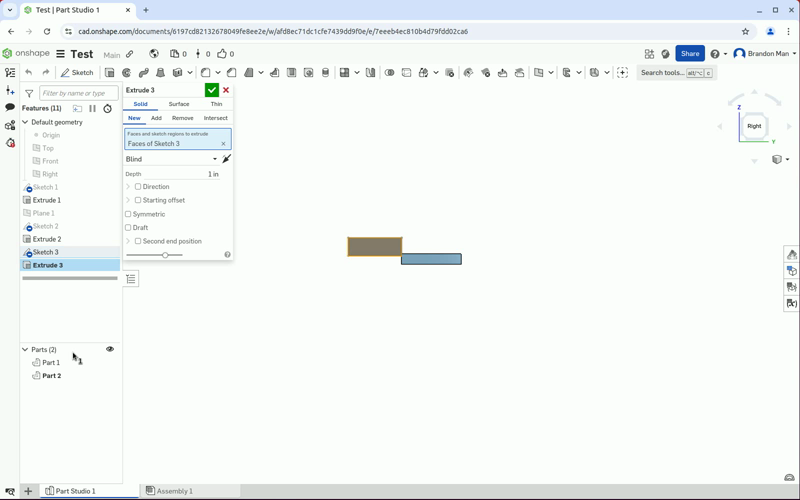
mouse_move(143, 106)
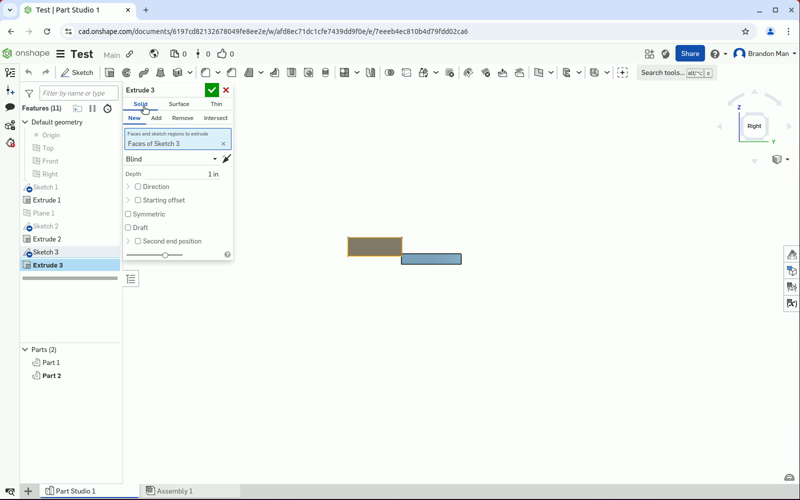
click(143, 106)
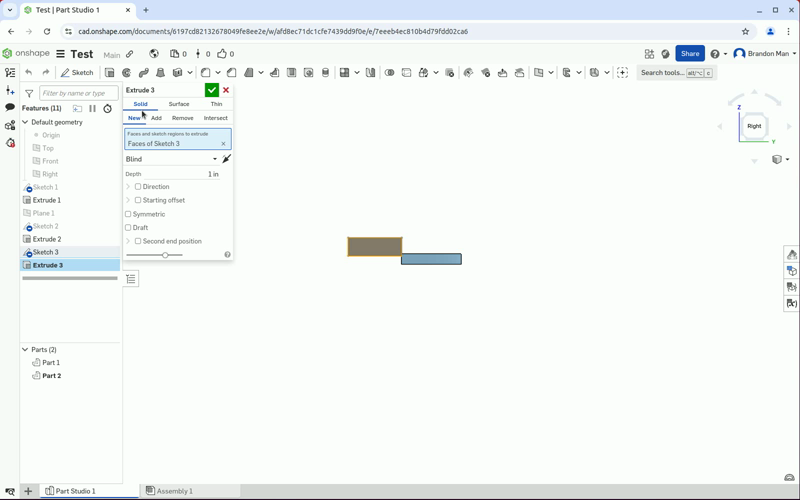
mouse_move(137, 120)
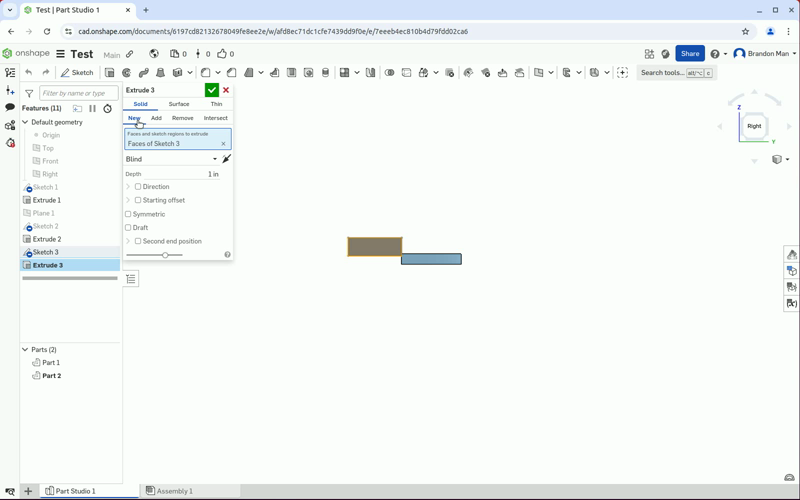
click(137, 120)
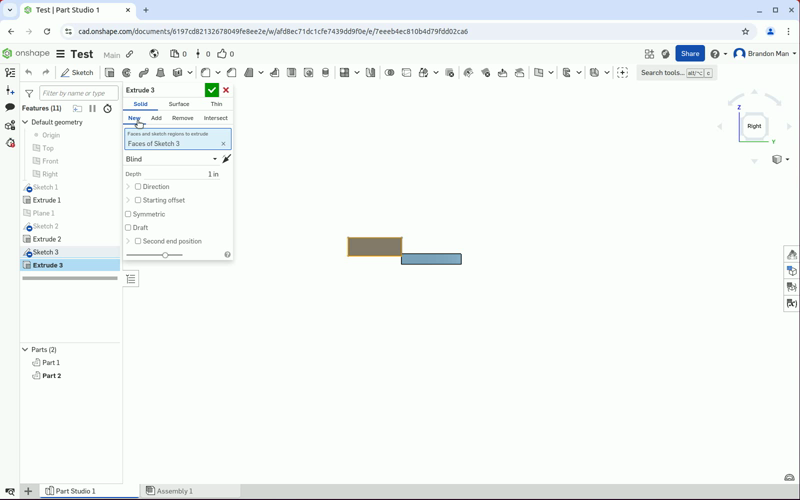
key(tab, 4)
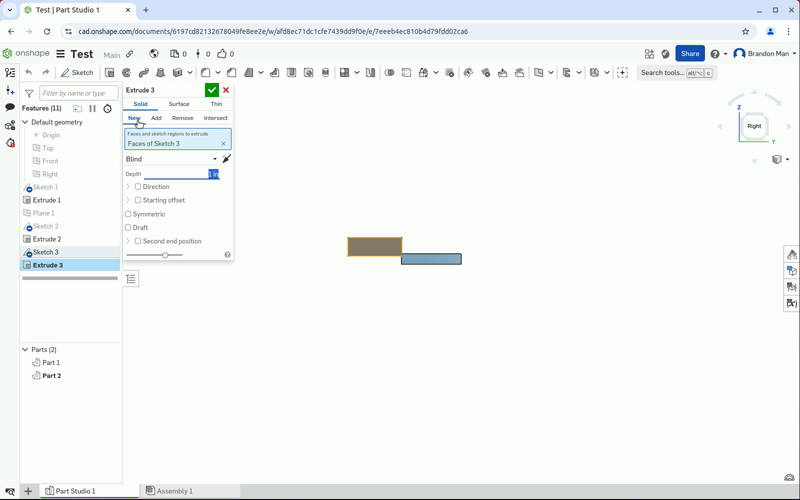
text(3.851)
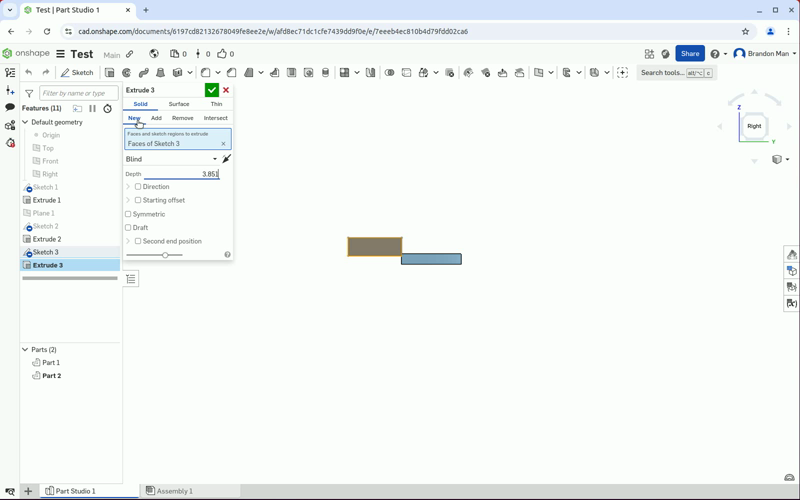
key(enter)
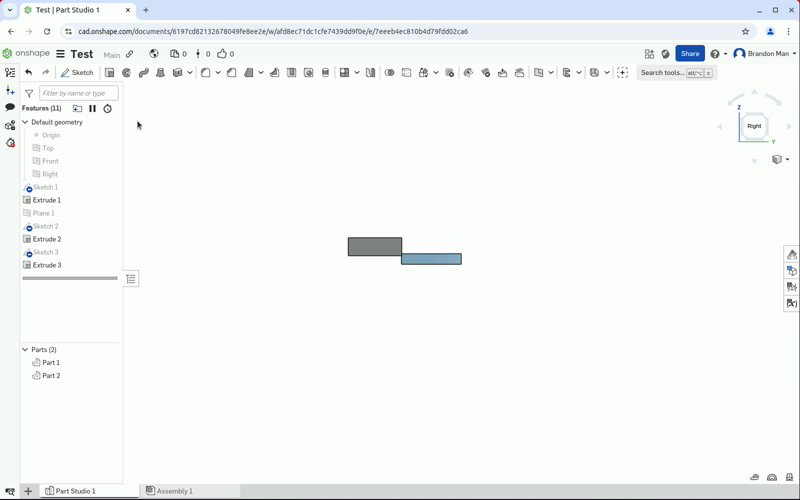
key(shift+h)
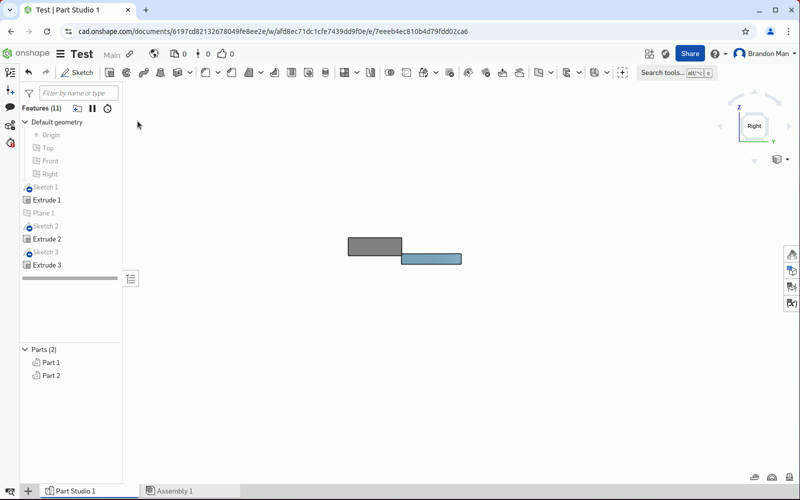
key(shift+h)
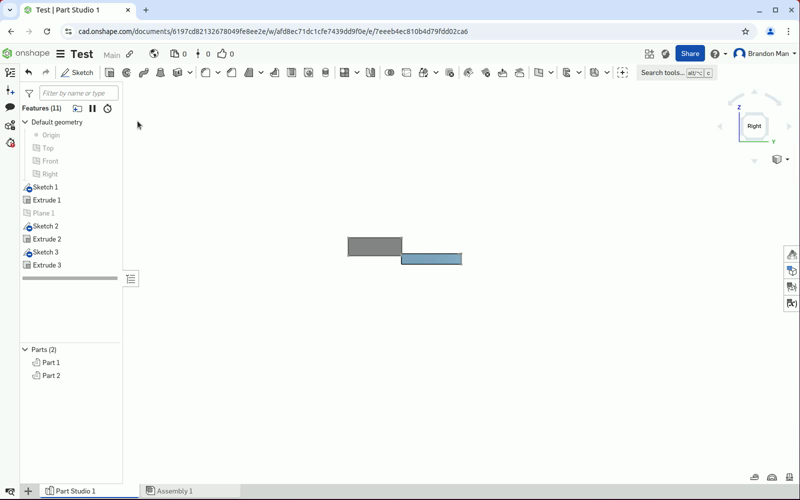
key(shift+7)
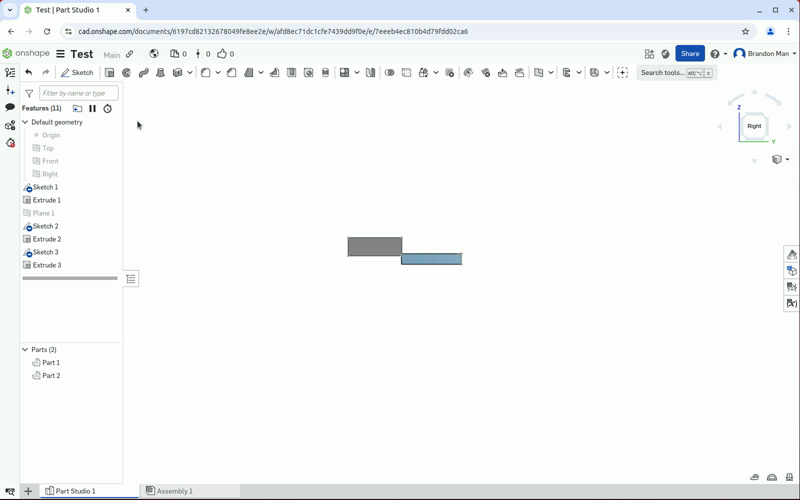
key(right, 2)
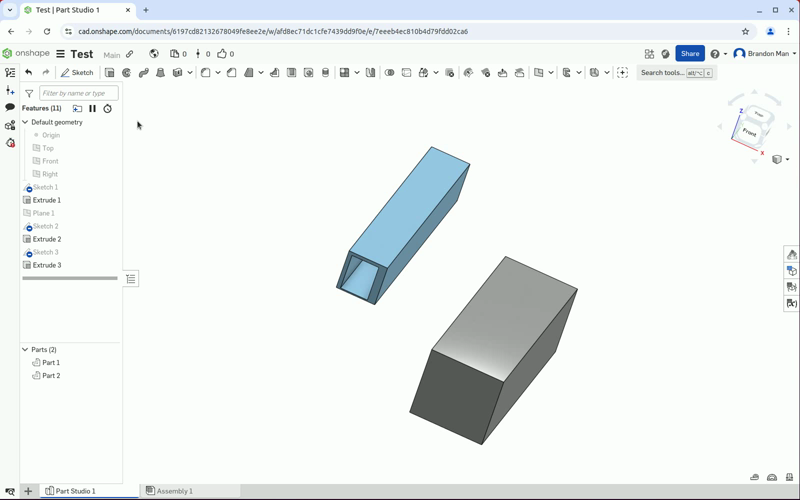
key(down, 2)
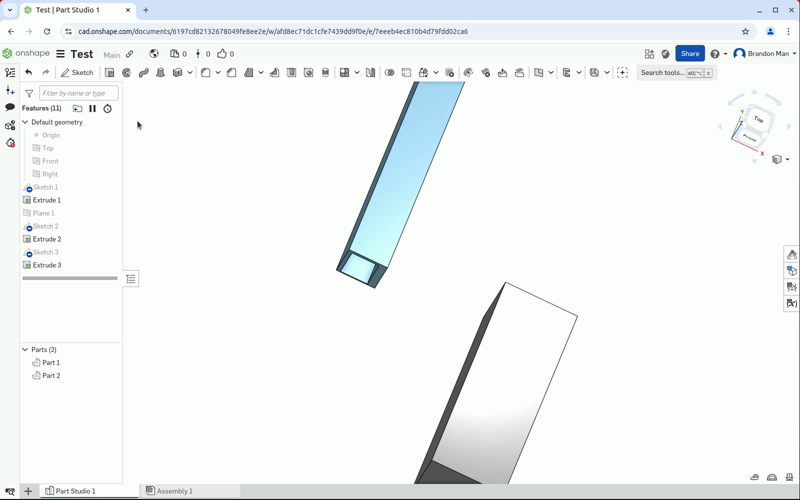
key(up, 2)
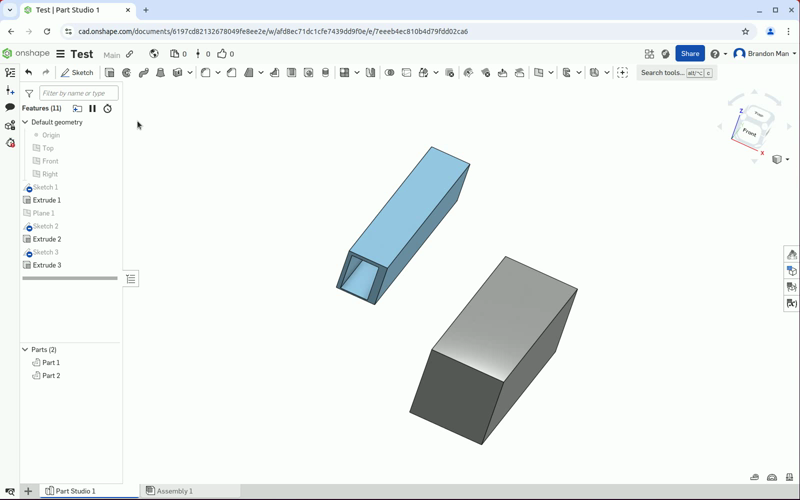
key(left, 2)
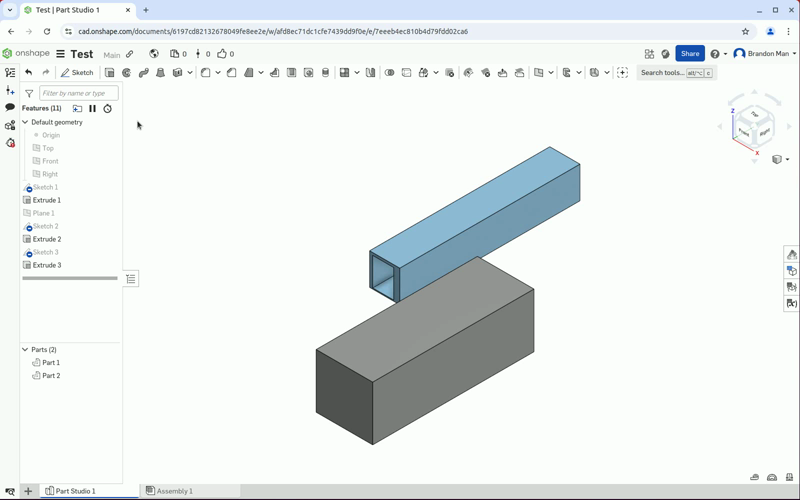
mouse_move(73, 189)
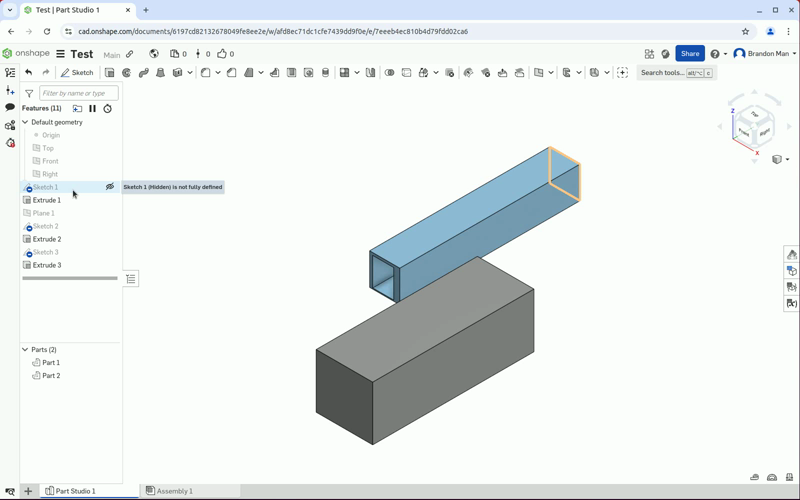
click(73, 189)